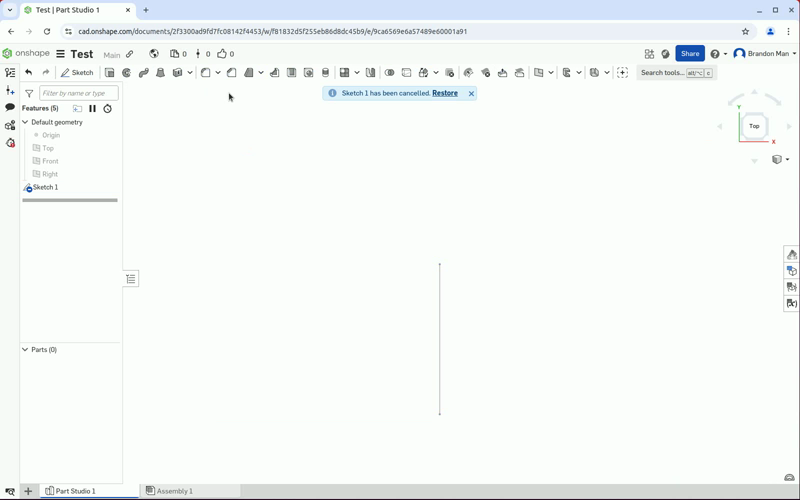
key(shift+h)
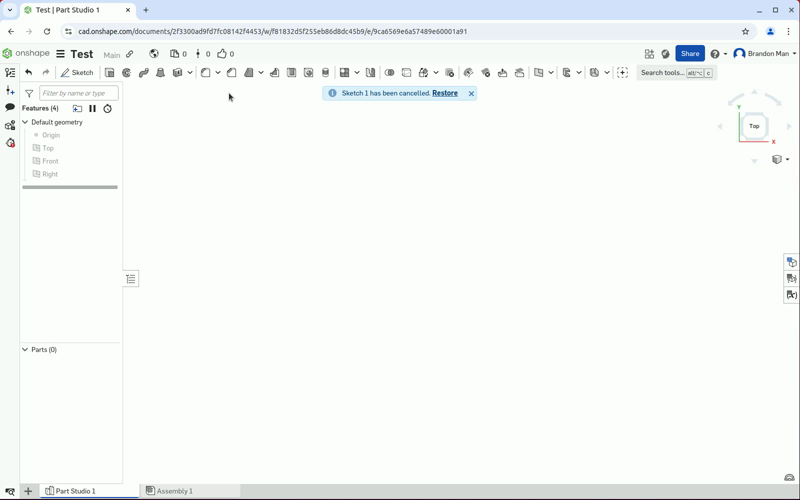
mouse_move(73, 352)
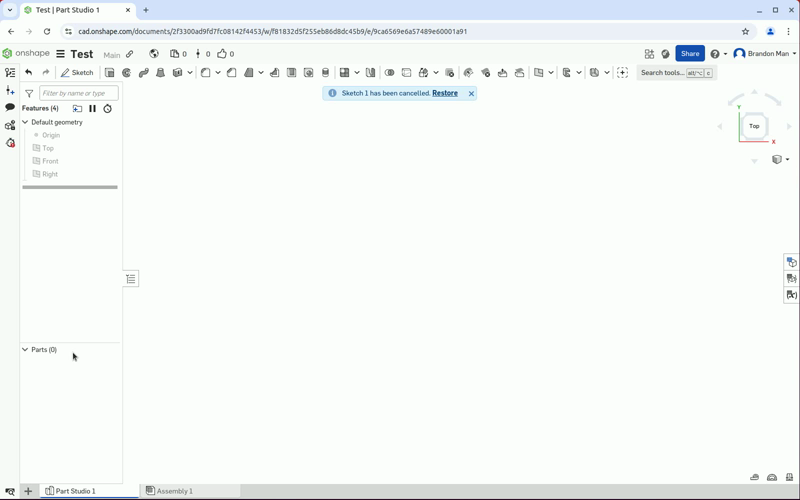
key(y)
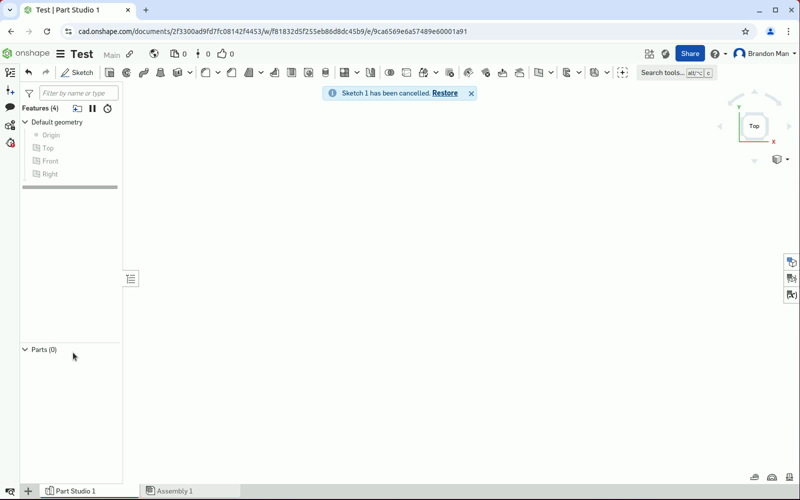
key(shift+p)
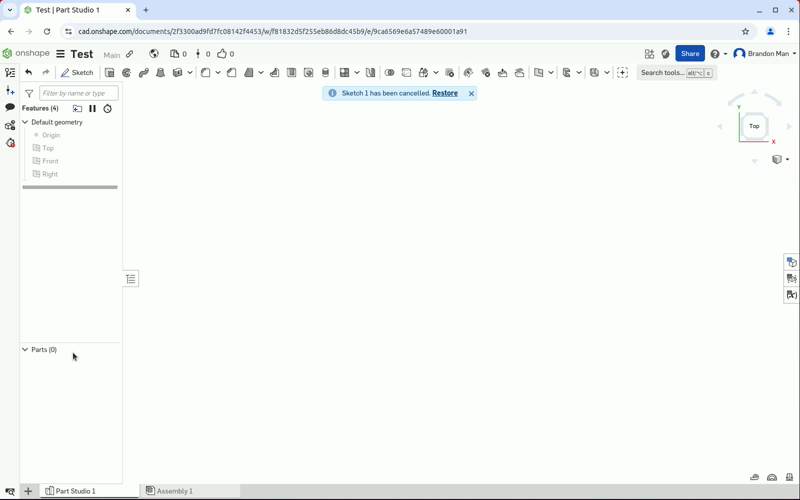
key(space)
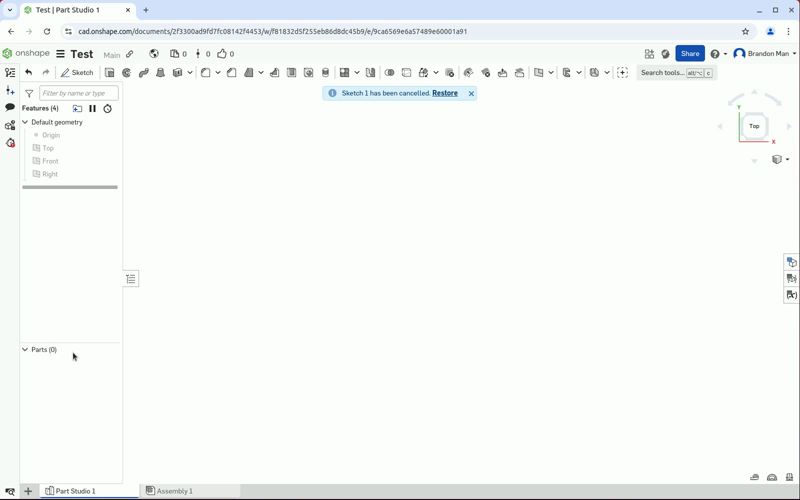
key_down(shift)
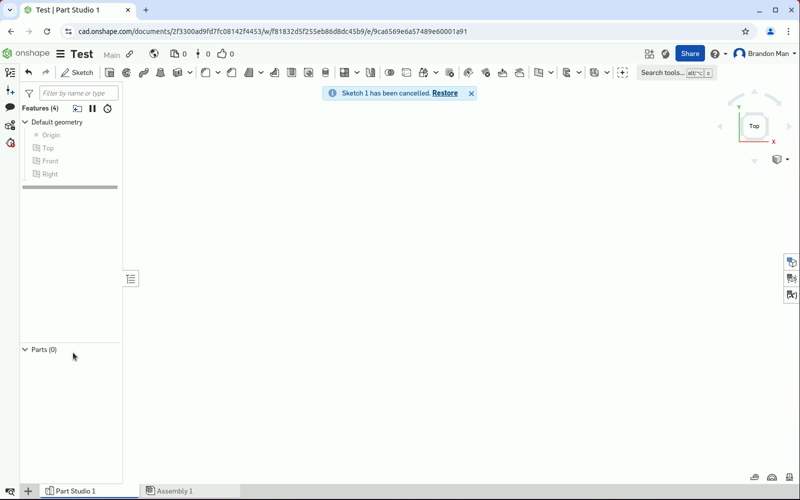
key(up)
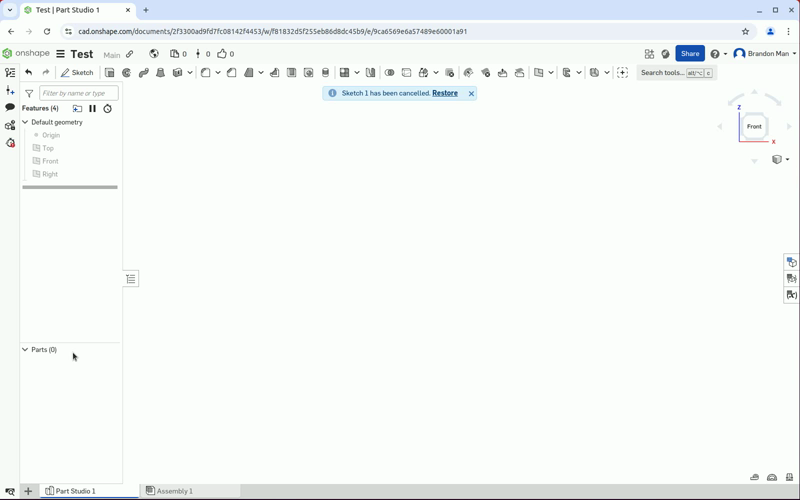
key_up(shift)
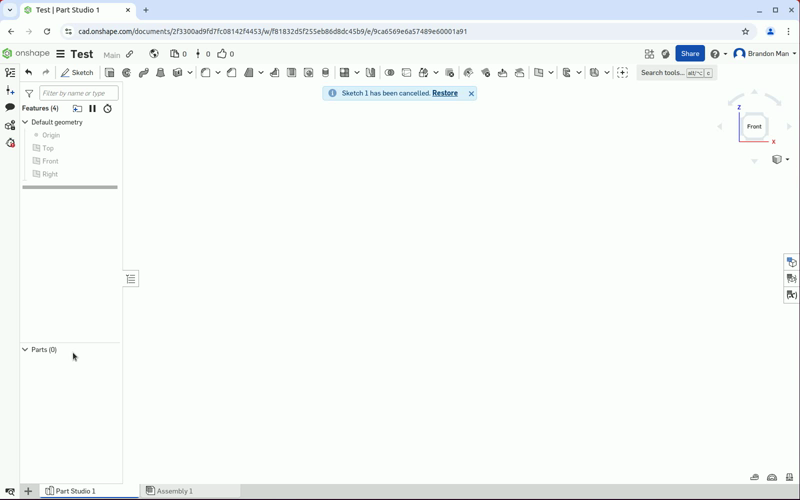
mouse_move(73, 352)
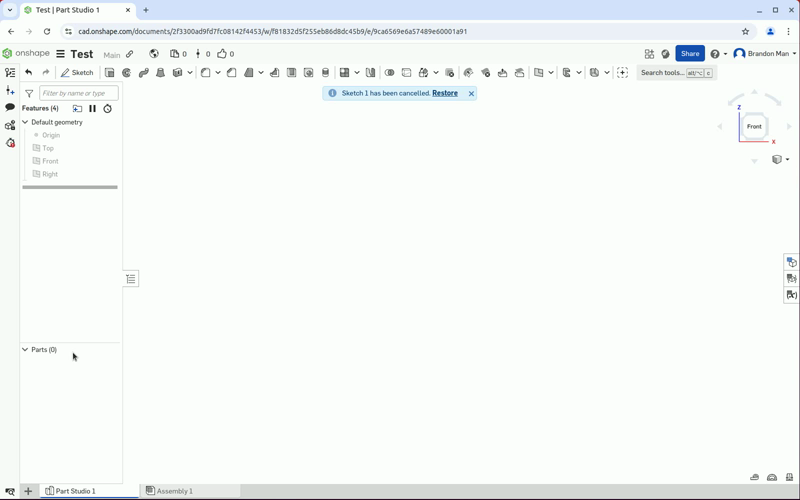
key(shift+y)
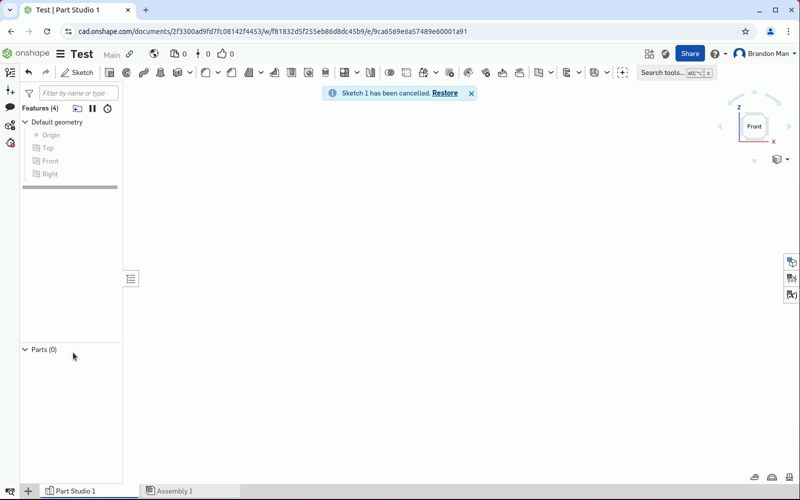
key(shift+s)
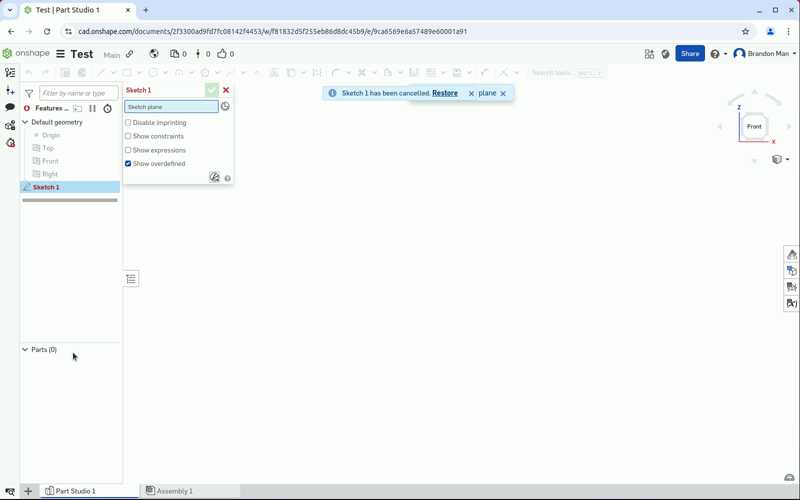
mouse_move(73, 163)
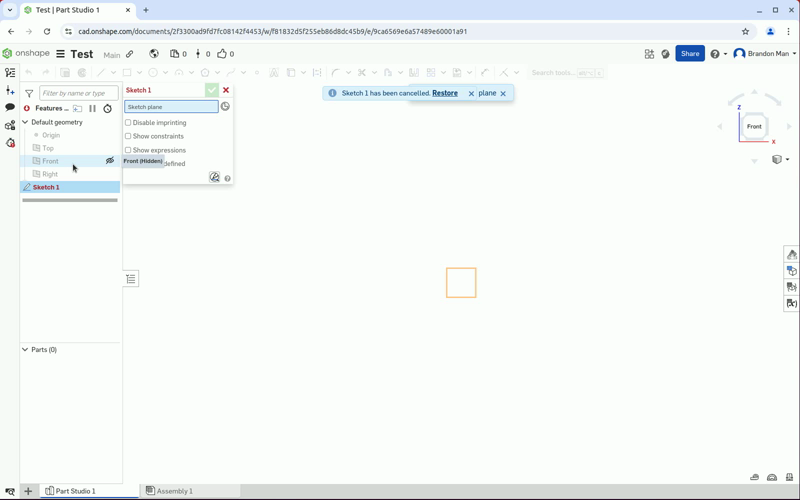
click(73, 163)
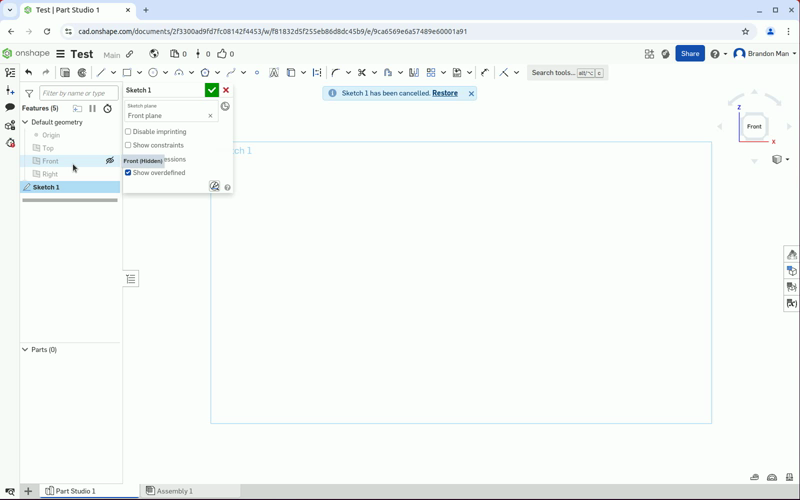
mouse_move(73, 352)
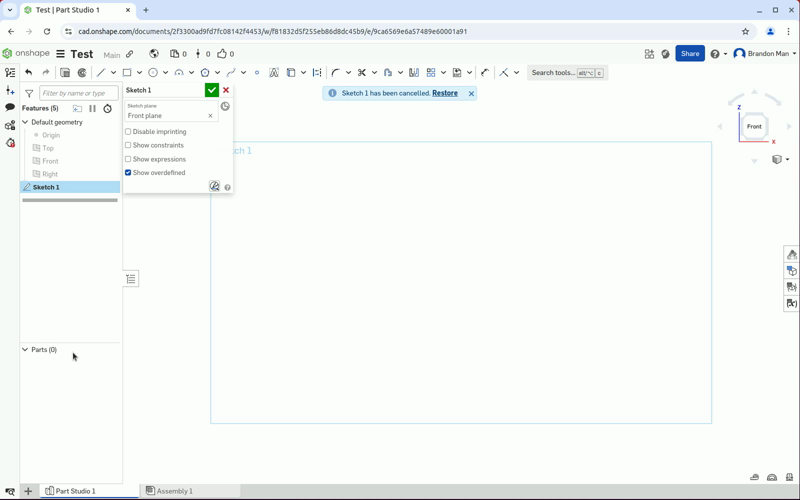
key(y)
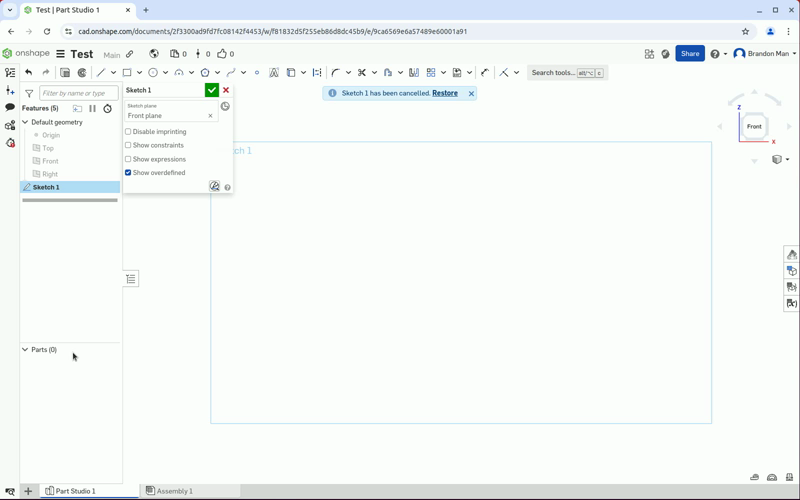
key(l)
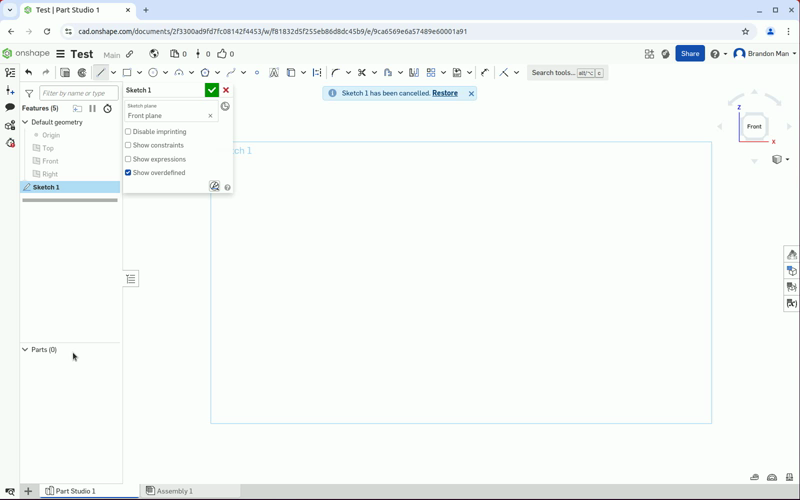
key_down(shift)
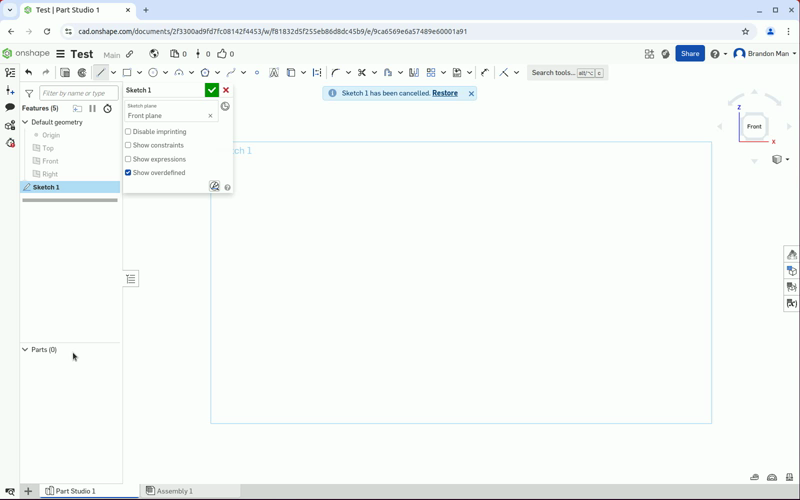
mouse_move(363, 183)
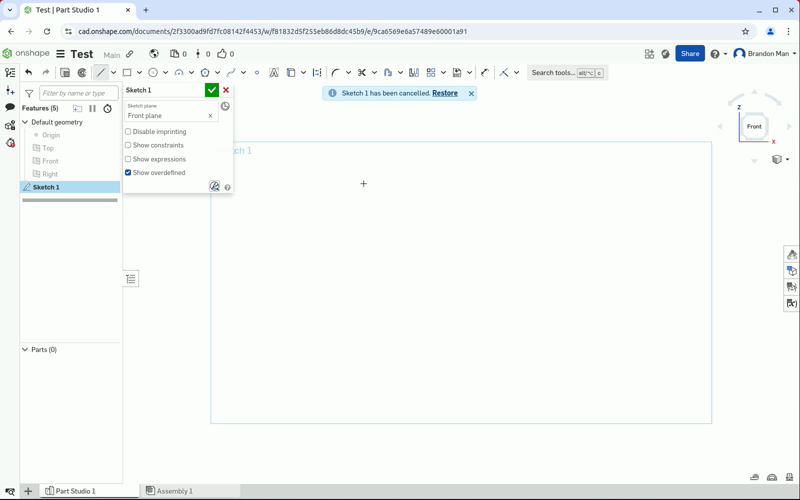
click(363, 183)
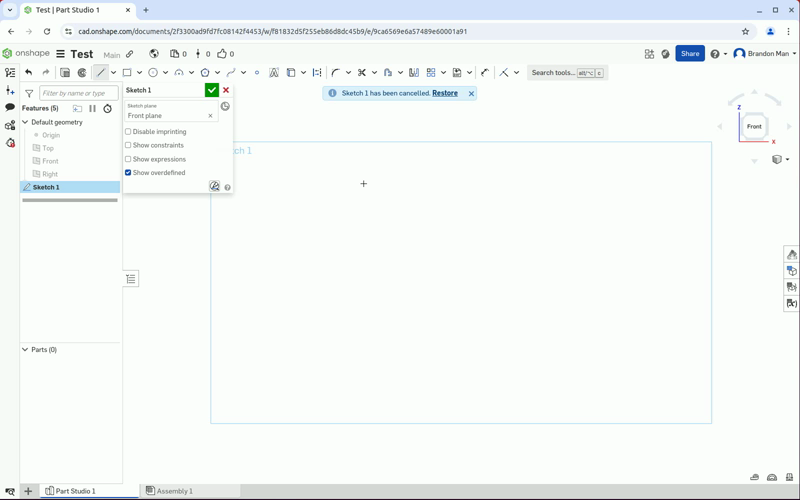
key_up(shift)
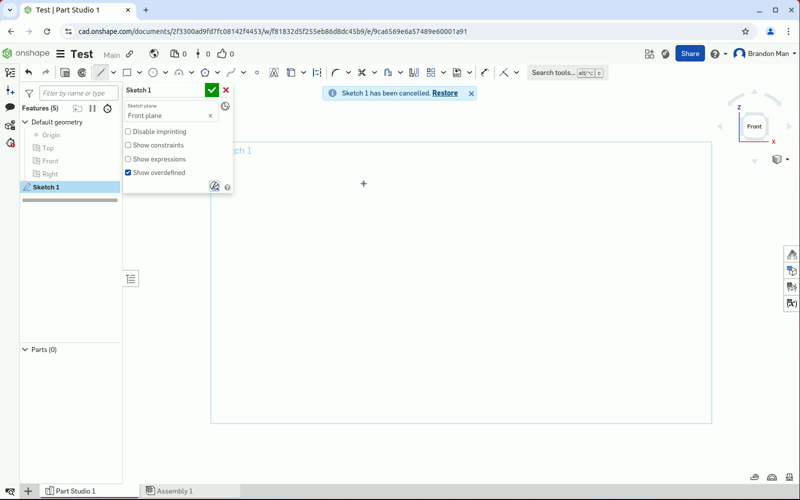
key_down(shift)
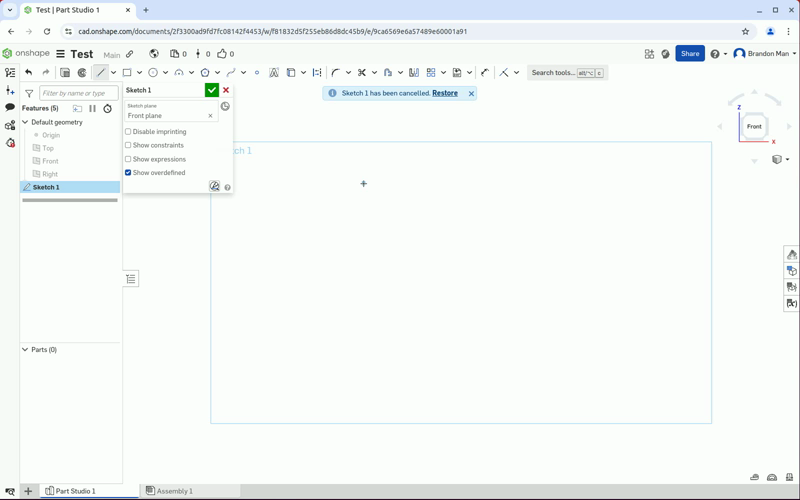
mouse_move(393, 183)
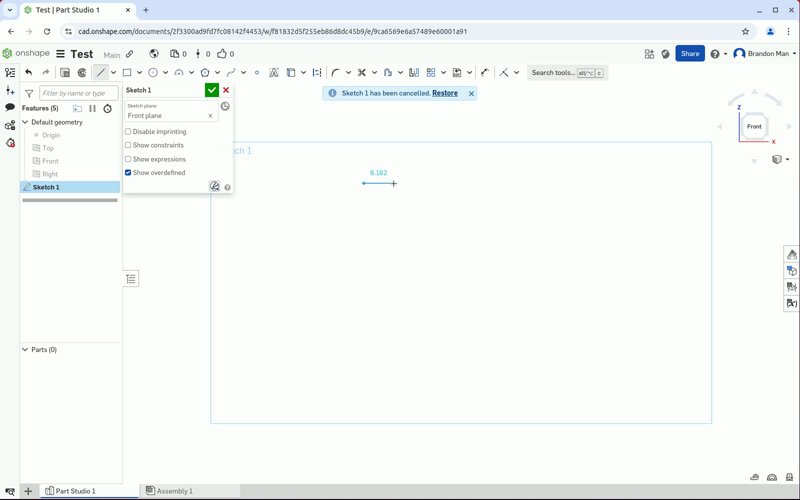
mouse_move(382, 183)
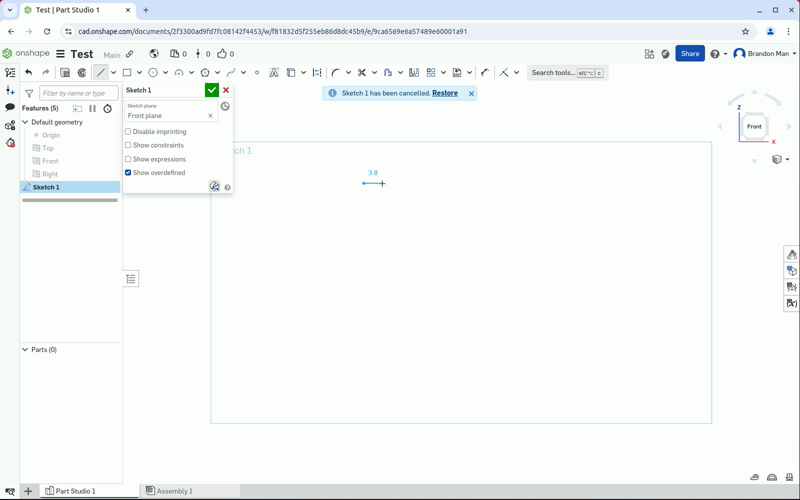
click(382, 183)
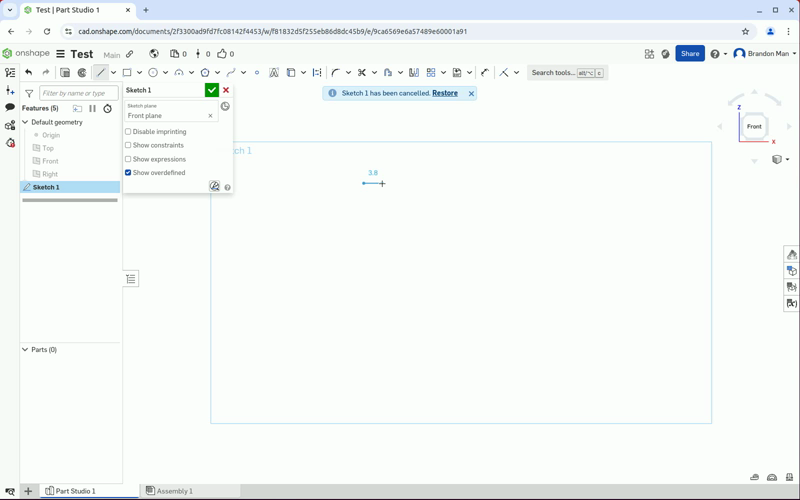
key_up(shift)
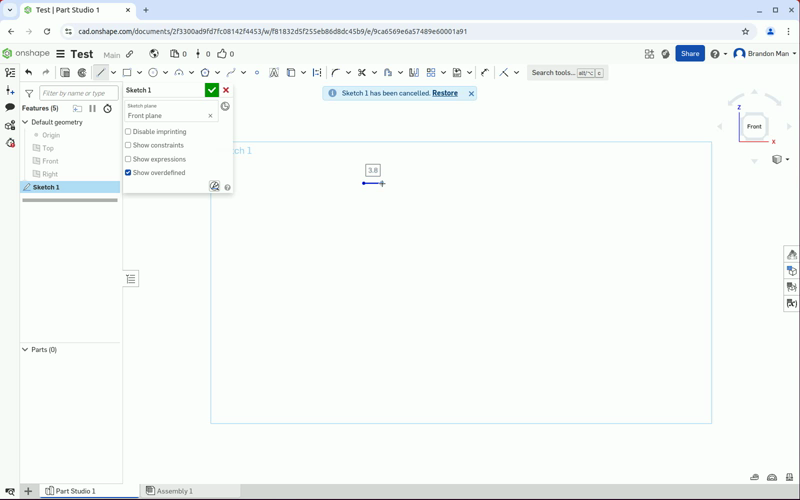
key_down(shift)
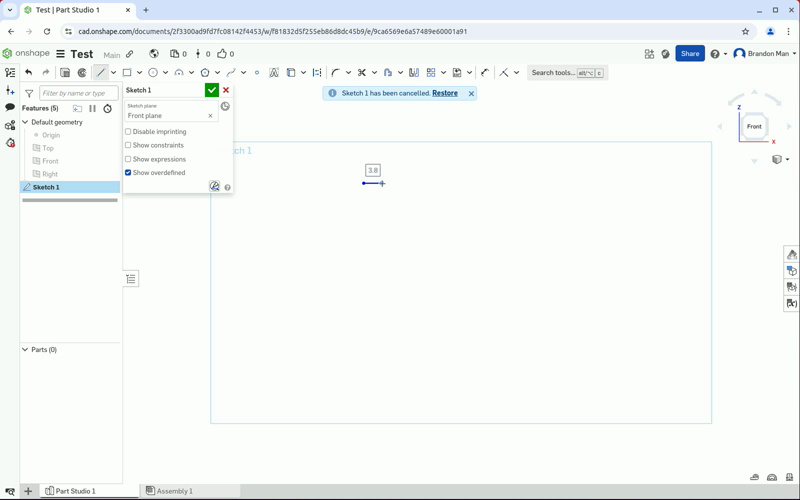
mouse_move(412, 183)
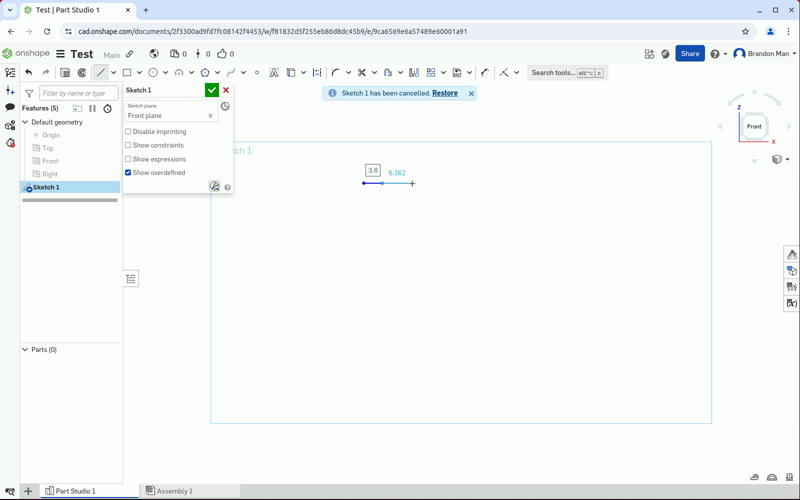
mouse_move(382, 169)
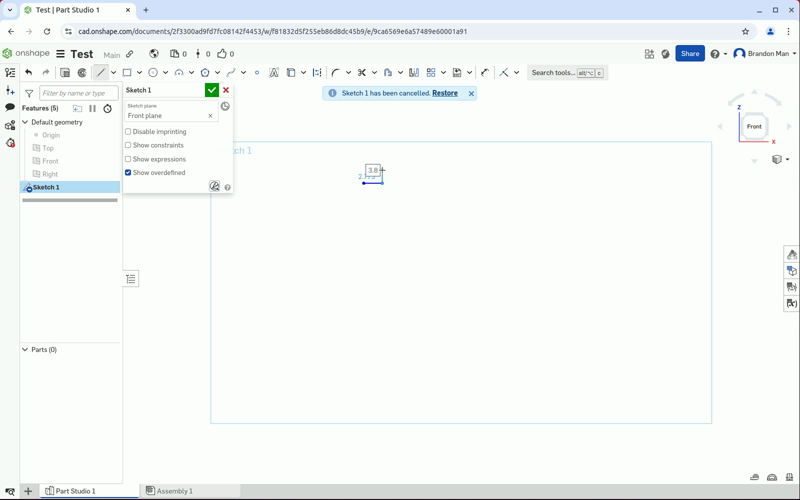
click(382, 169)
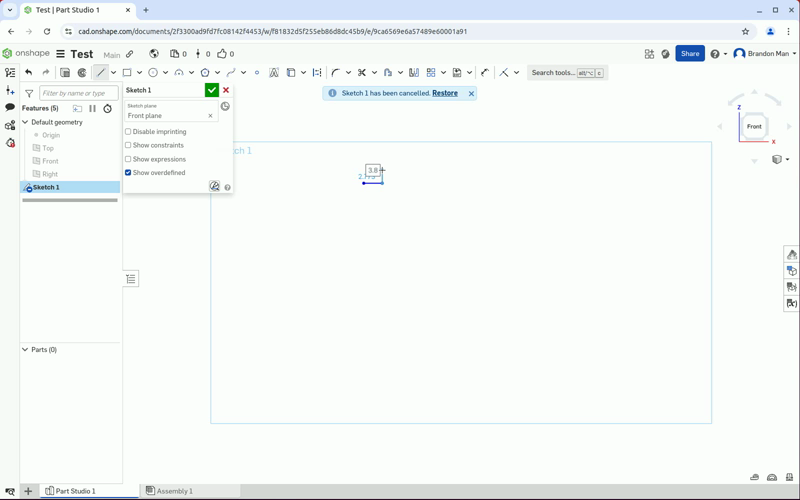
key_up(shift)
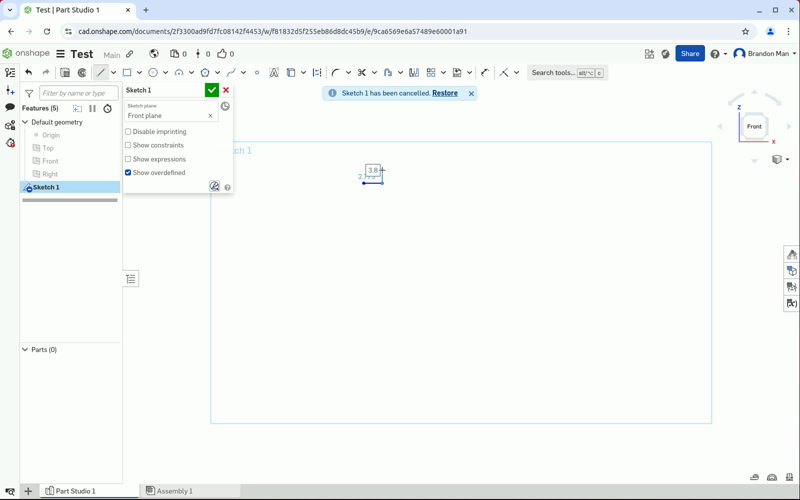
key_down(shift)
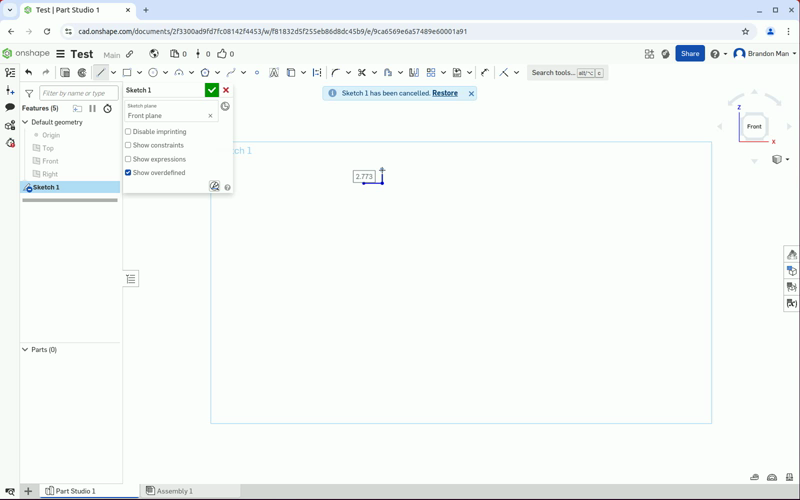
mouse_move(412, 169)
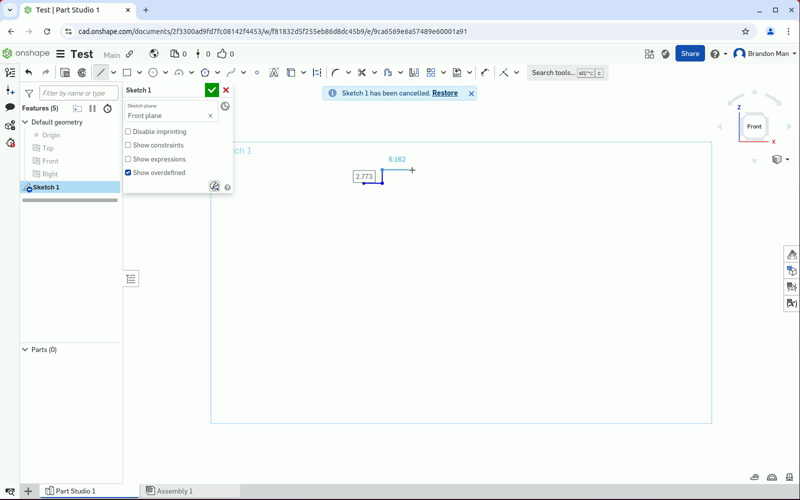
mouse_move(363, 169)
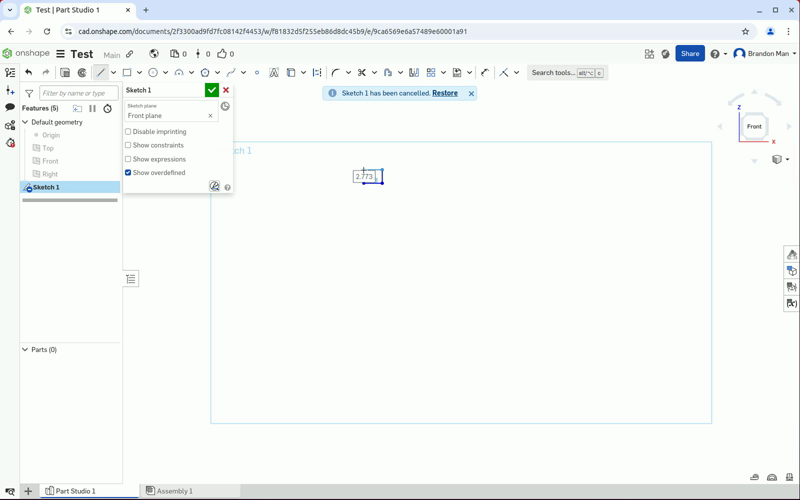
click(363, 169)
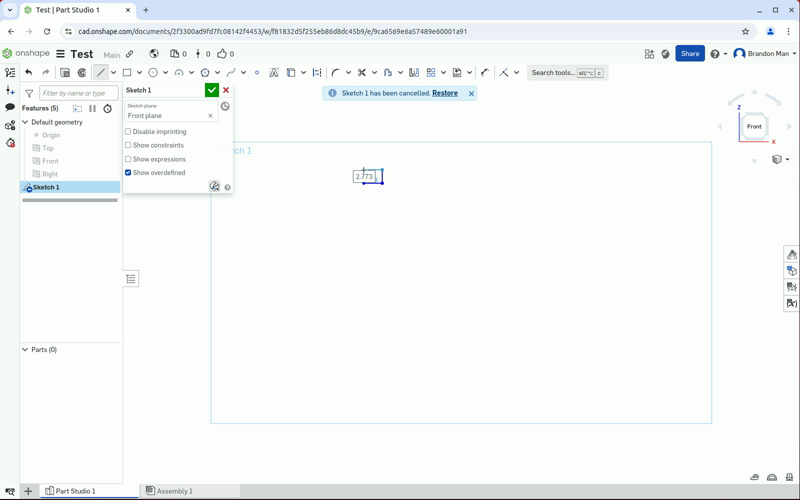
key_up(shift)
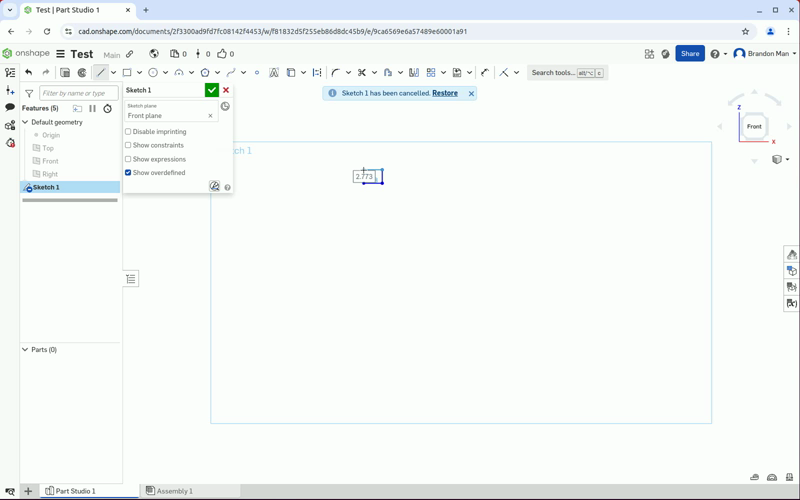
mouse_move(393, 169)
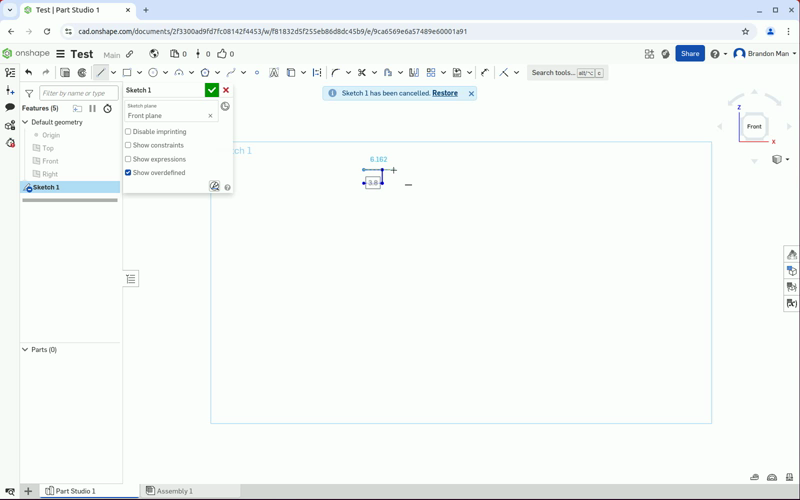
key_down(shift)
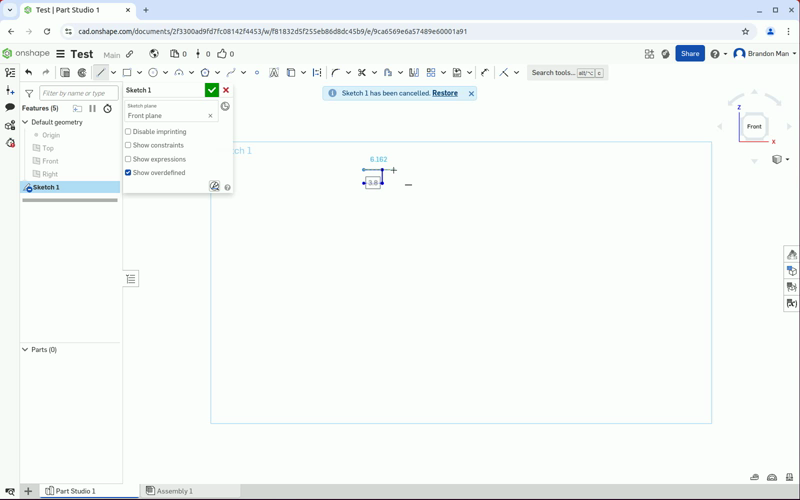
mouse_move(363, 183)
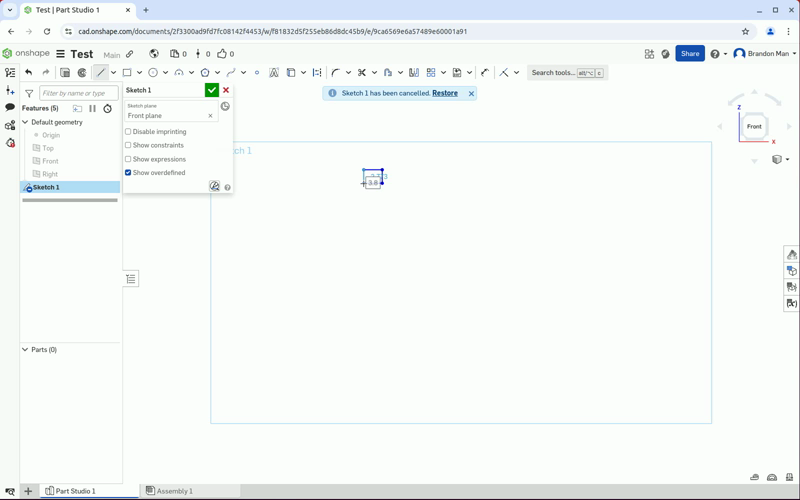
key_up(shift)
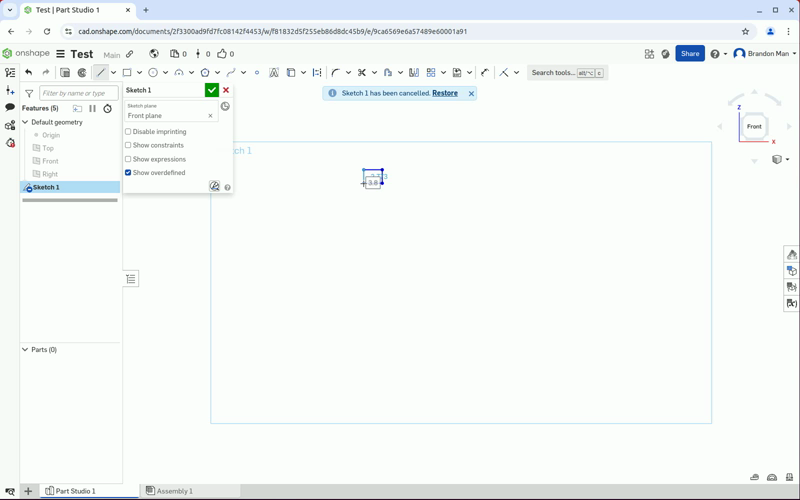
click(363, 183)
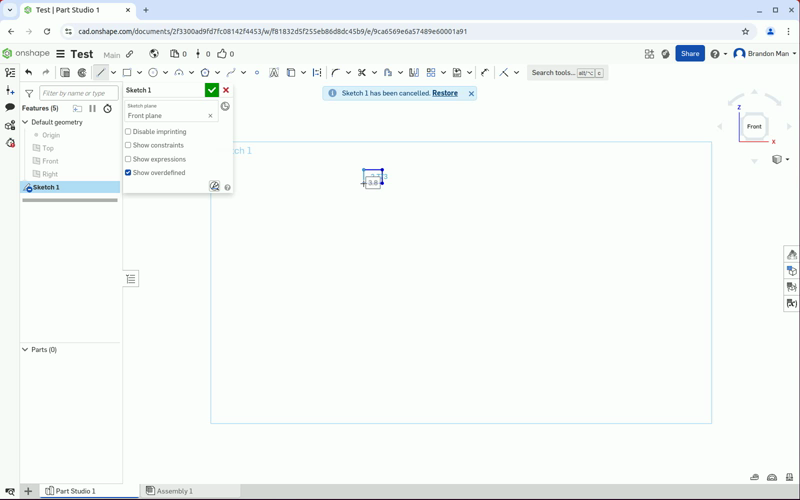
key(esc)
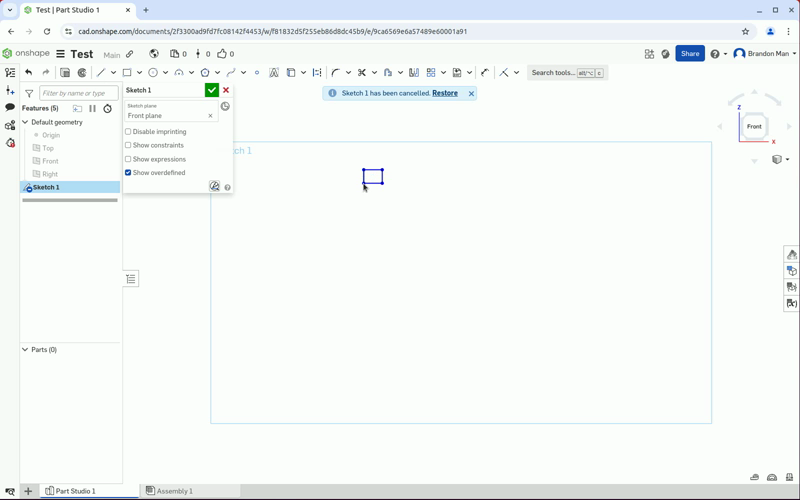
key(c)
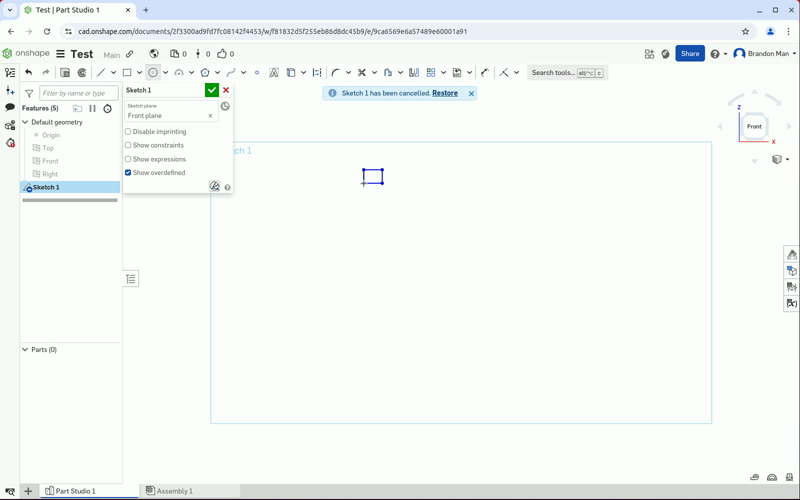
key_down(shift)
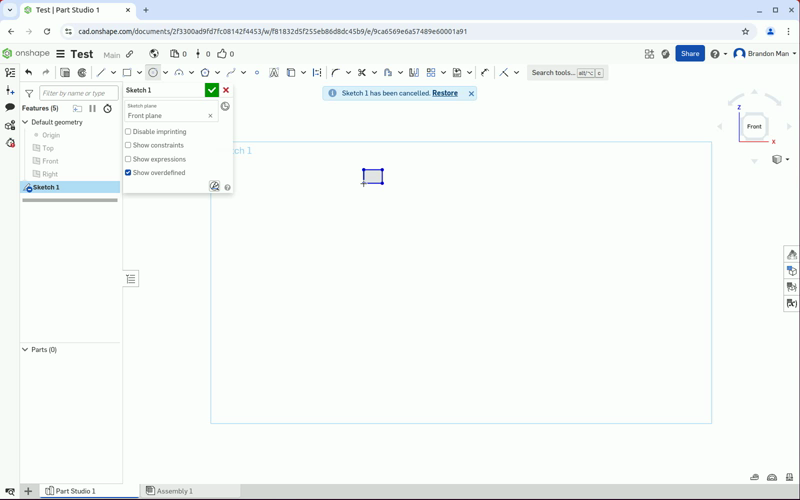
mouse_move(372, 175)
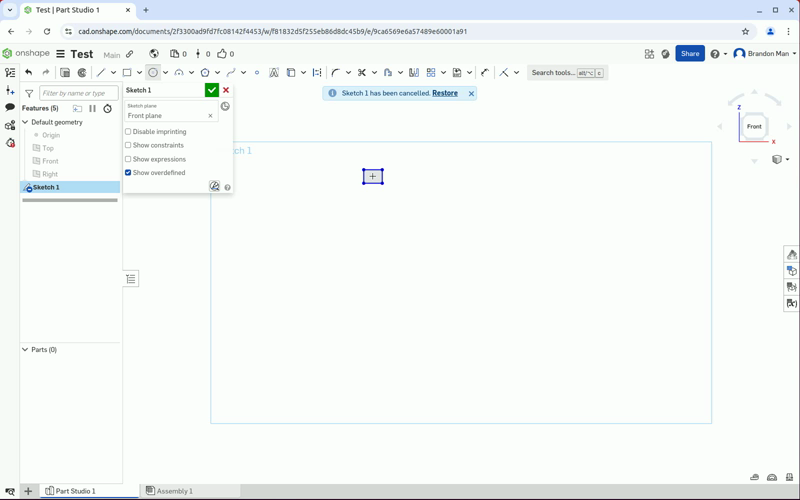
click(372, 175)
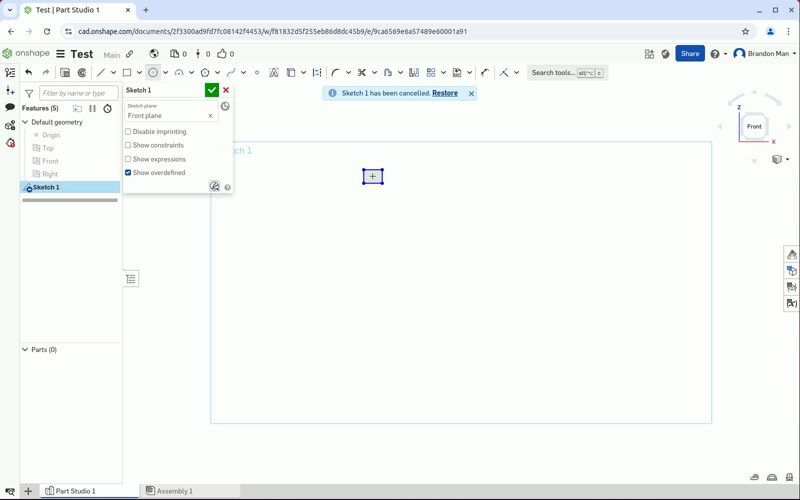
key_up(shift)
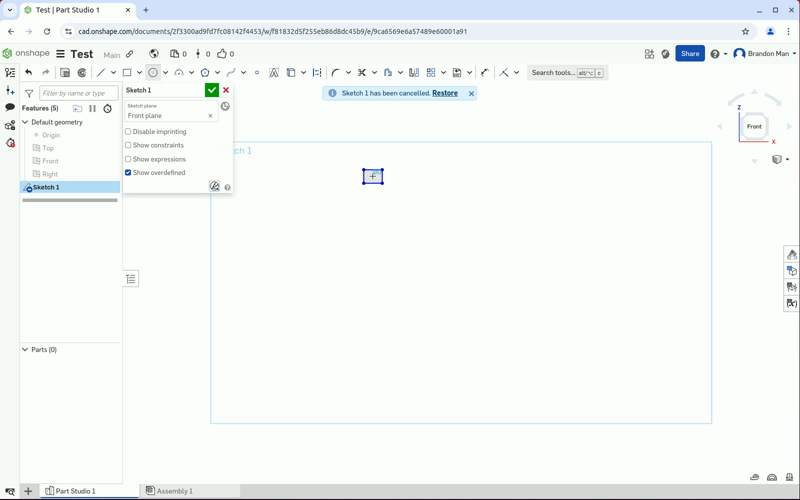
mouse_move(376, 175)
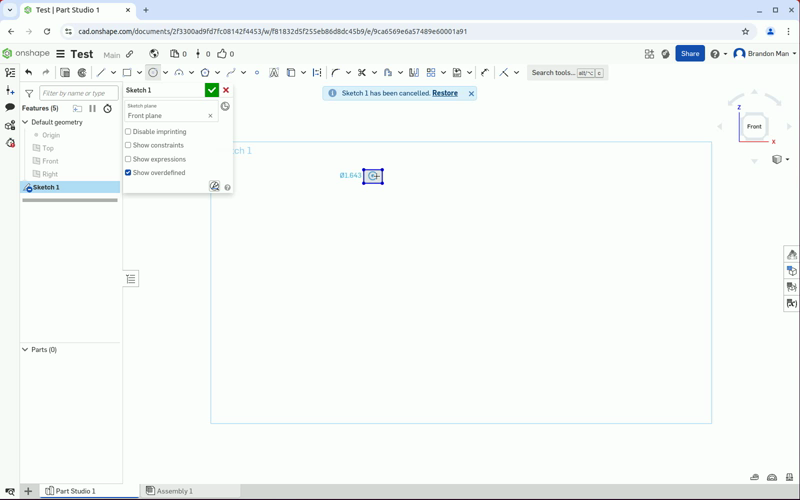
click(376, 175)
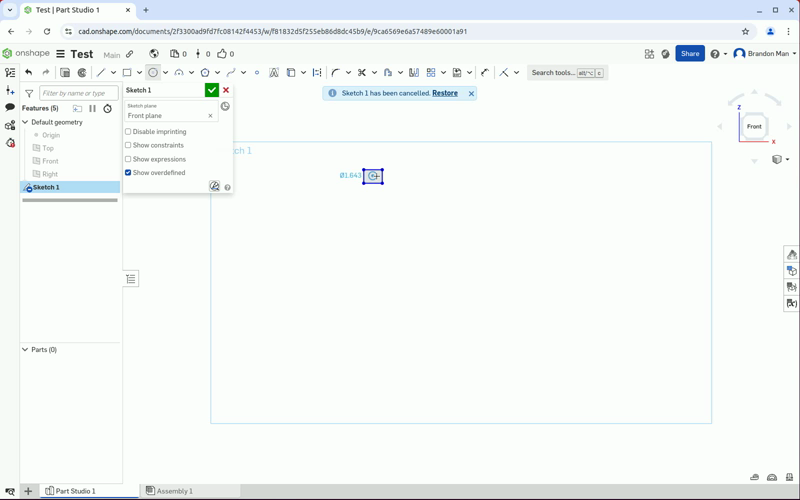
key(esc)
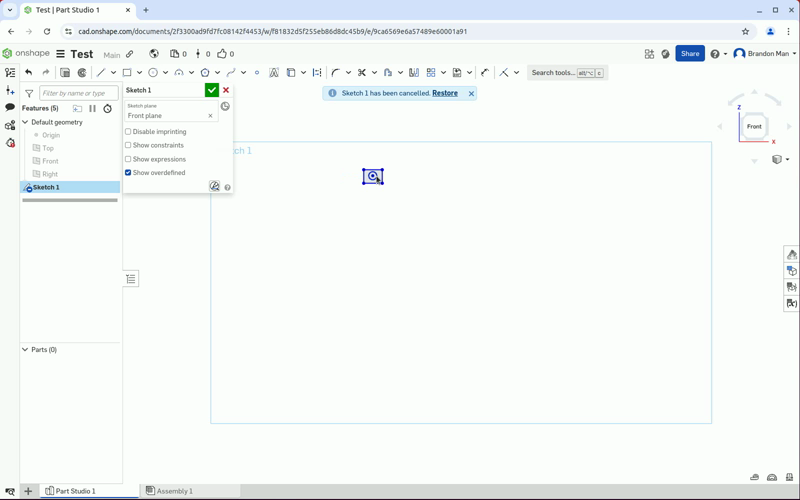
mouse_move(379, 179)
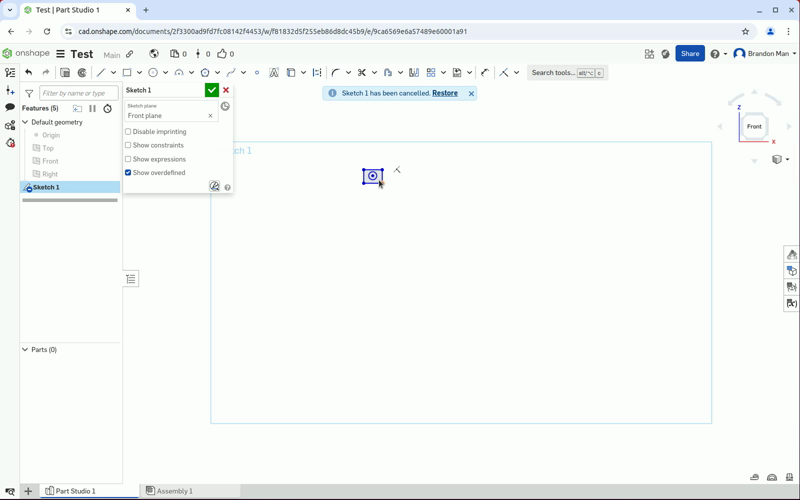
scroll(6)
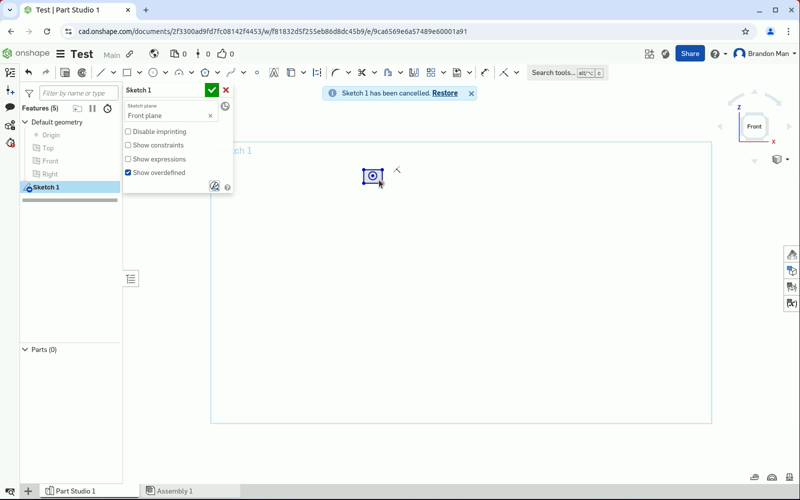
scroll(6)
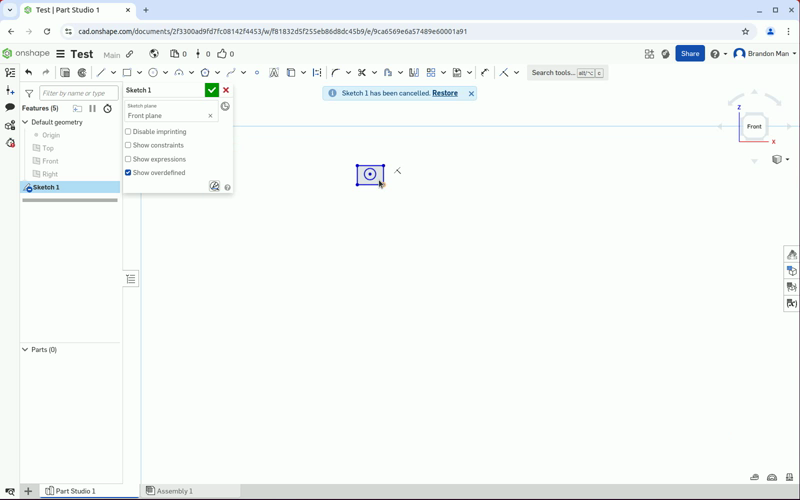
scroll(6)
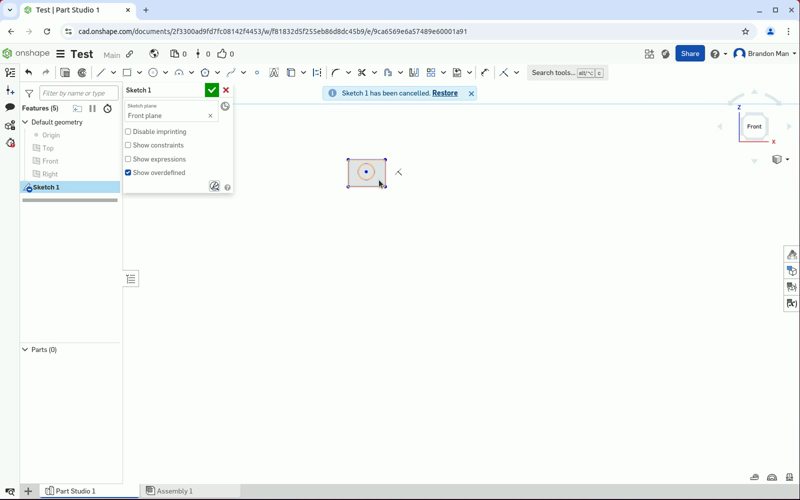
scroll(6)
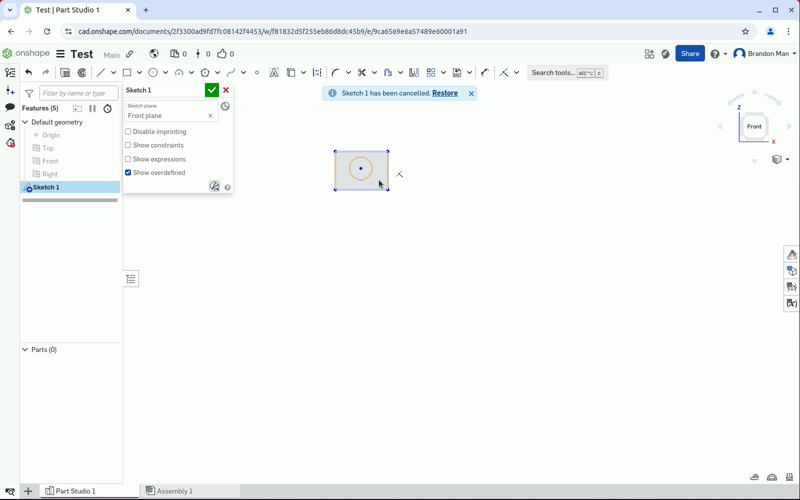
scroll(6)
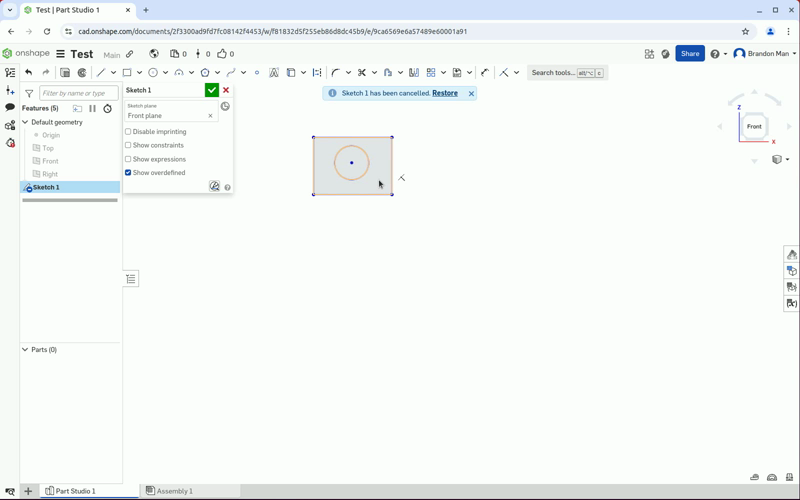
scroll(6)
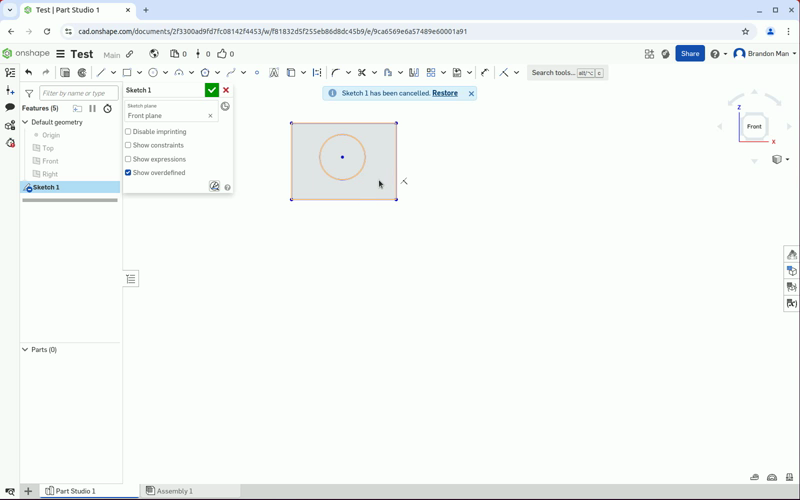
scroll(6)
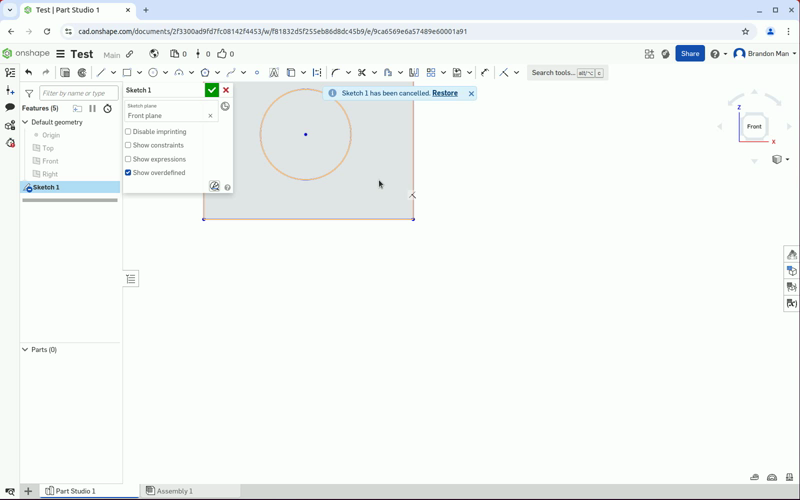
click(379, 179)
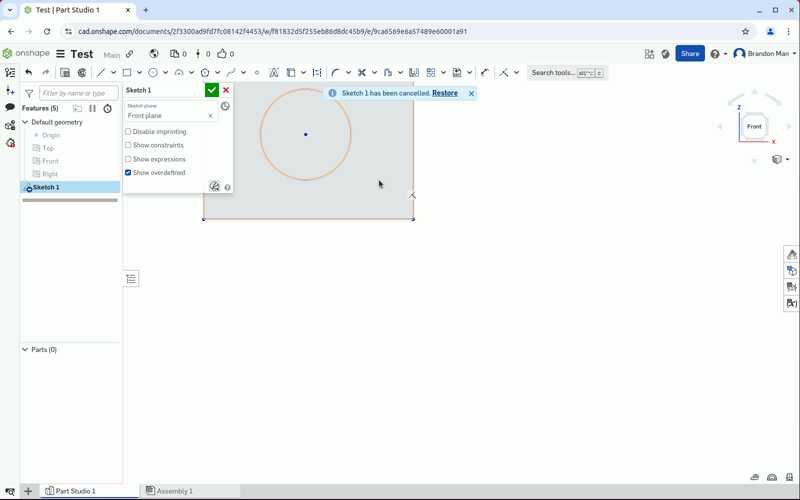
scroll(-6)
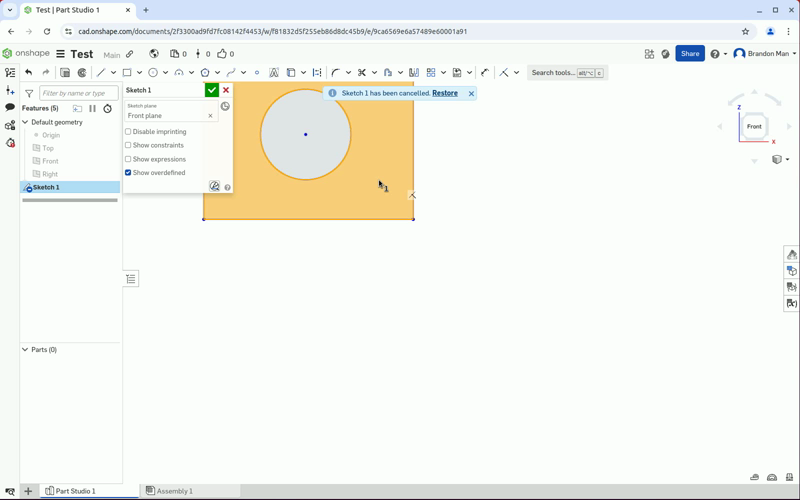
scroll(-6)
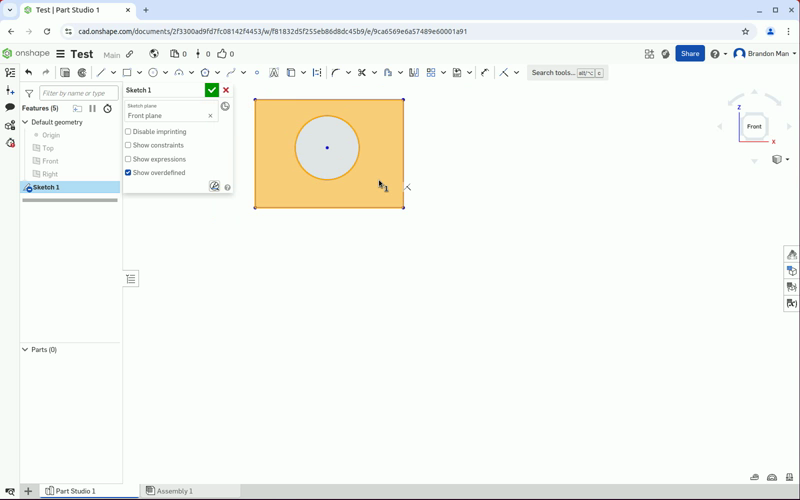
scroll(-6)
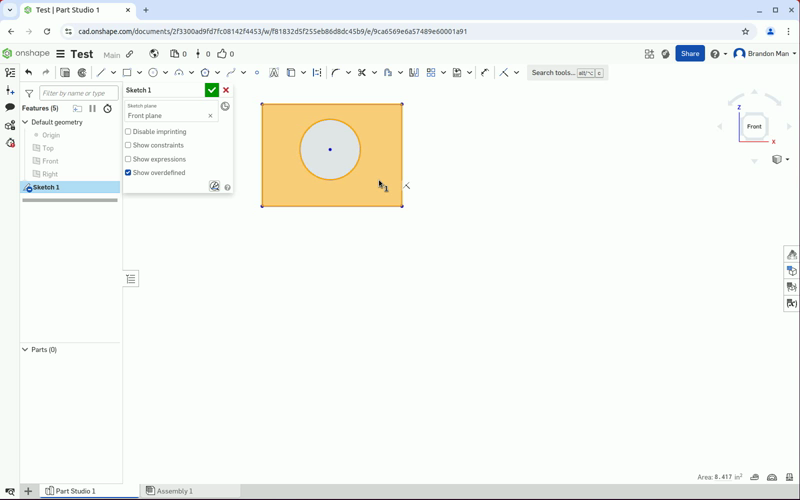
scroll(-6)
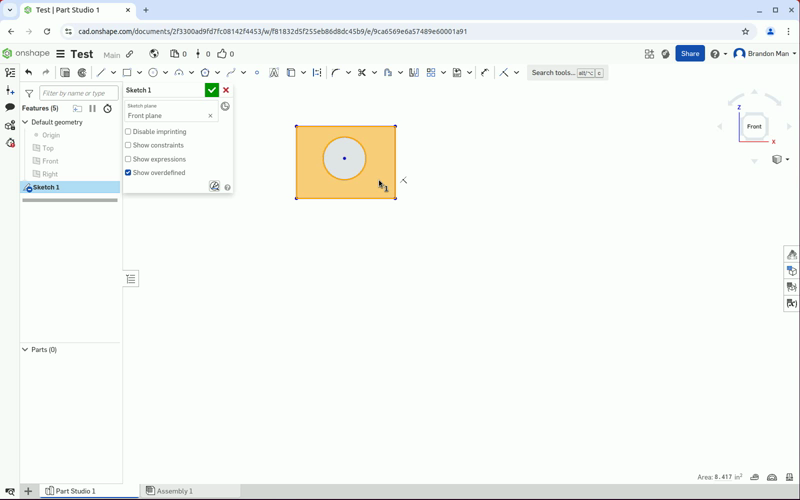
scroll(-6)
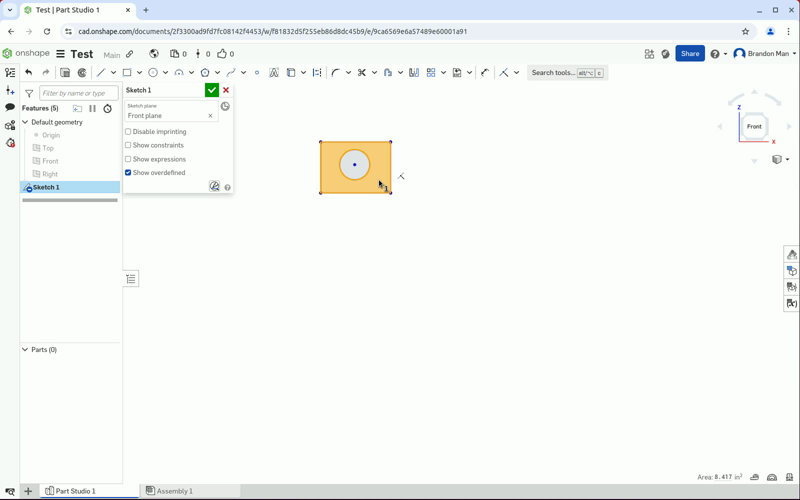
scroll(-6)
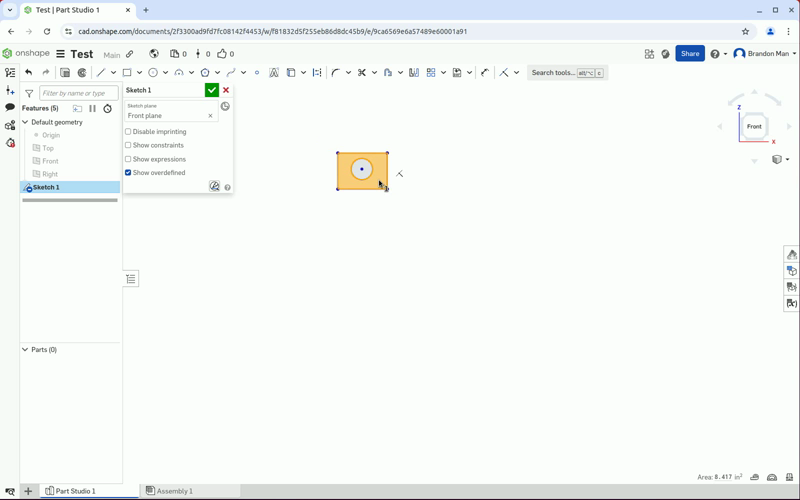
scroll(-6)
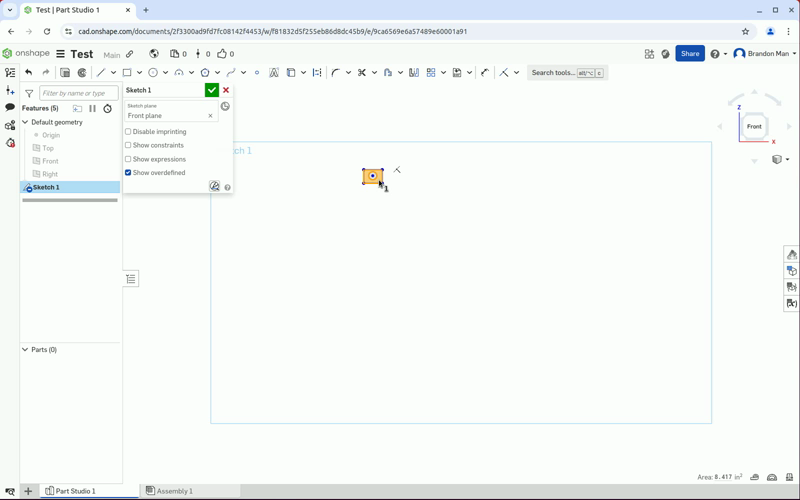
mouse_move(73, 352)
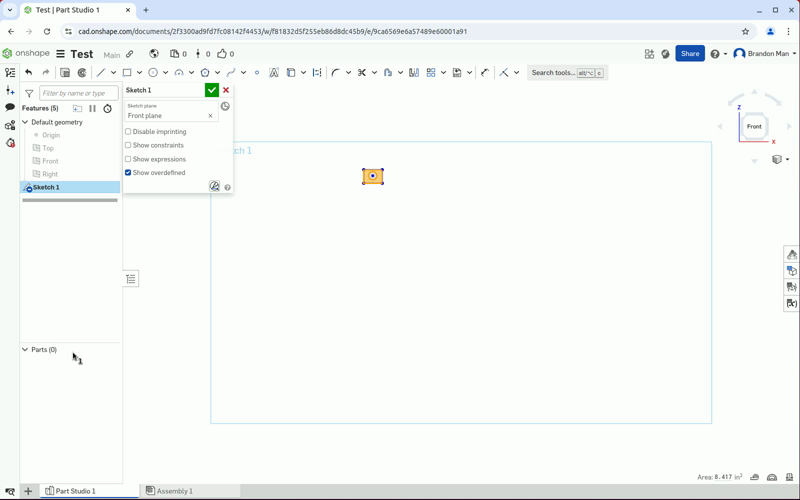
key(shift+y)
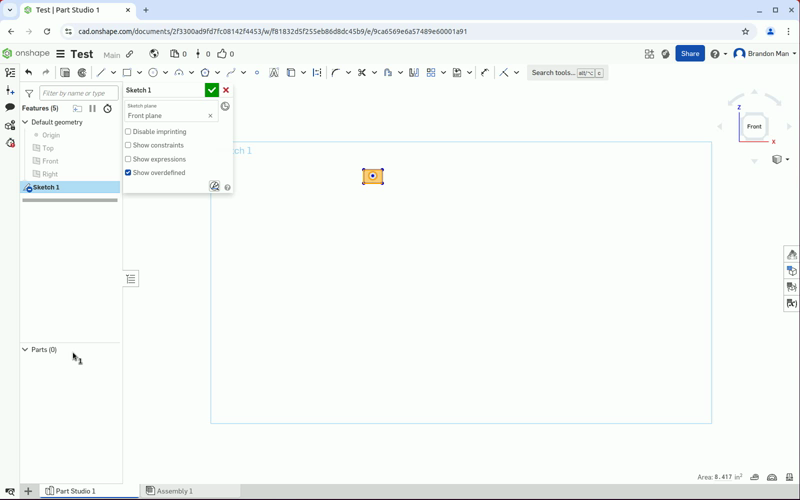
key(shift+e)
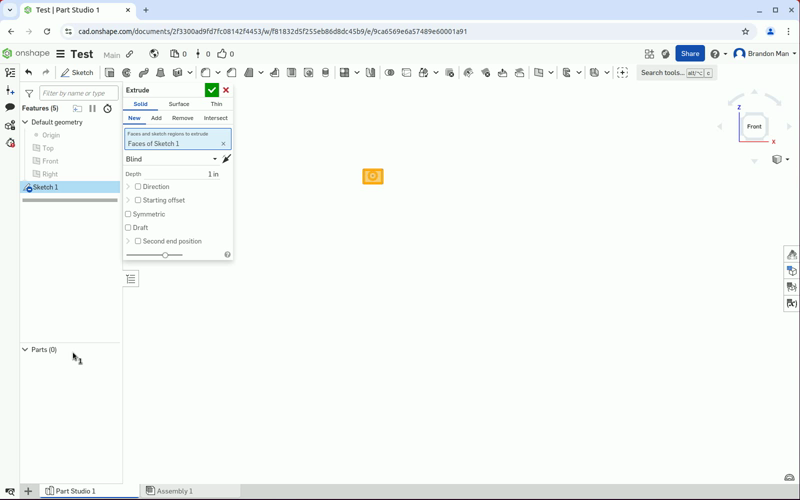
mouse_move(143, 106)
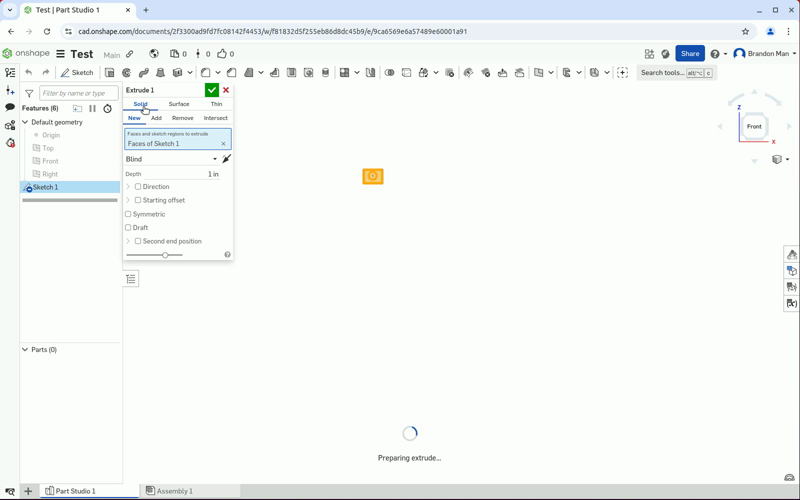
click(143, 106)
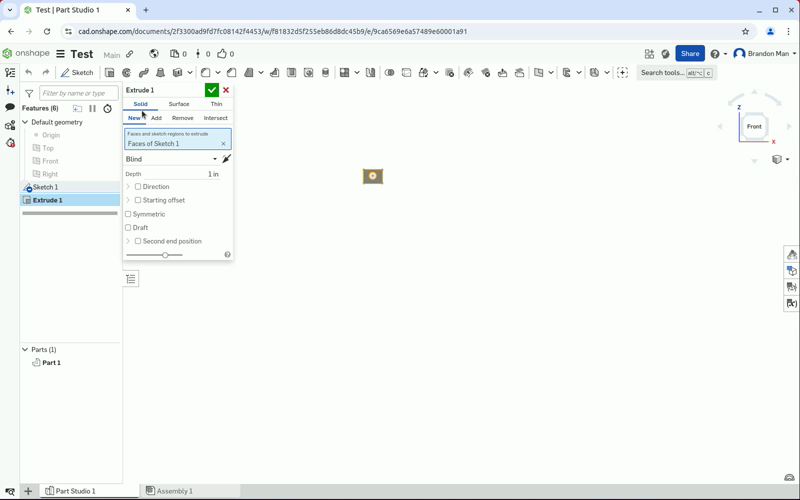
mouse_move(137, 120)
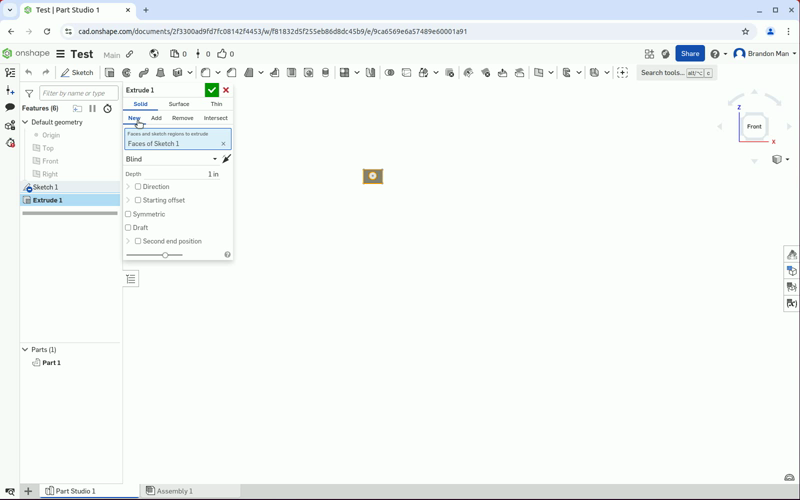
click(137, 120)
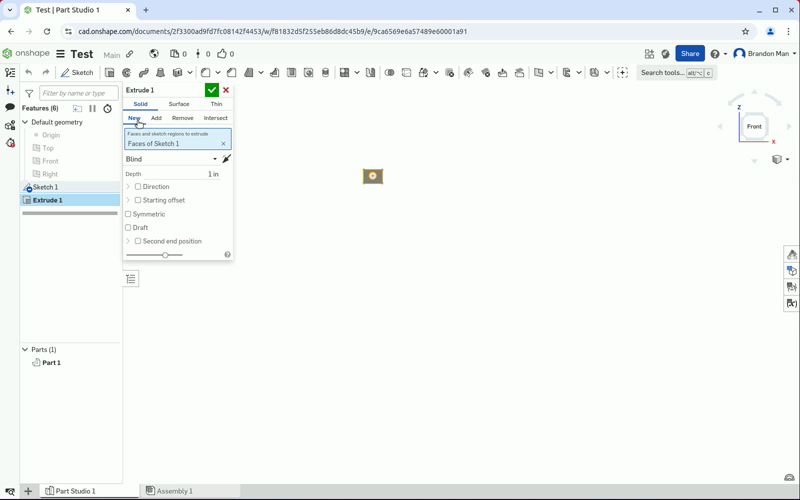
key(tab, 4)
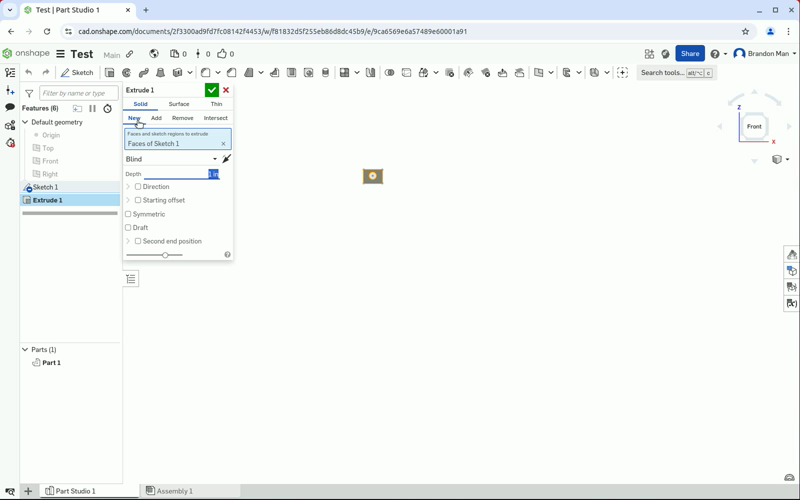
text(1.204)
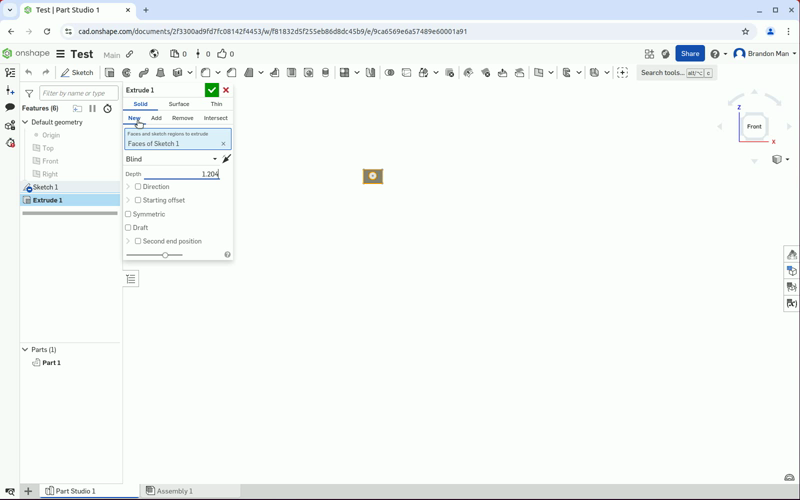
key(enter)
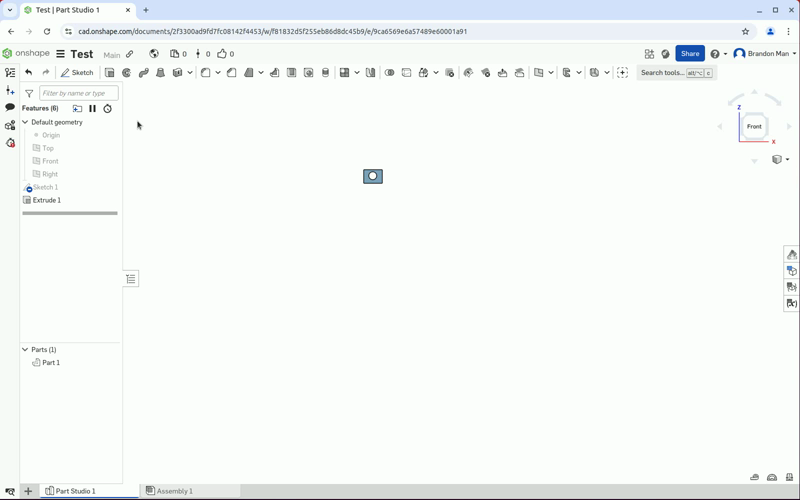
key(shift+h)
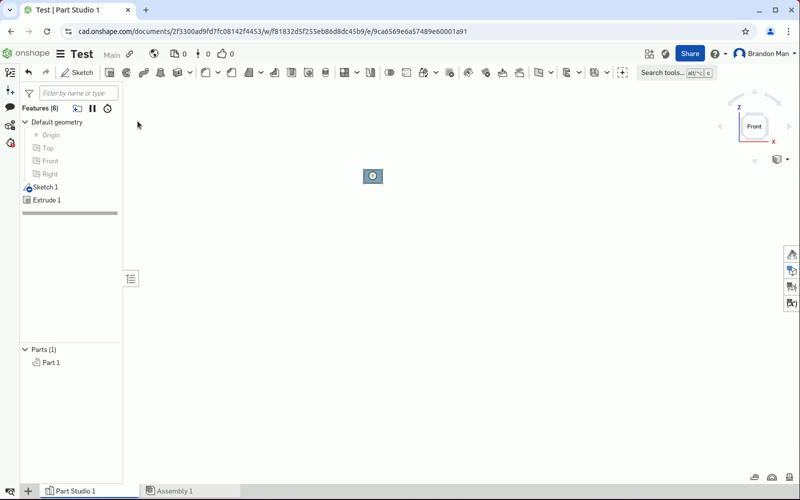
key(shift+h)
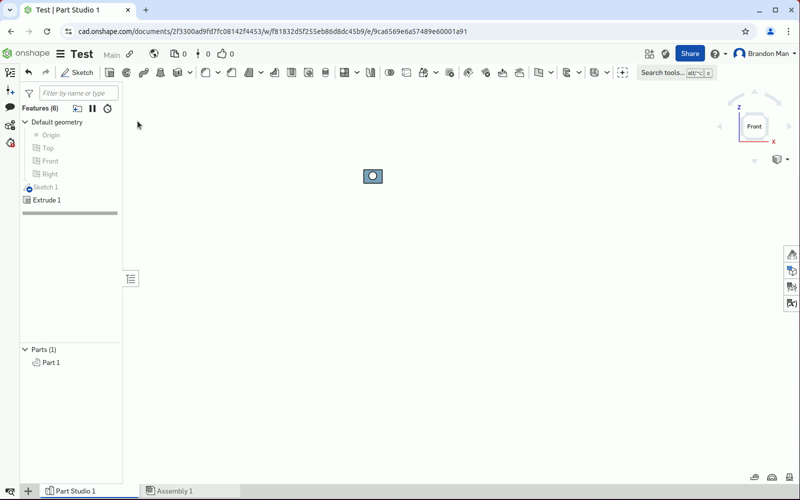
mouse_move(73, 189)
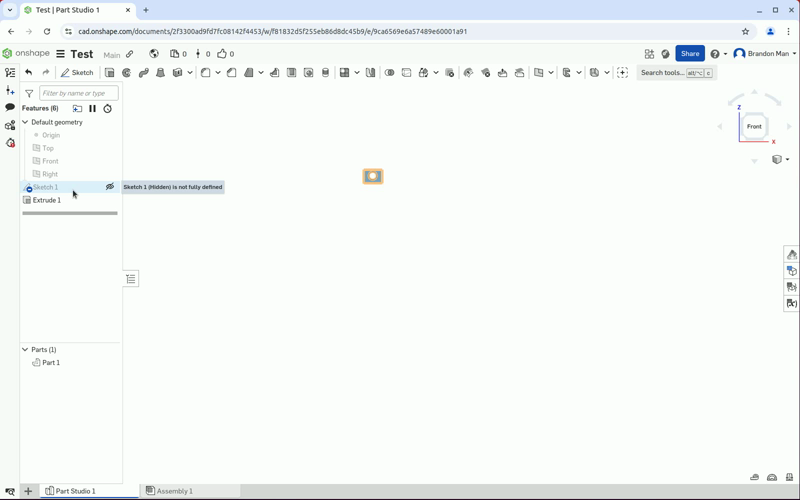
click(73, 189)
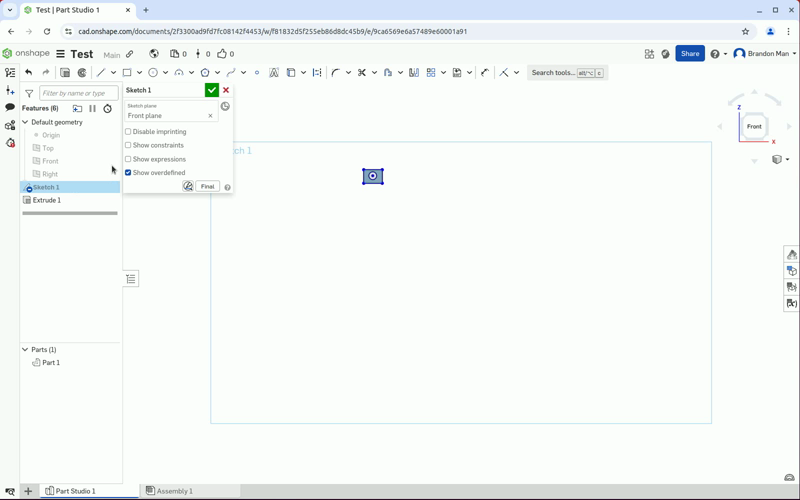
mouse_move(229, 92)
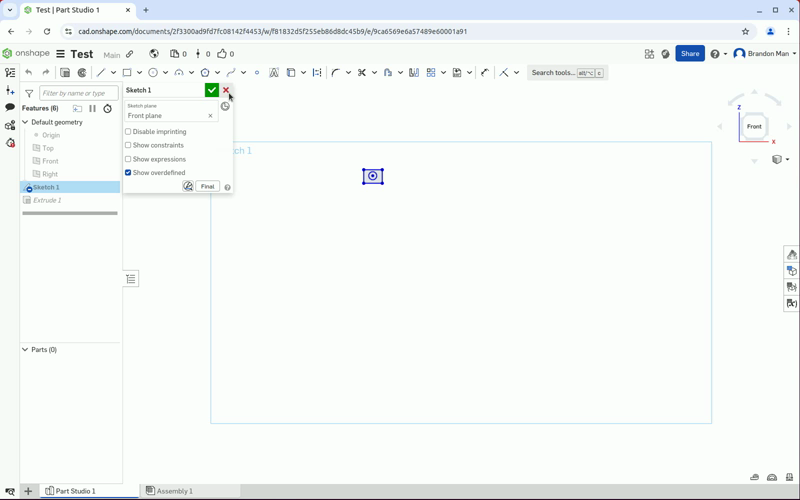
click(229, 92)
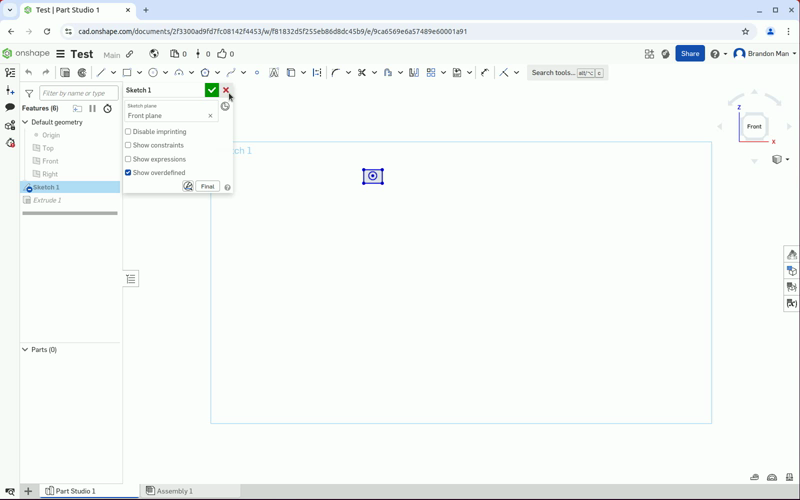
key(shift+s)
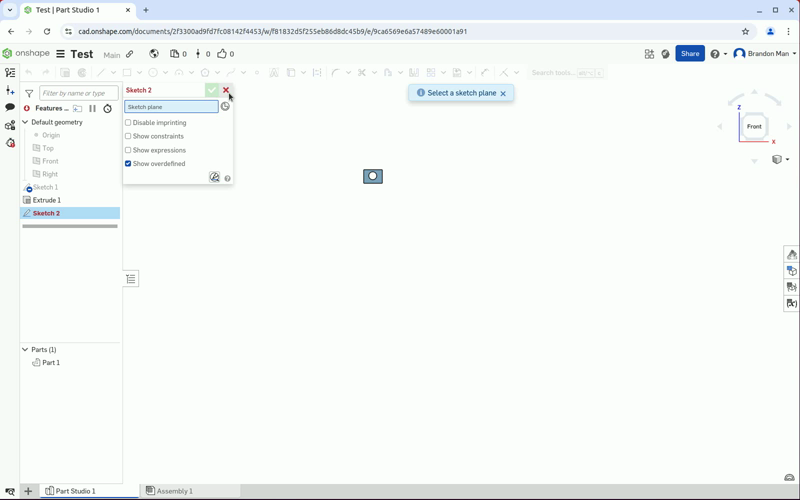
mouse_move(73, 163)
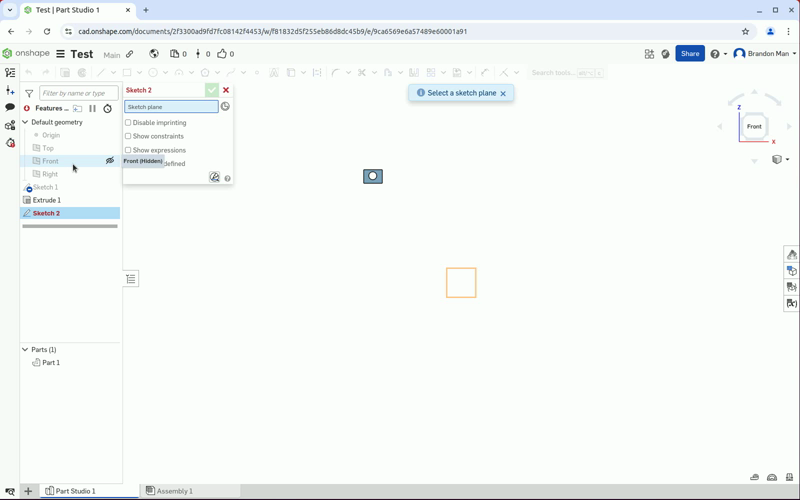
click(73, 163)
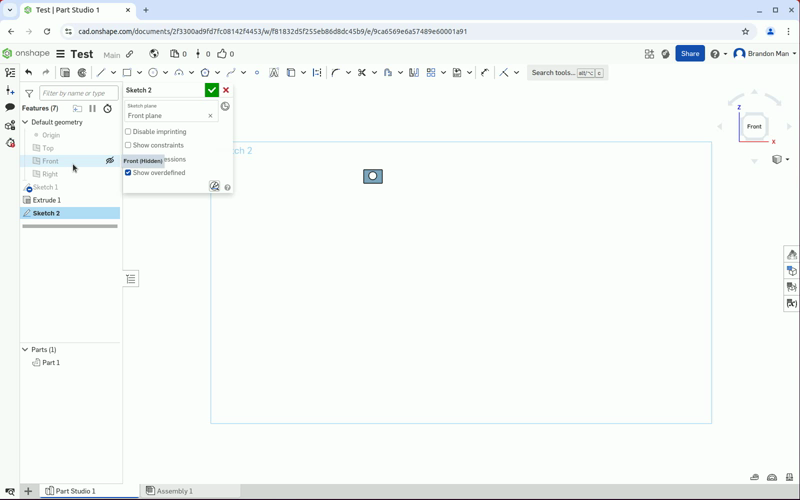
mouse_move(73, 352)
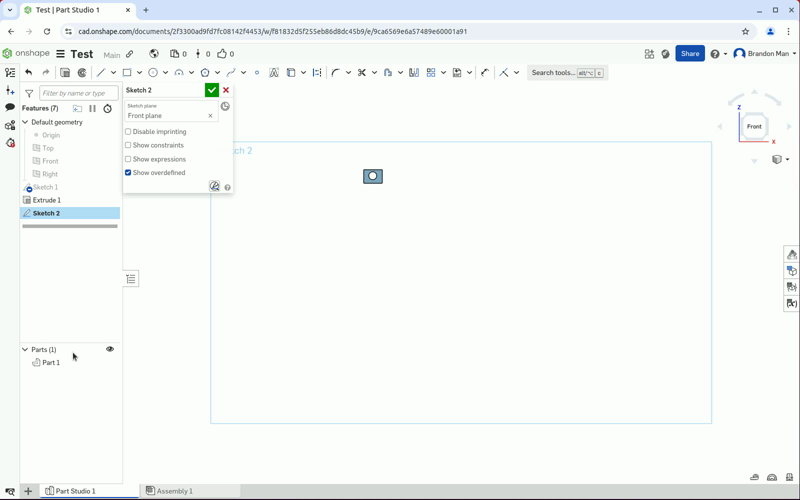
key(y)
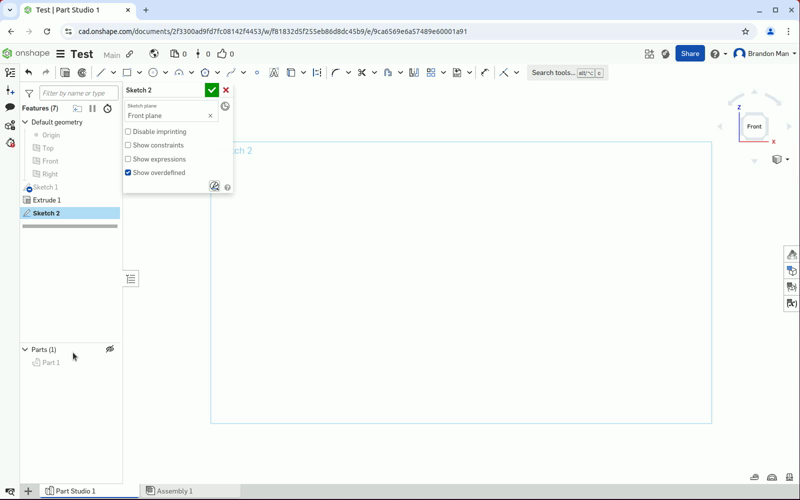
key(l)
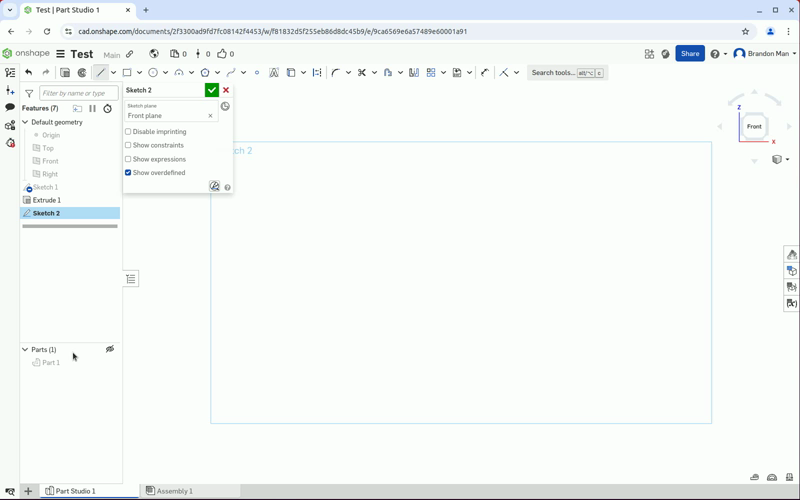
key_down(shift)
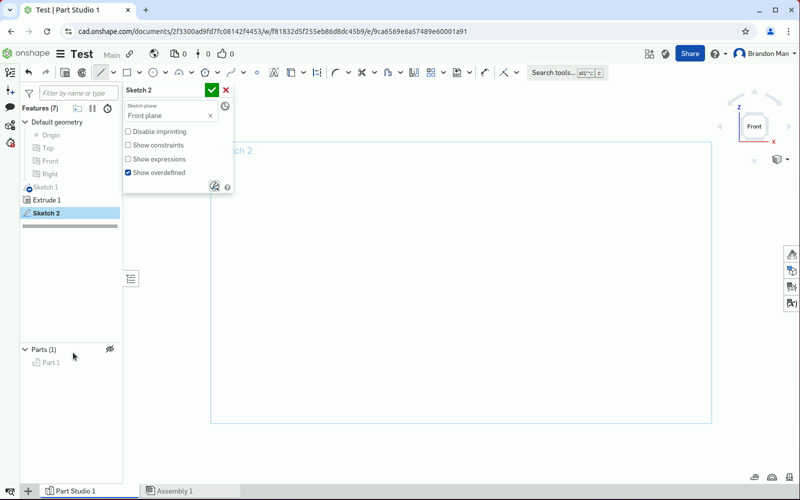
mouse_move(363, 237)
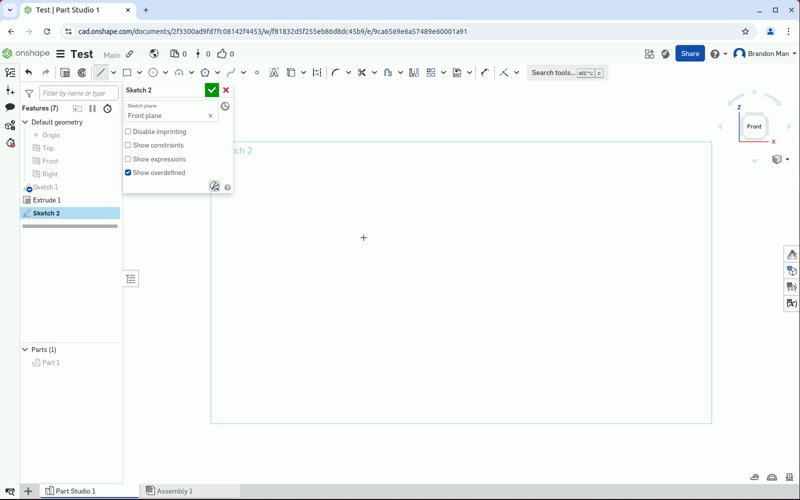
click(363, 237)
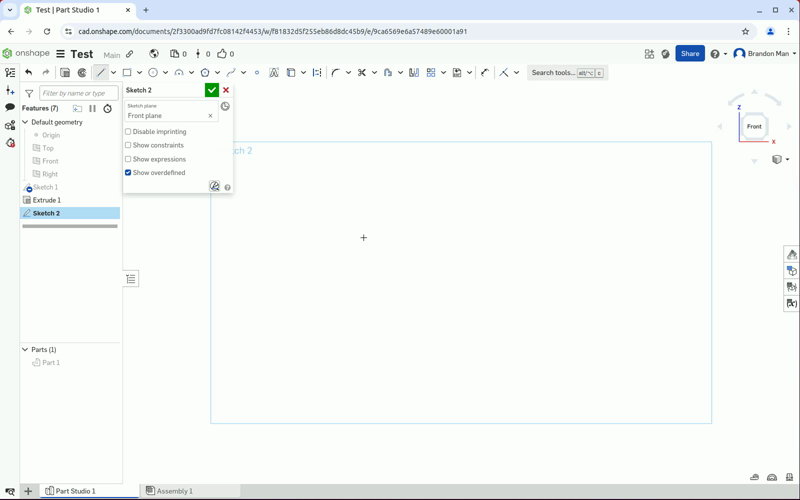
key_up(shift)
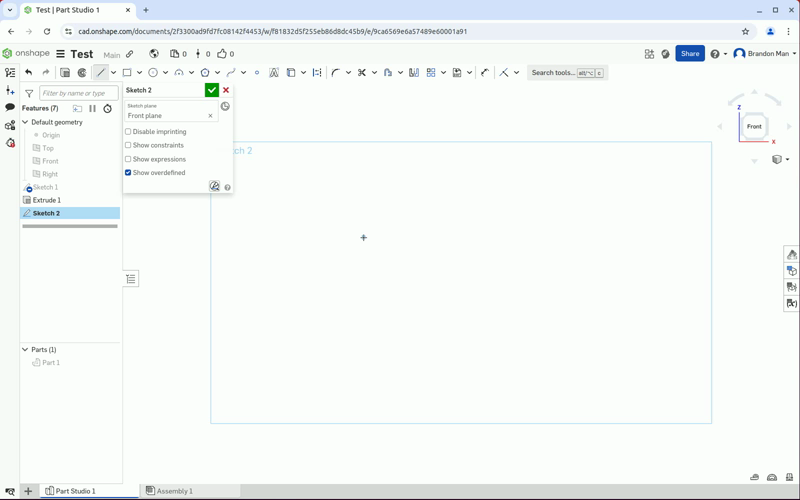
key_down(shift)
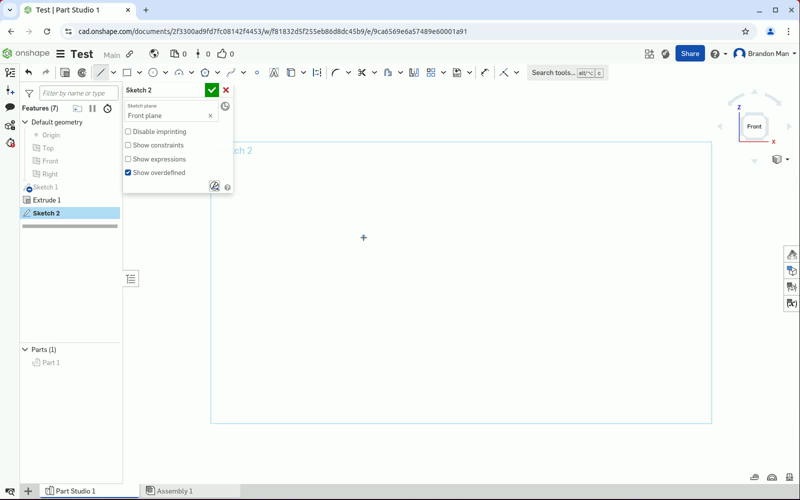
mouse_move(393, 237)
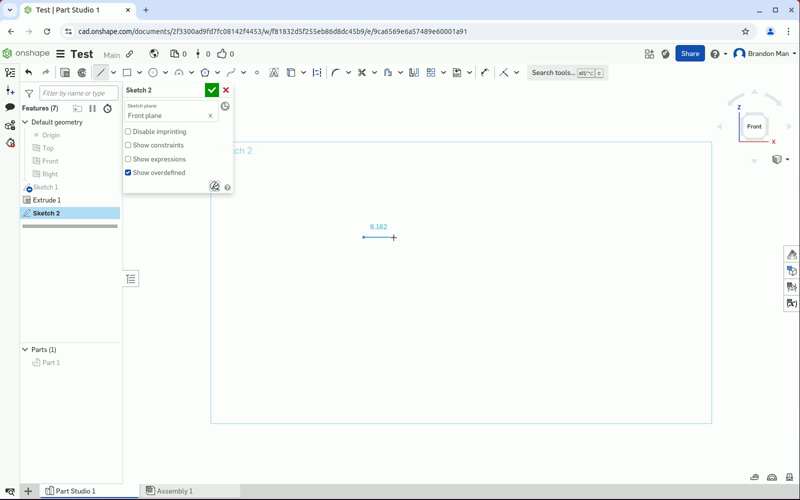
mouse_move(382, 237)
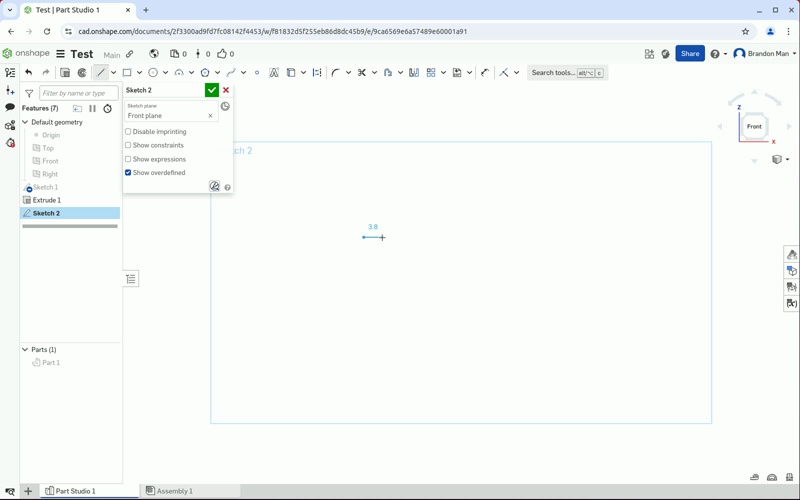
click(382, 237)
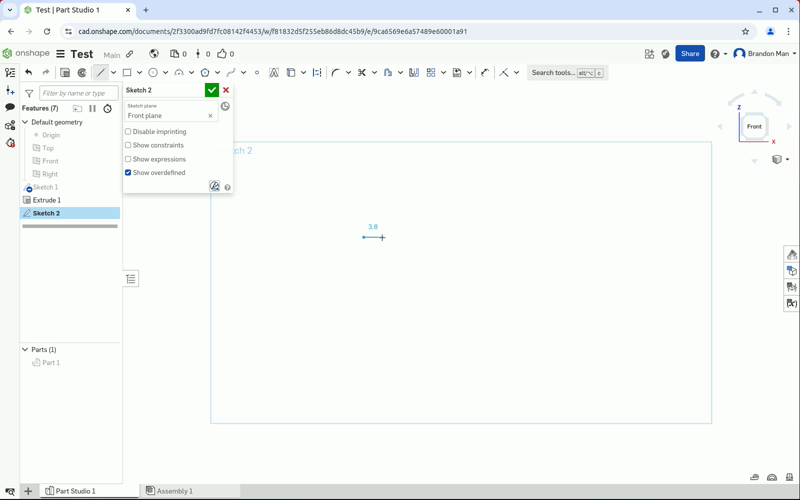
key_up(shift)
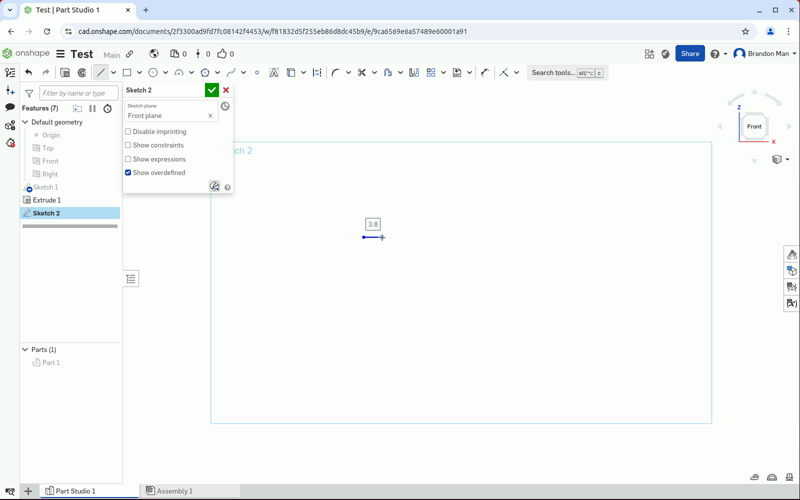
key_down(shift)
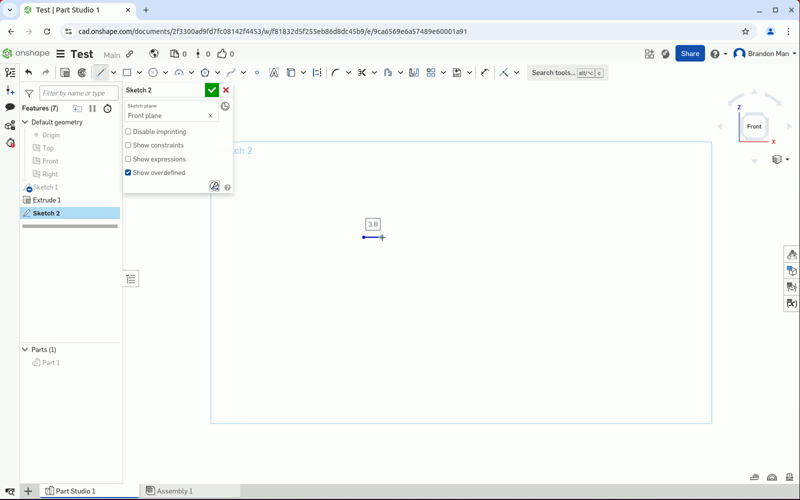
mouse_move(412, 237)
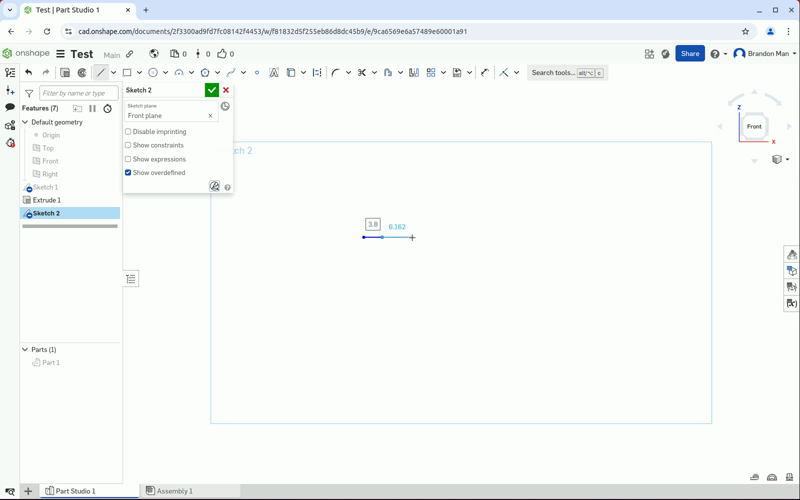
mouse_move(382, 223)
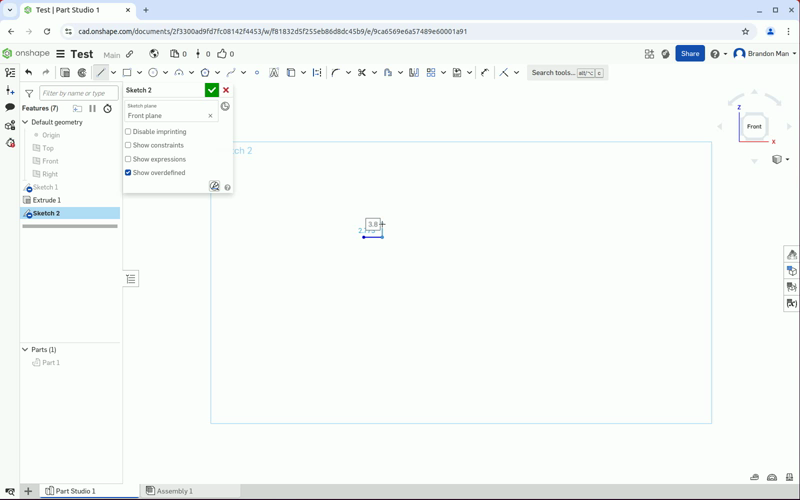
click(382, 223)
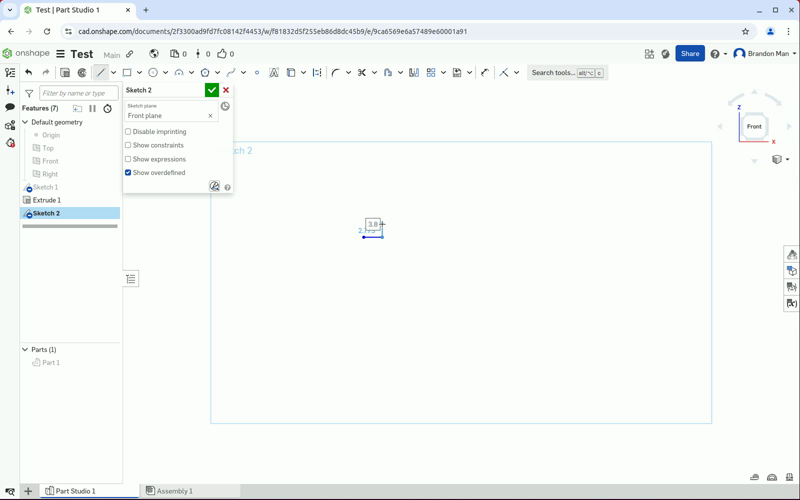
key_up(shift)
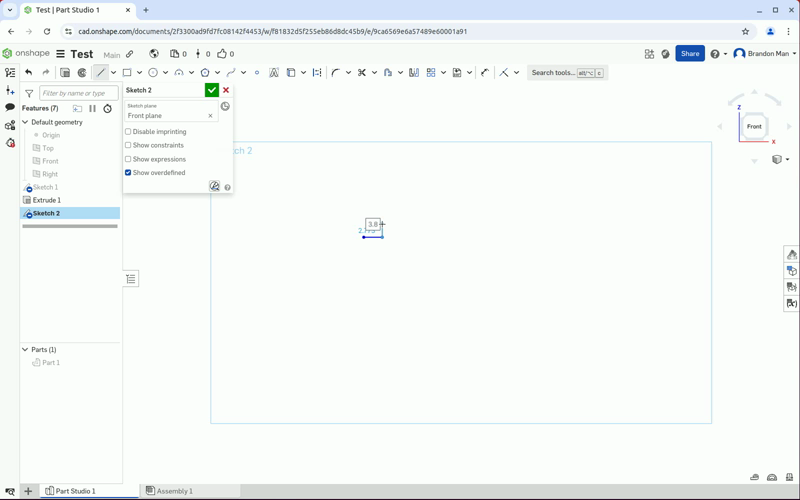
key_down(shift)
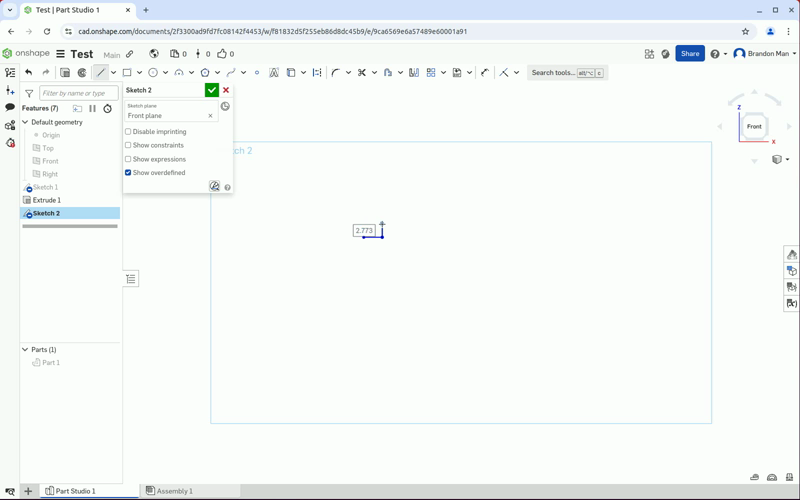
mouse_move(412, 223)
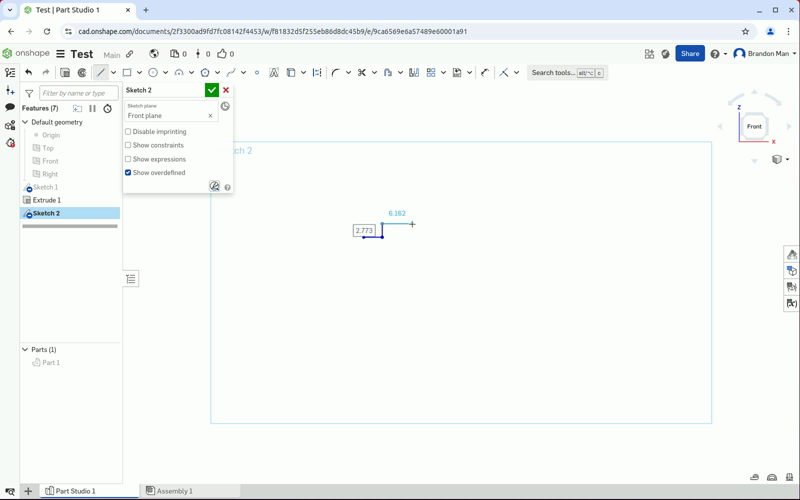
mouse_move(363, 223)
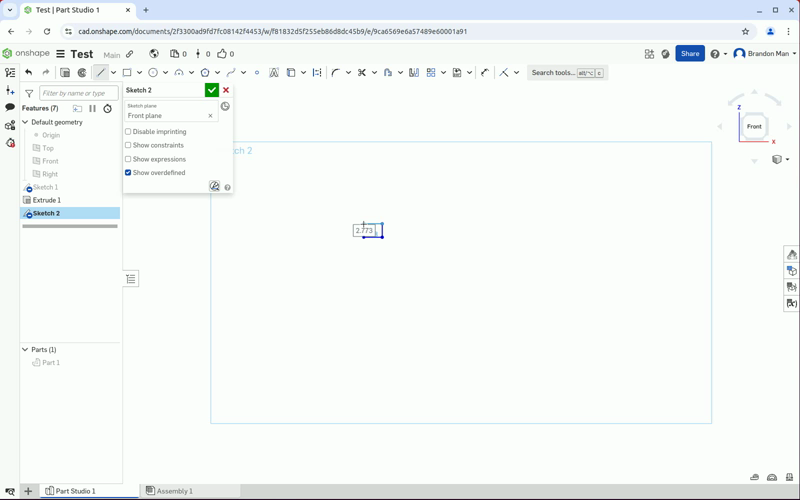
click(363, 223)
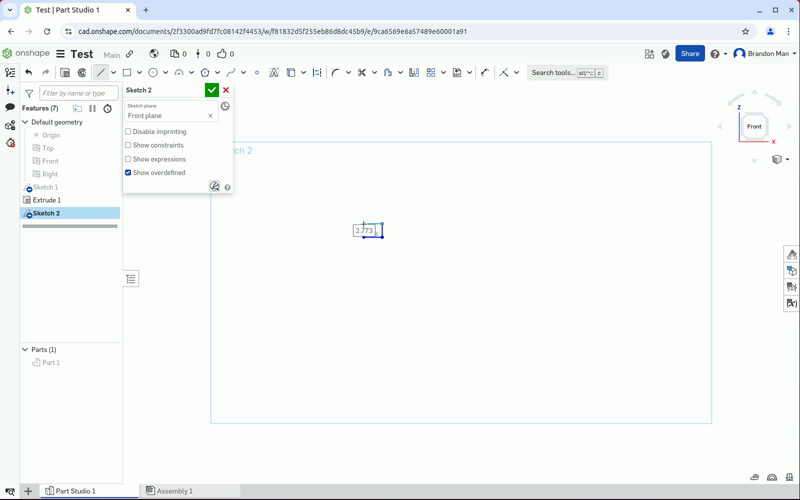
key_up(shift)
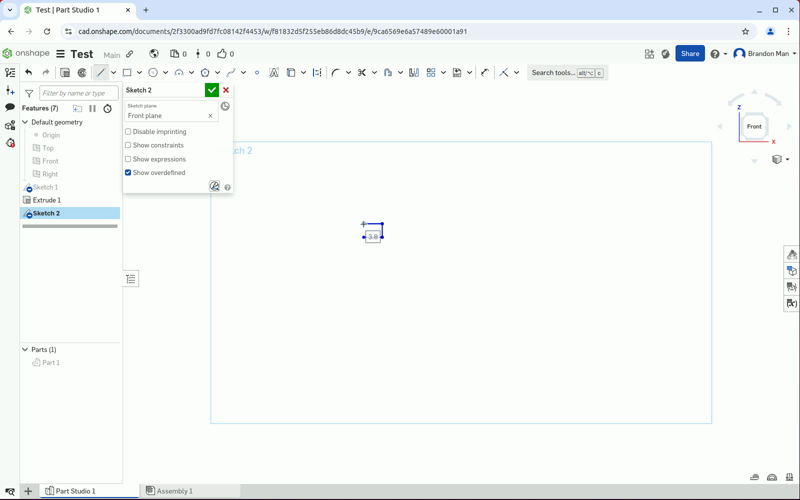
mouse_move(393, 223)
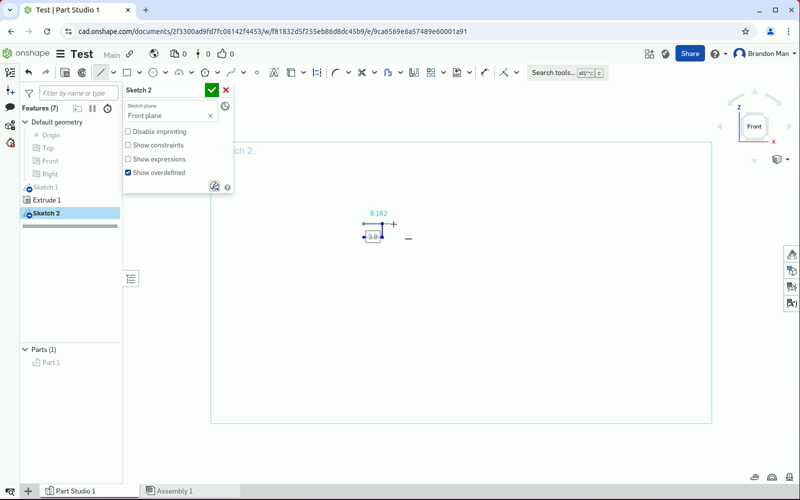
key_down(shift)
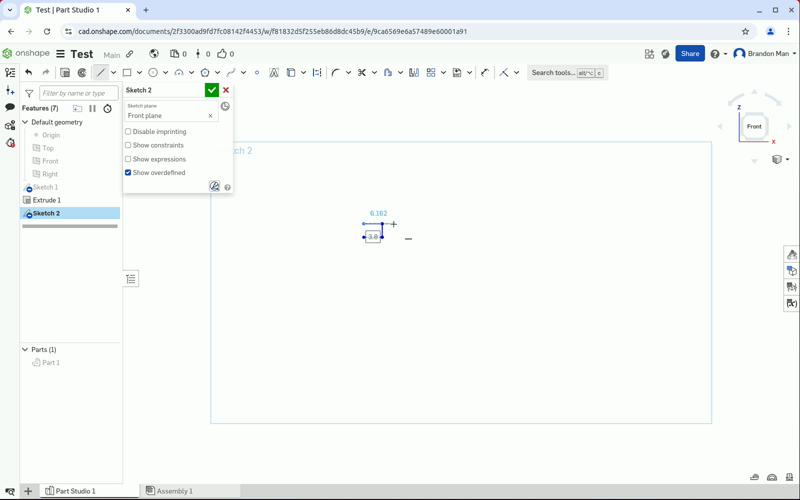
mouse_move(363, 237)
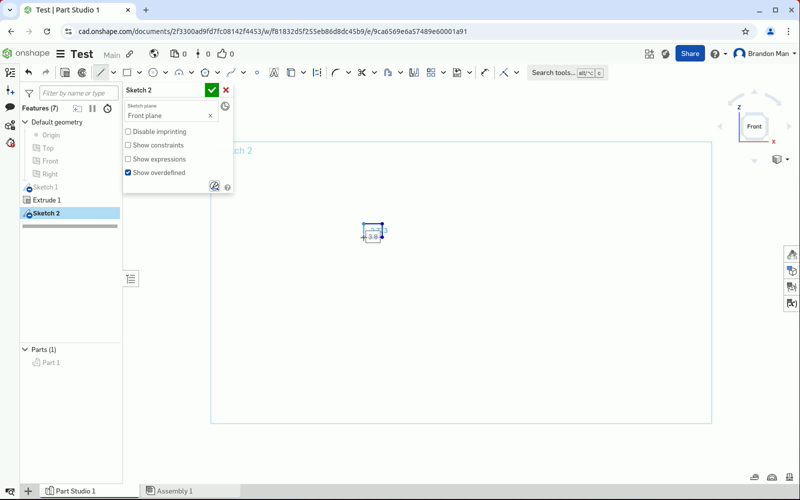
key_up(shift)
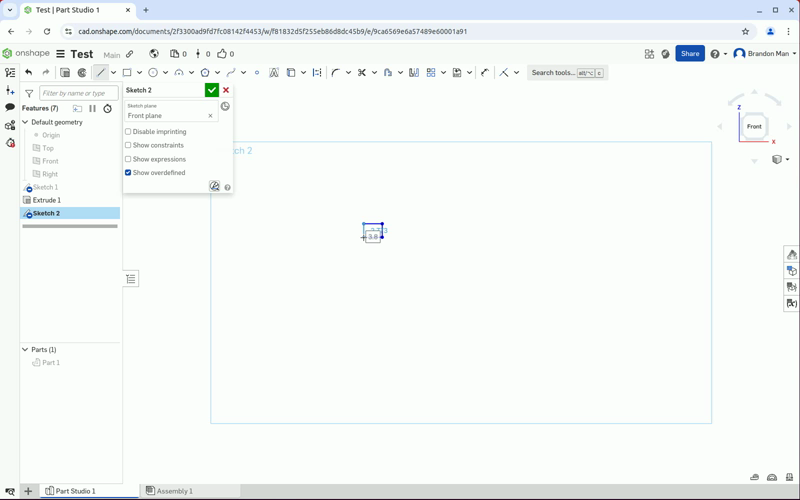
click(363, 237)
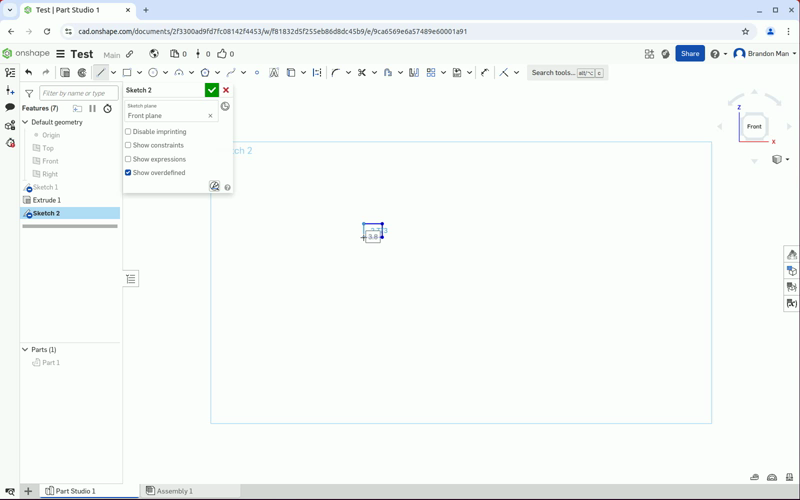
key(esc)
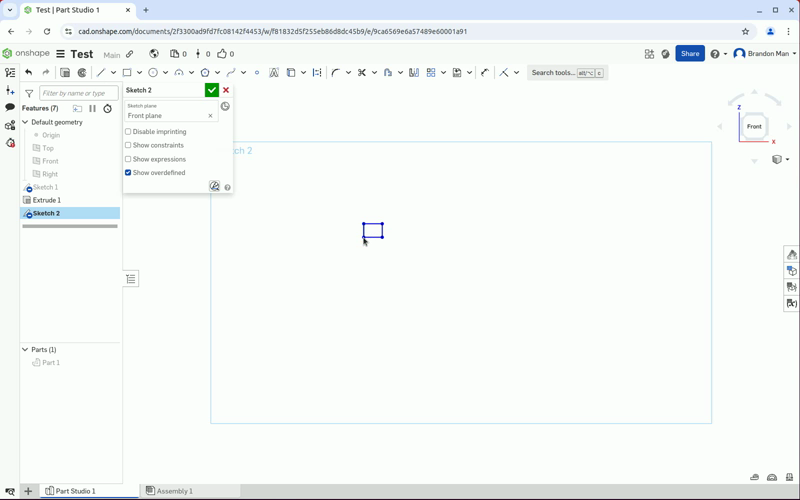
key(c)
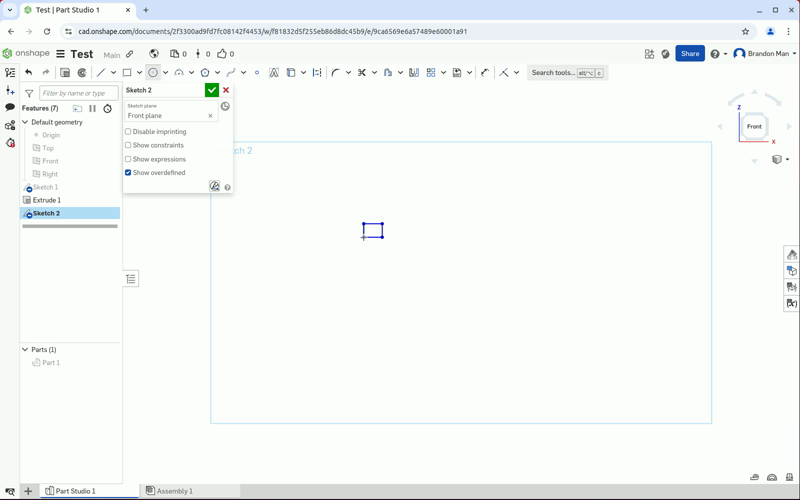
key_down(shift)
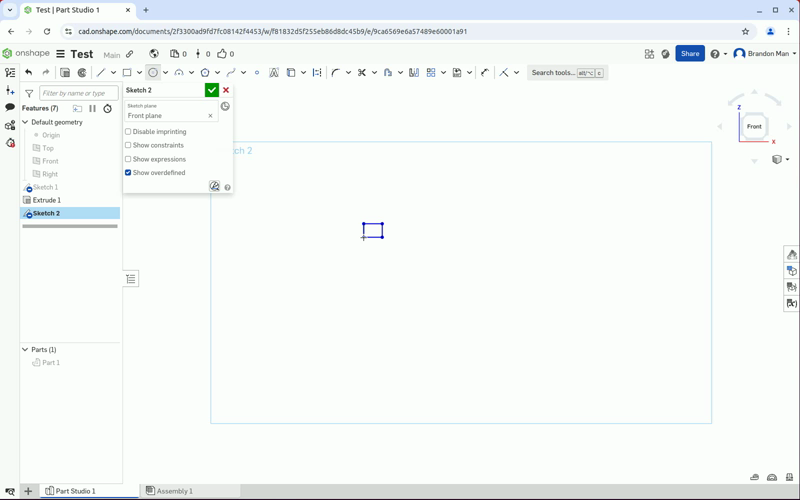
mouse_move(372, 231)
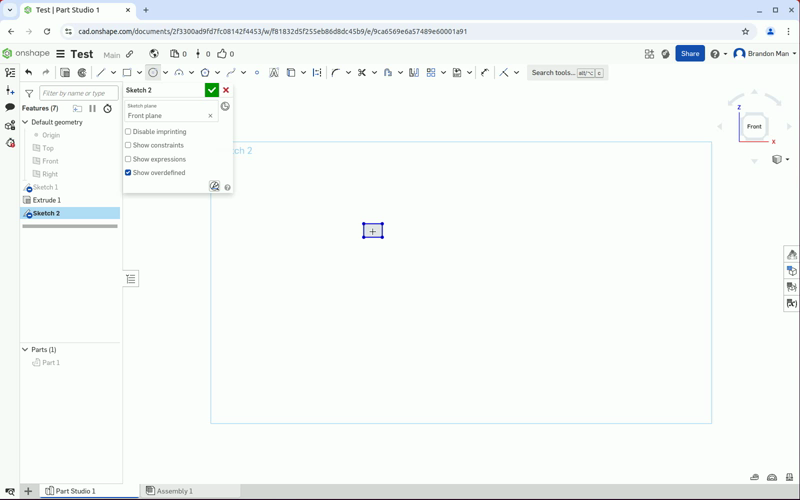
click(372, 231)
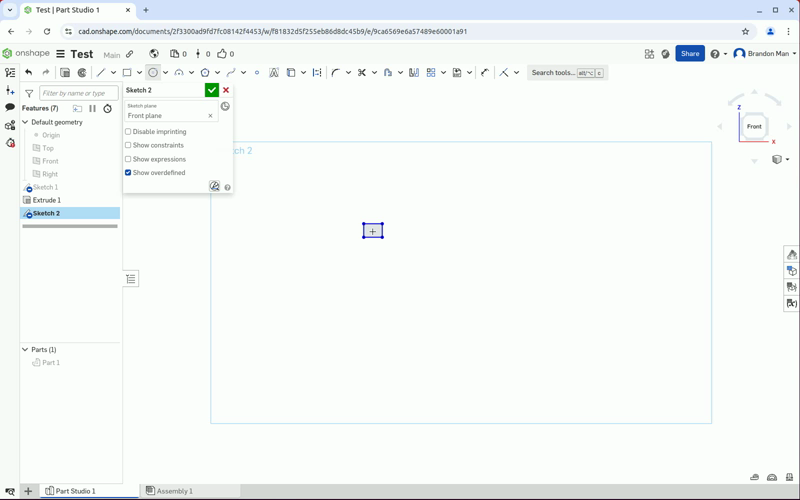
key_up(shift)
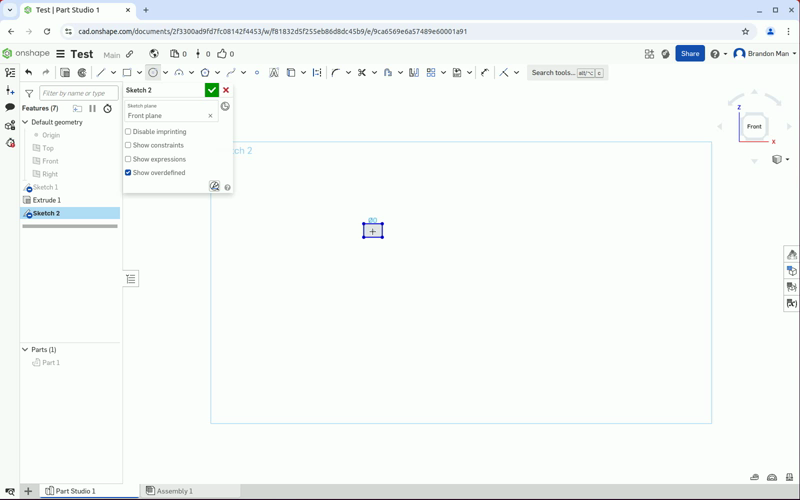
mouse_move(376, 231)
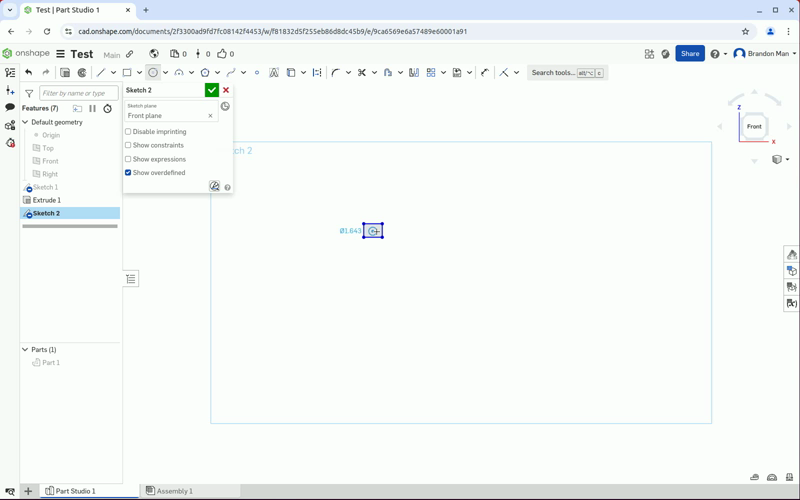
click(376, 231)
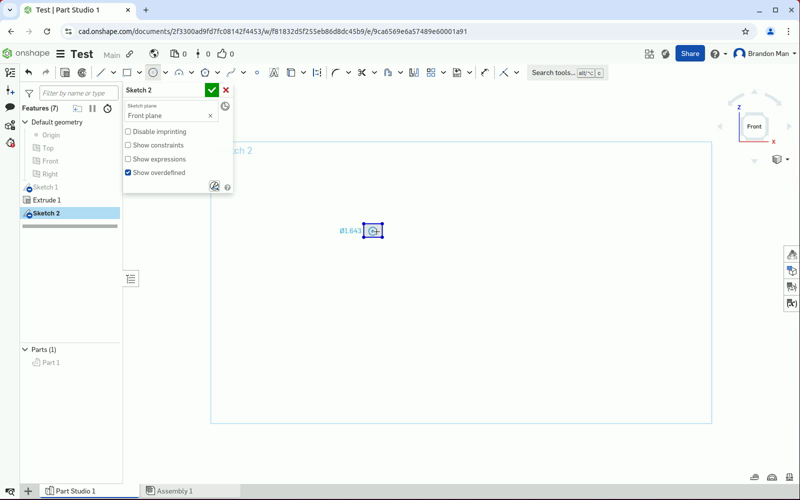
key(esc)
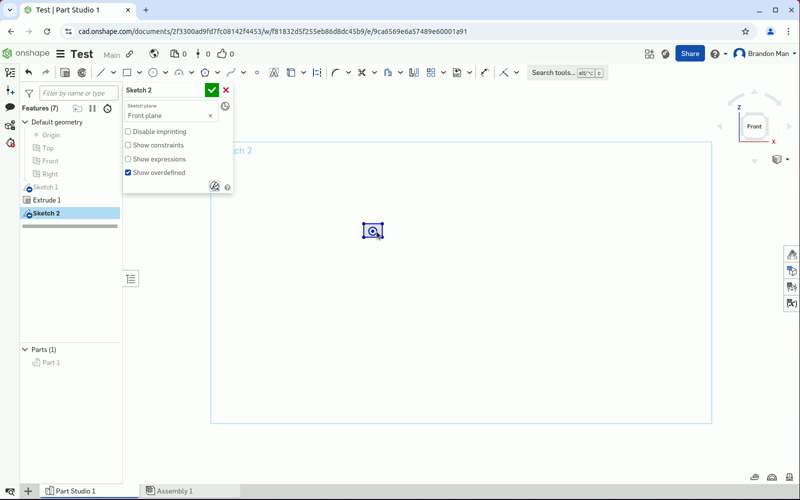
mouse_move(380, 225)
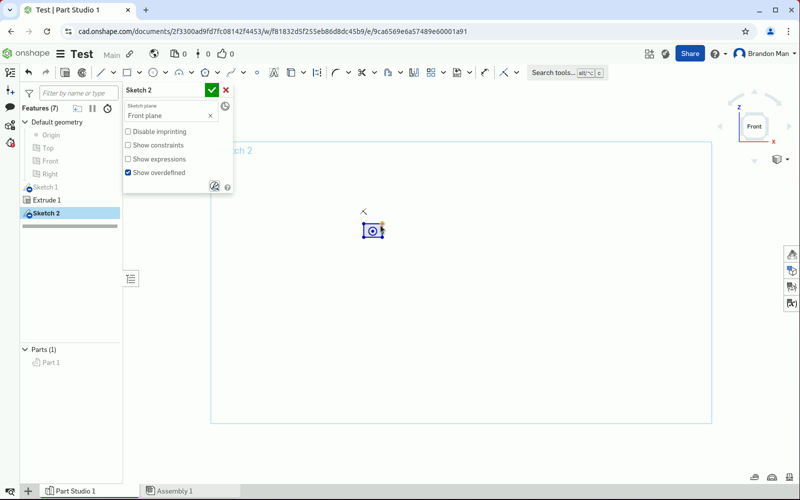
scroll(6)
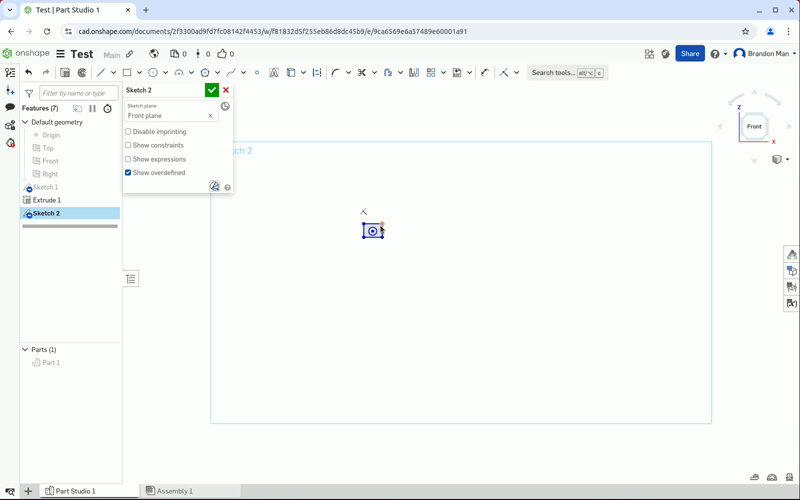
scroll(6)
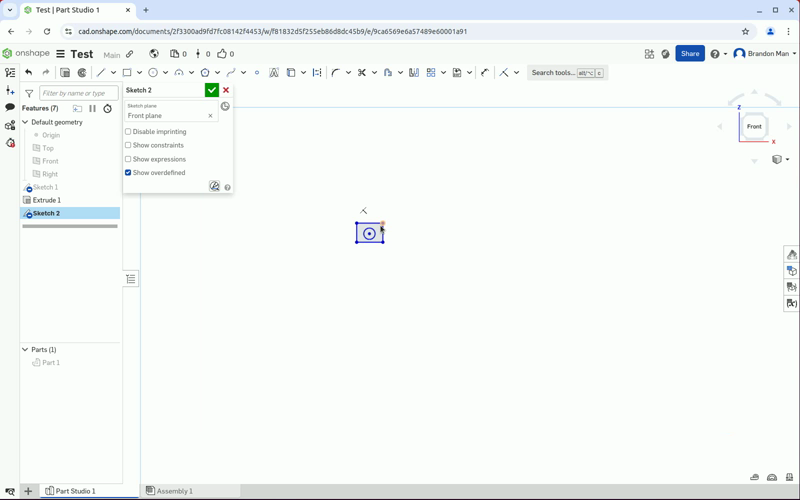
scroll(6)
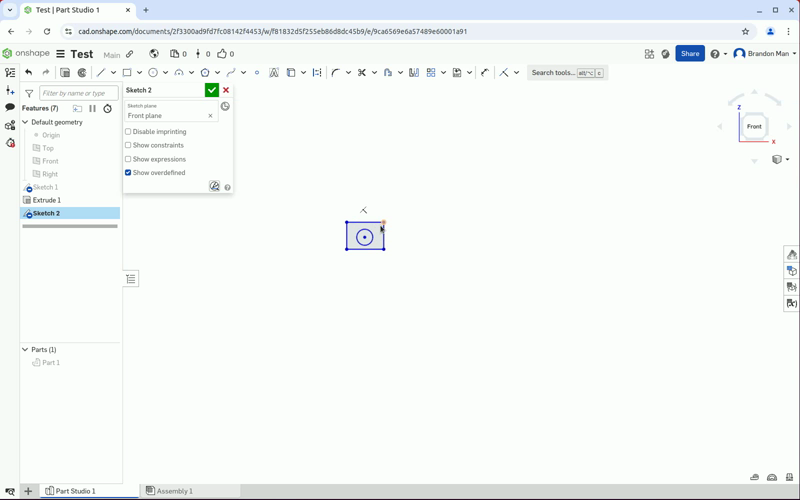
scroll(6)
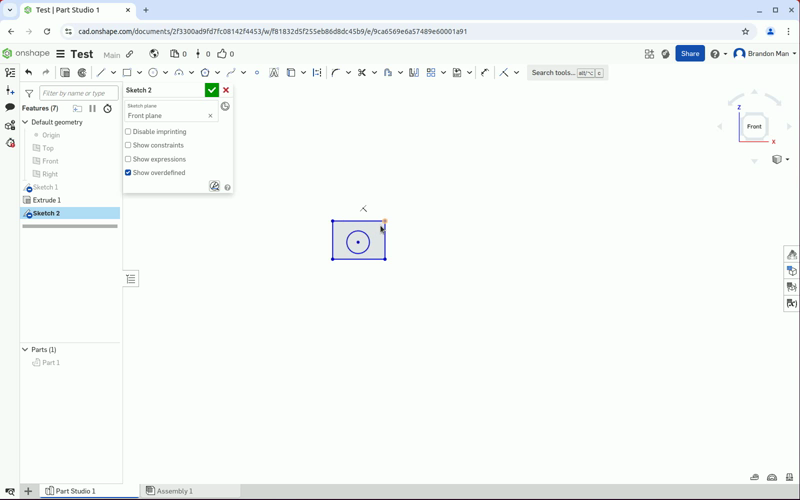
scroll(6)
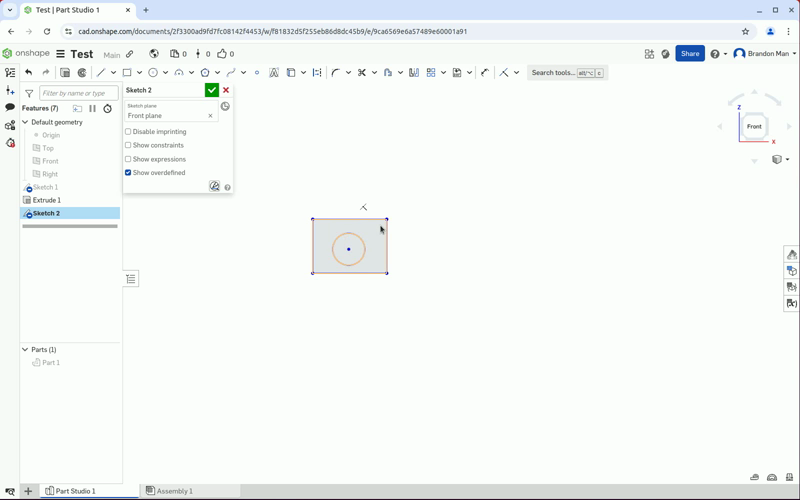
scroll(6)
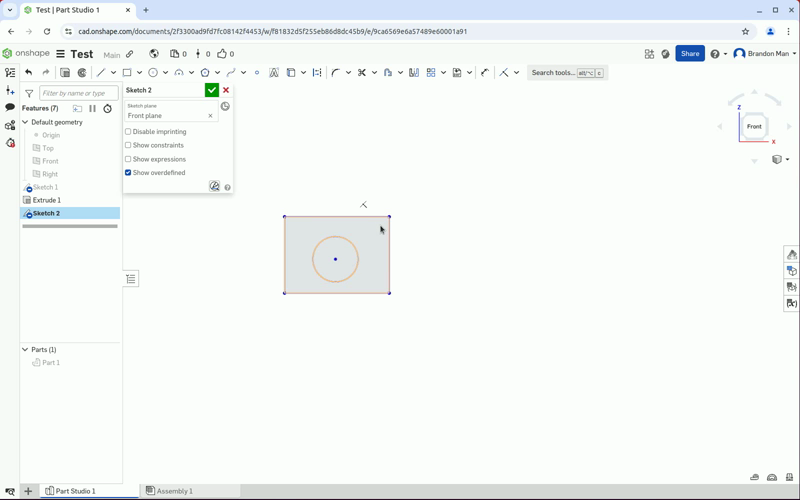
scroll(6)
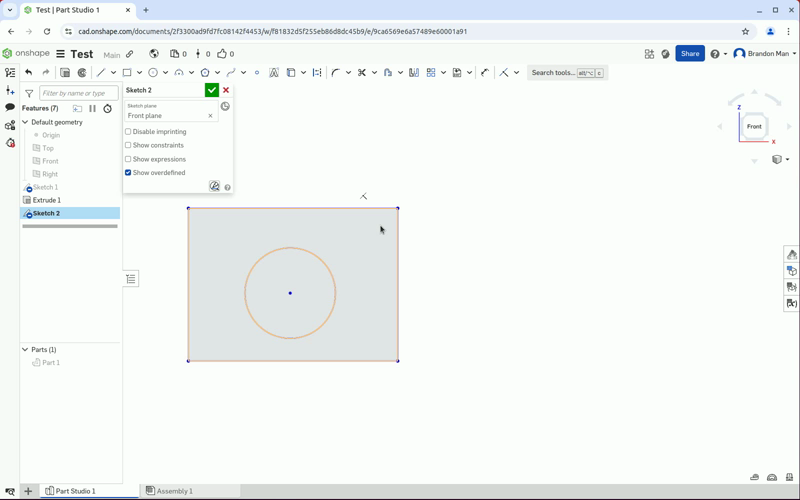
click(380, 225)
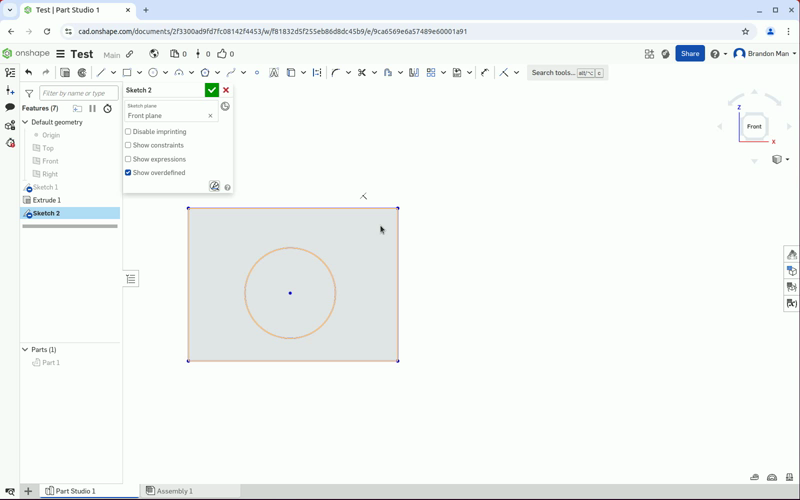
scroll(-6)
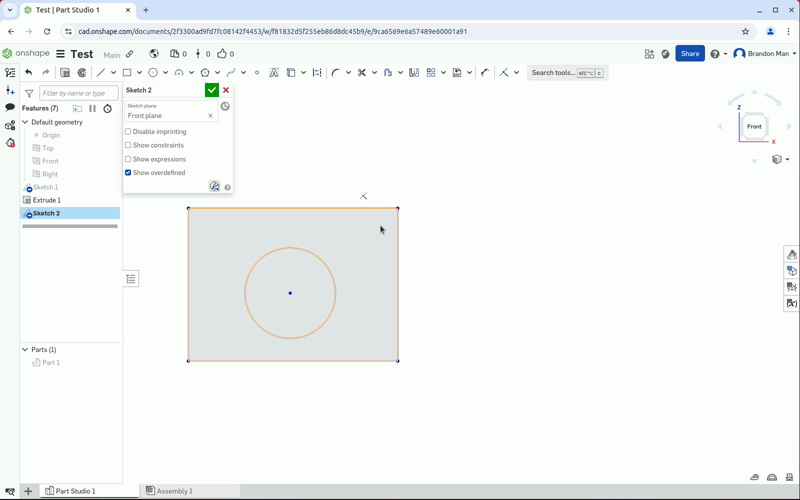
scroll(-6)
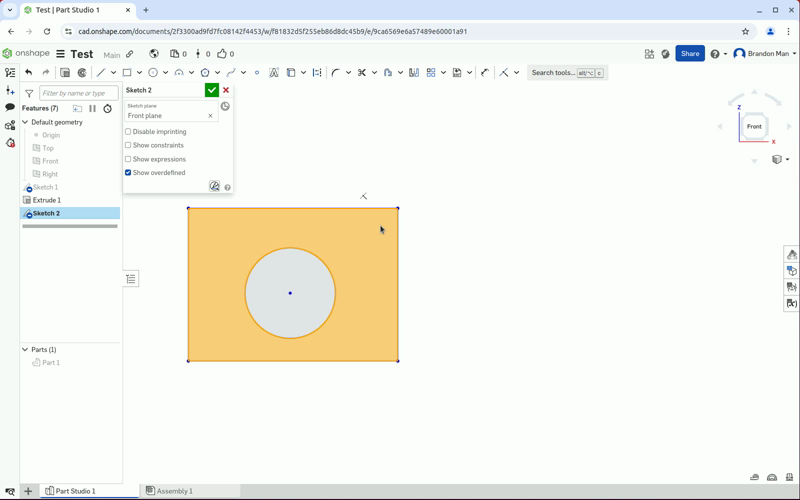
scroll(-6)
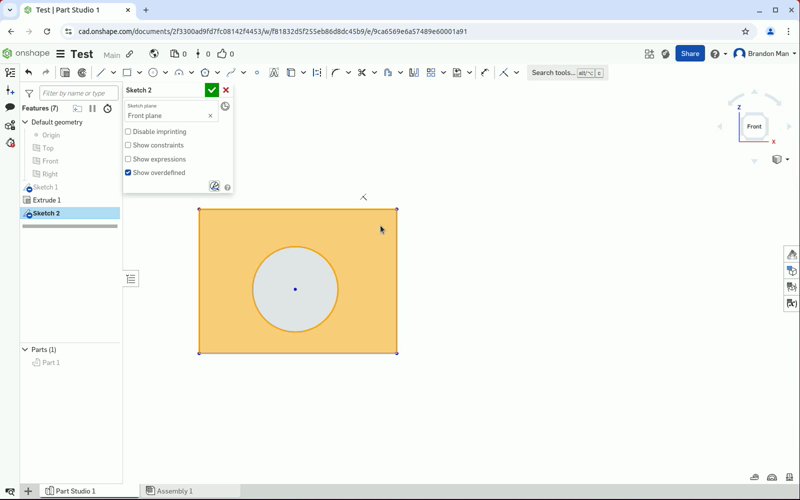
scroll(-6)
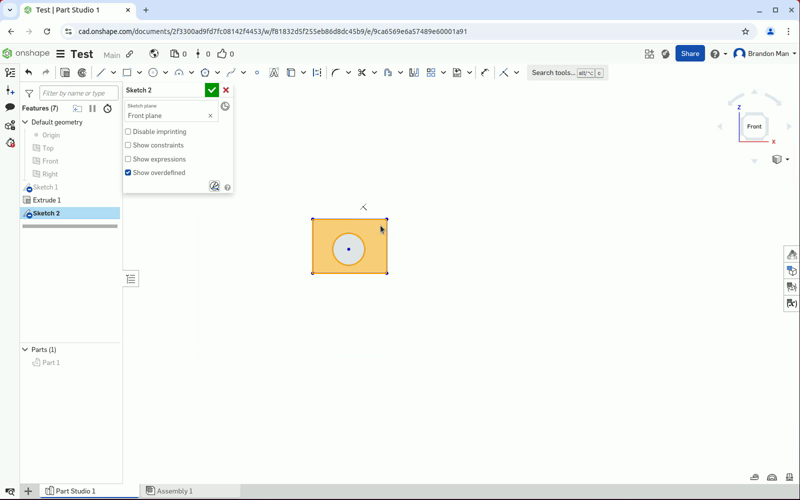
scroll(-6)
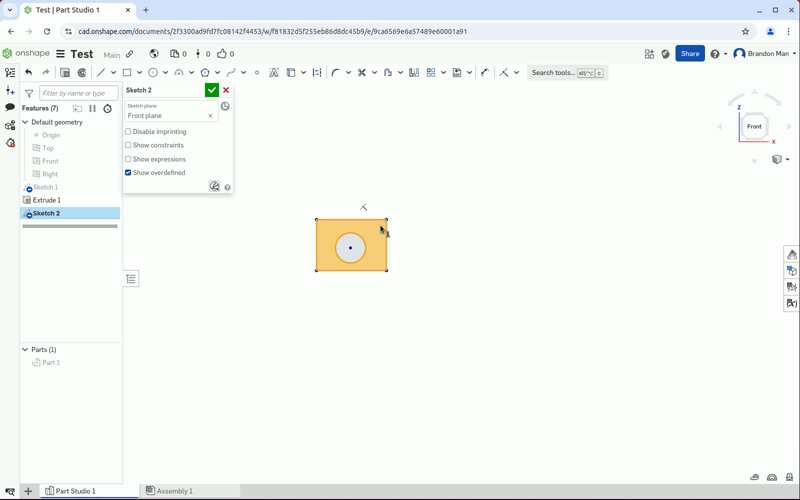
scroll(-6)
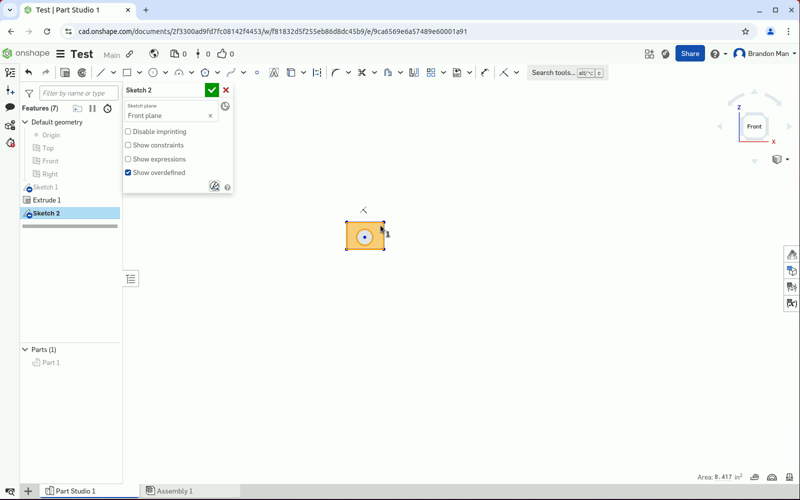
scroll(-6)
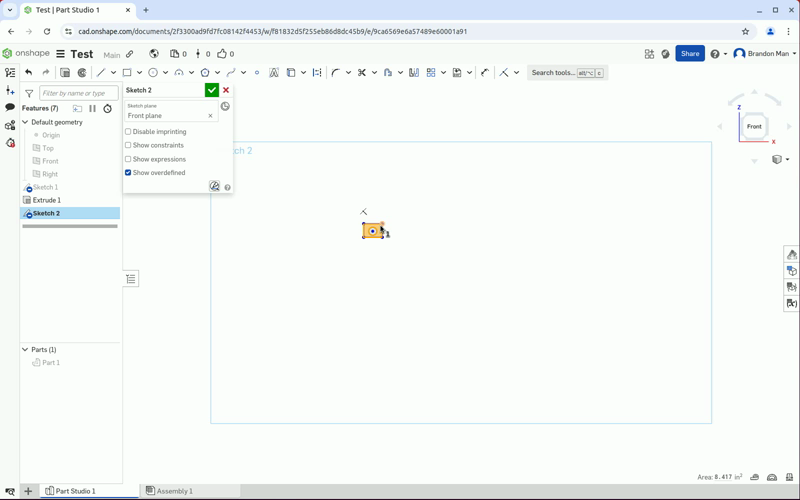
mouse_move(73, 352)
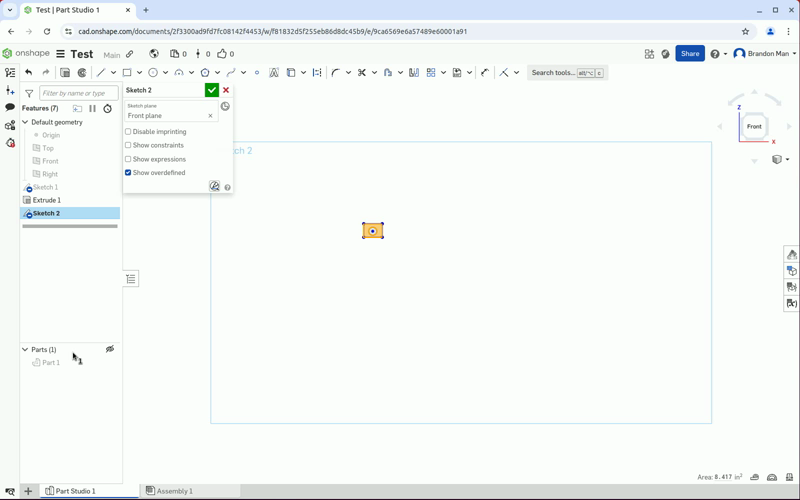
key(shift+y)
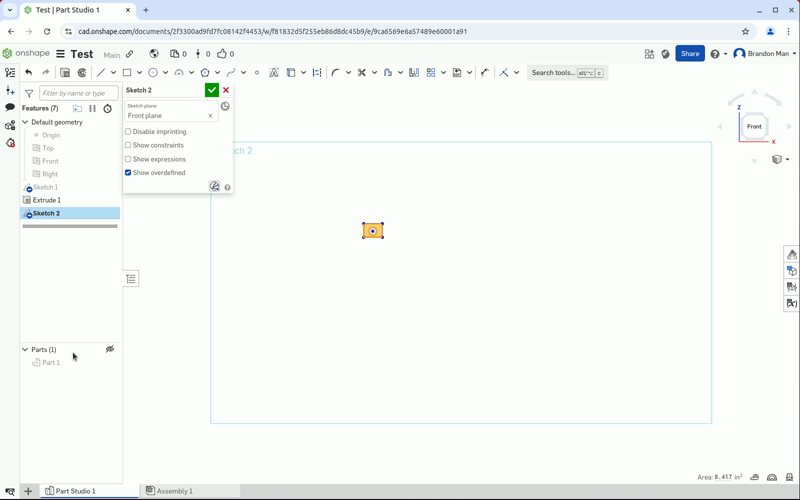
key(shift+e)
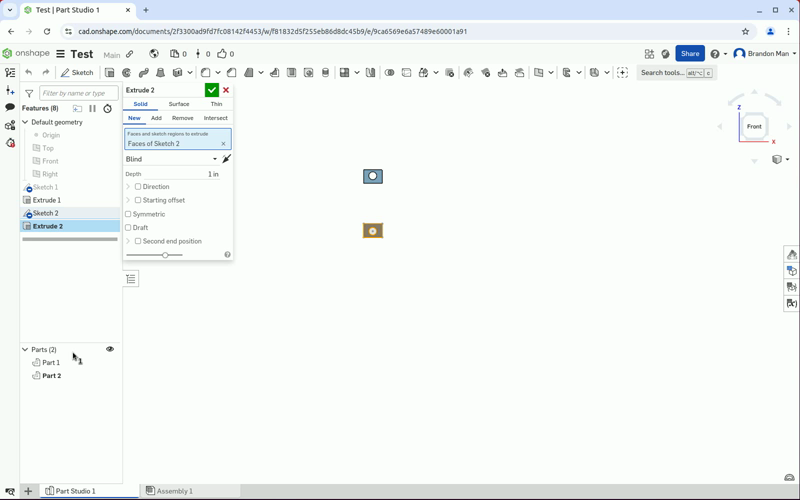
mouse_move(143, 106)
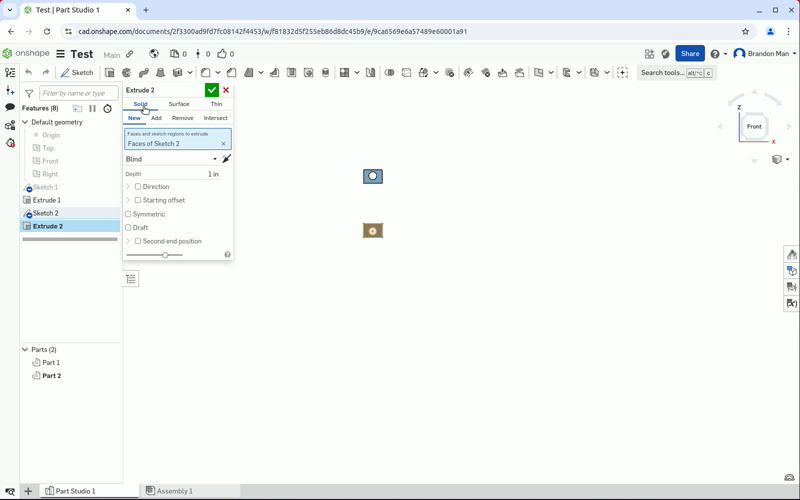
click(143, 106)
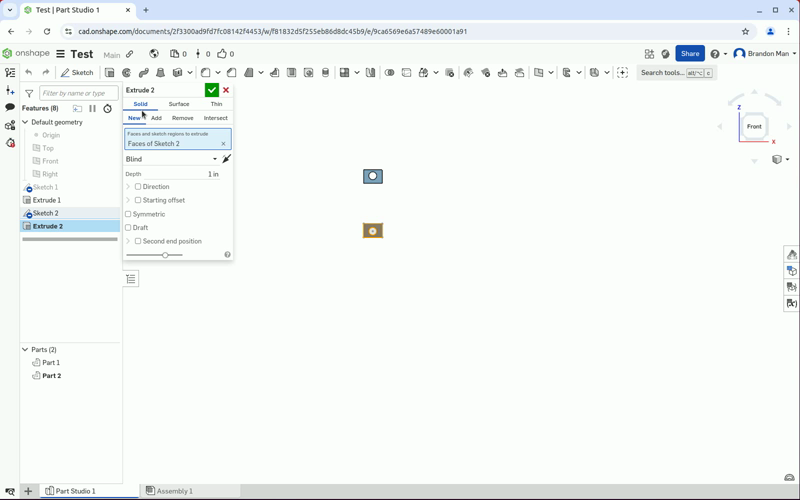
mouse_move(137, 120)
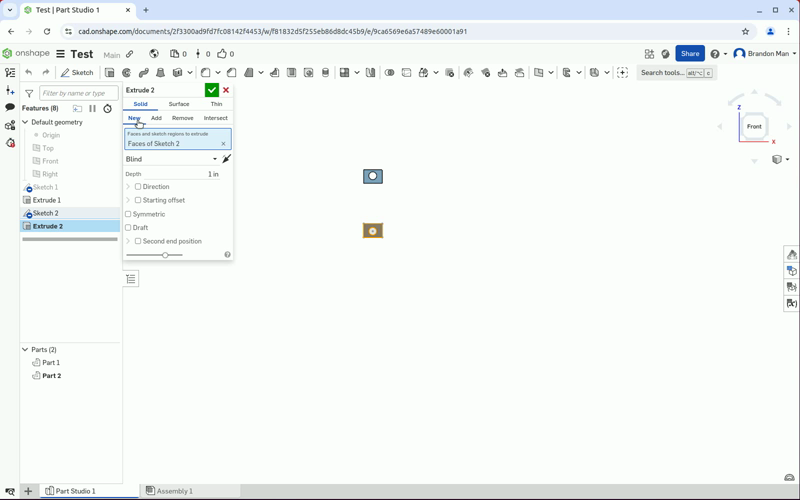
click(137, 120)
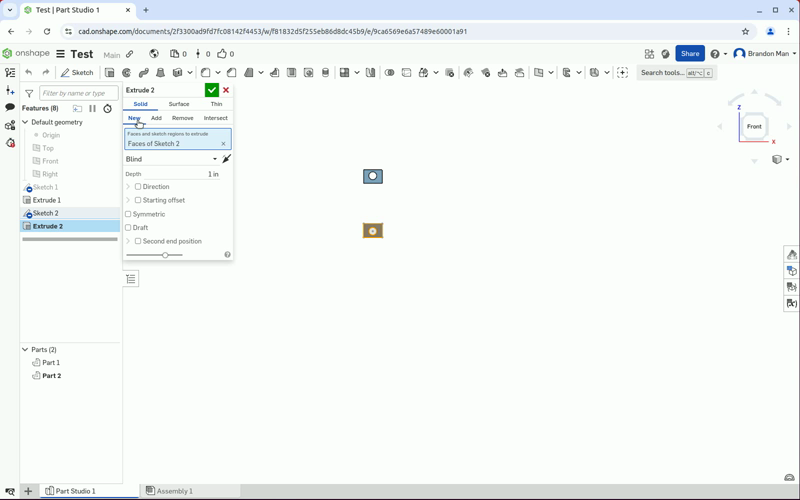
key(tab, 4)
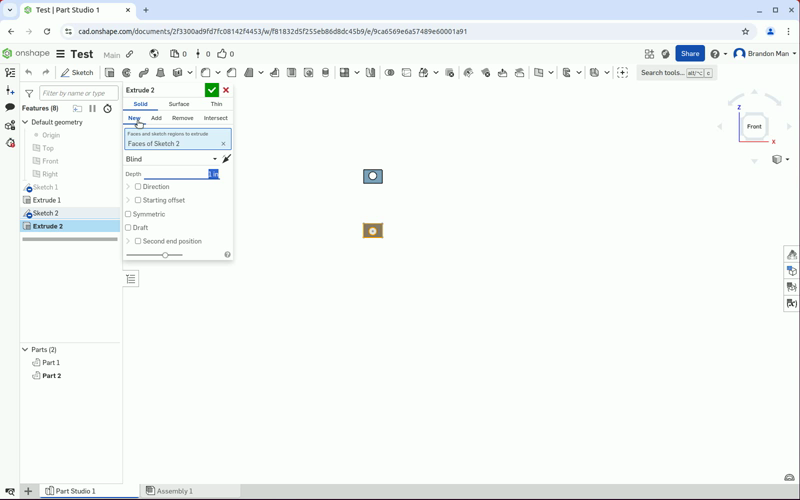
text(1.204)
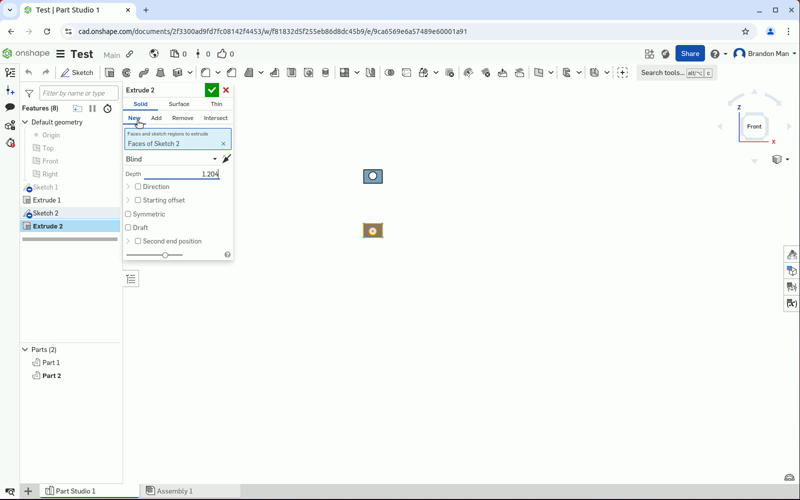
key(enter)
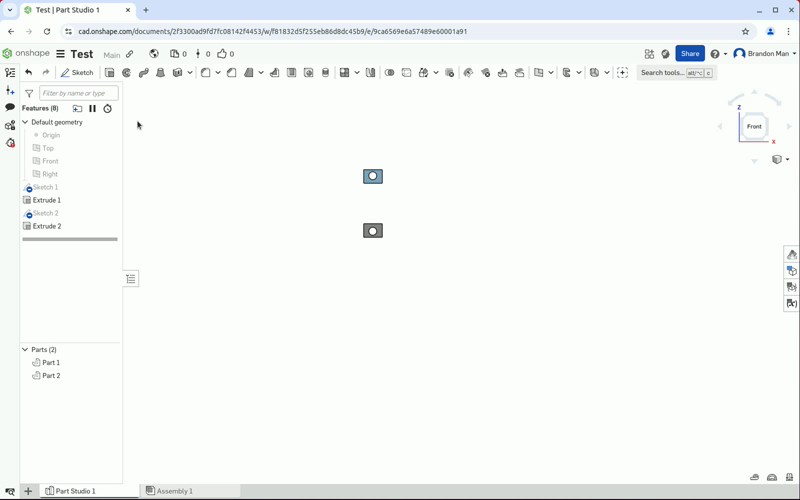
key(shift+h)
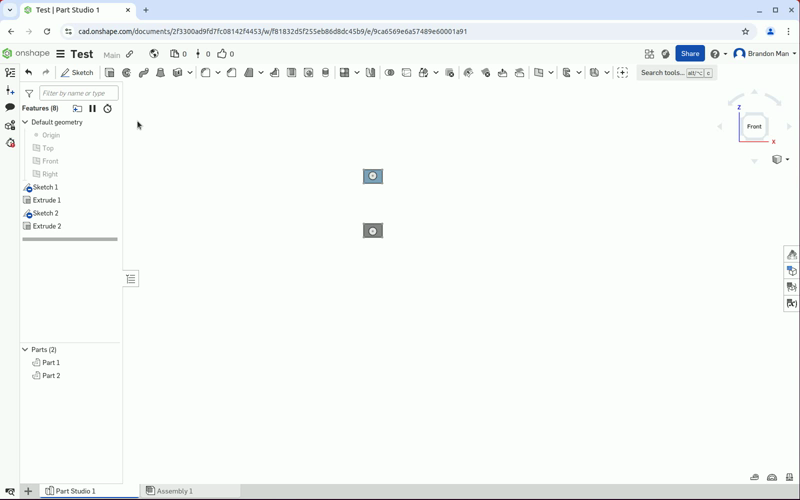
key(shift+h)
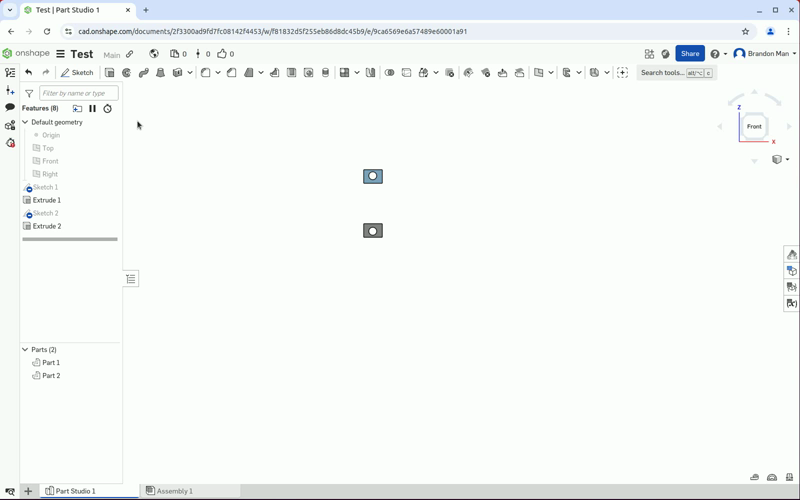
mouse_move(73, 189)
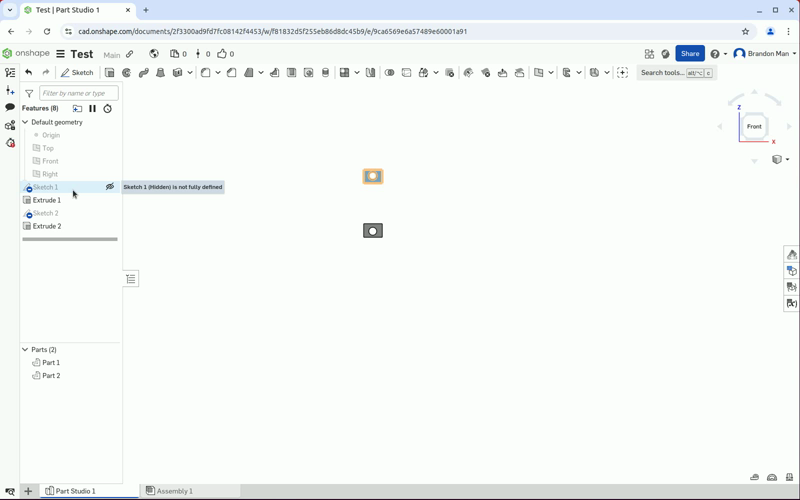
click(73, 189)
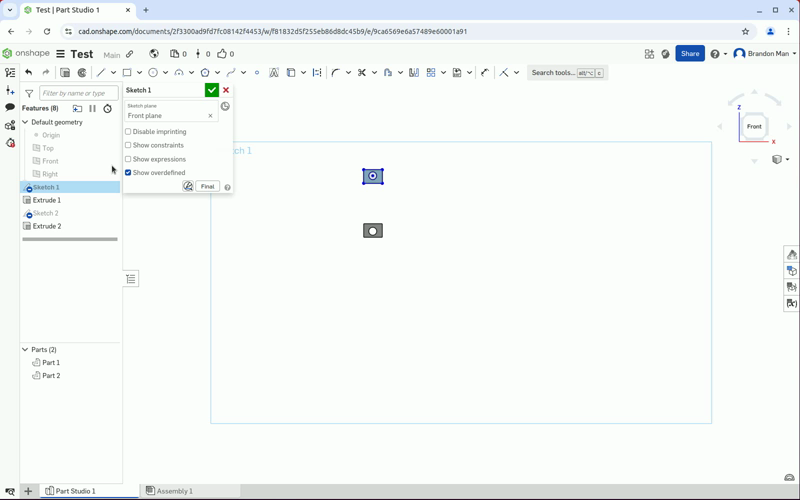
mouse_move(229, 92)
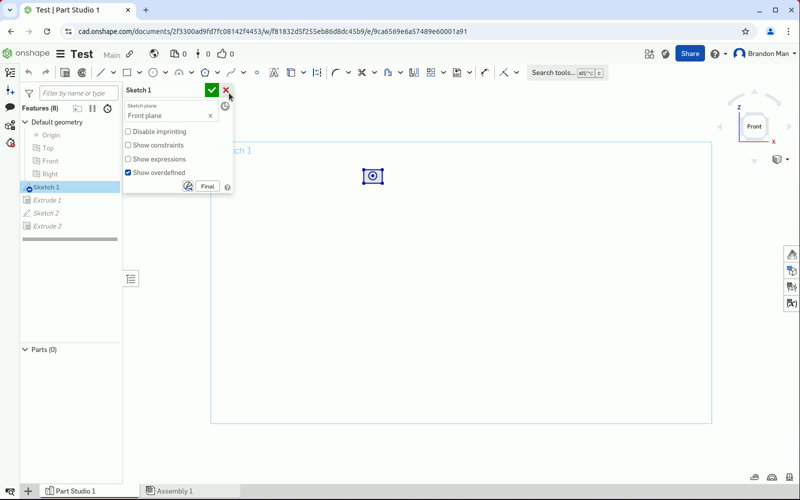
click(229, 92)
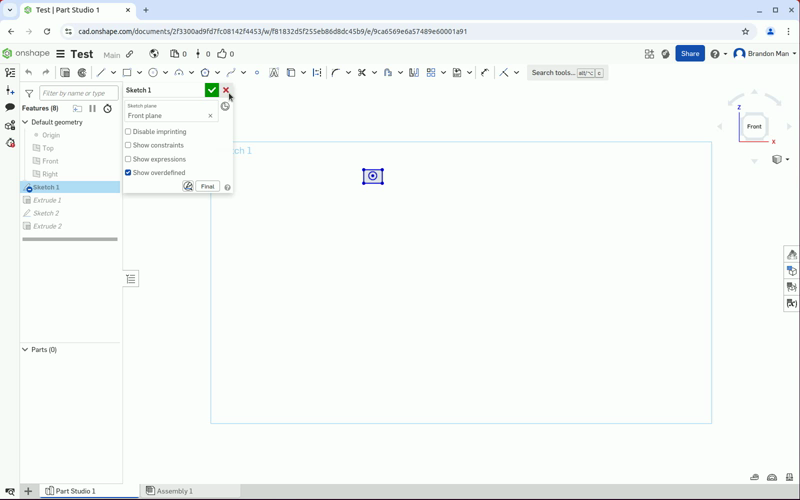
key(shift+s)
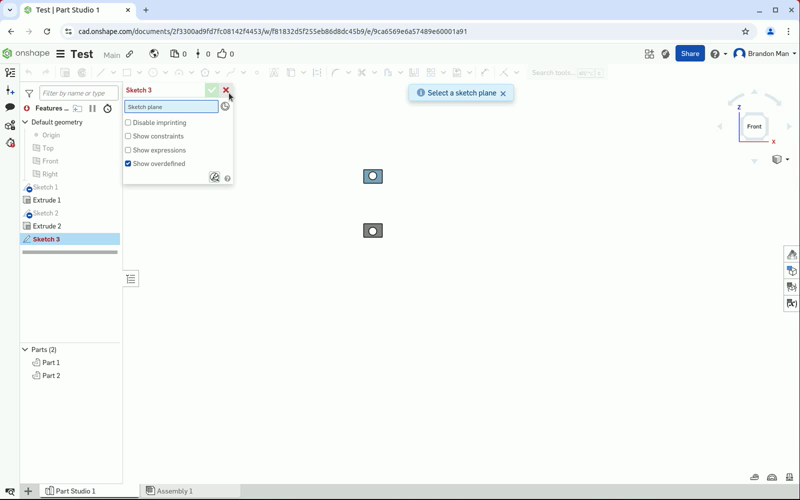
mouse_move(73, 163)
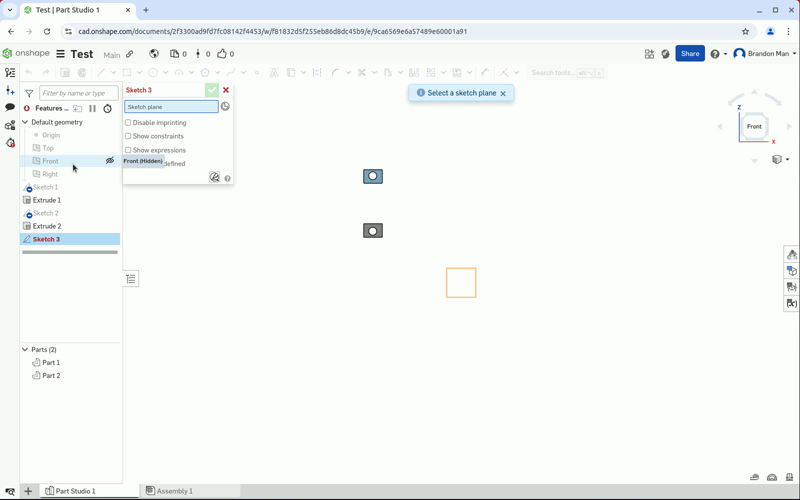
click(73, 163)
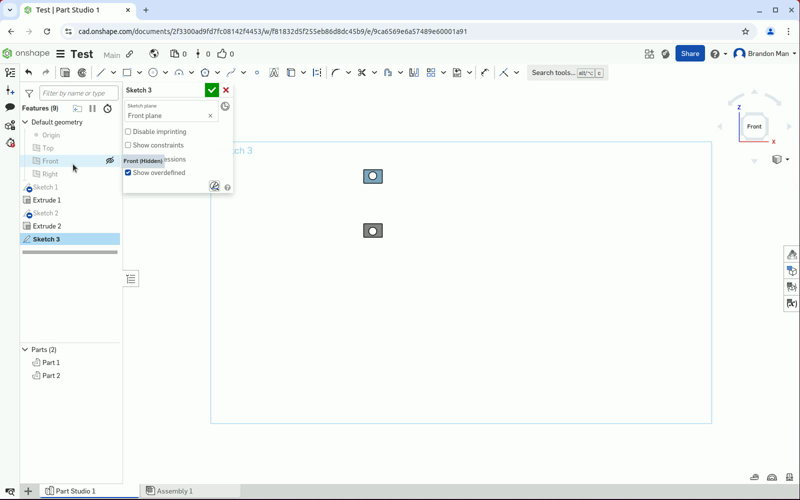
mouse_move(73, 352)
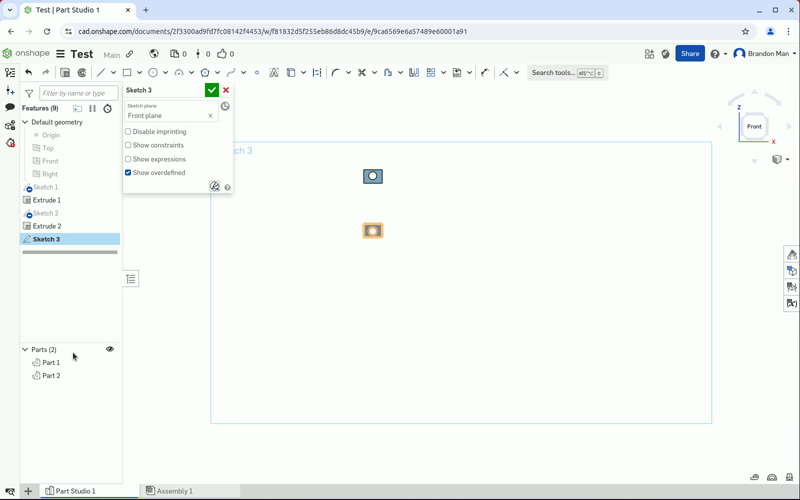
key(y)
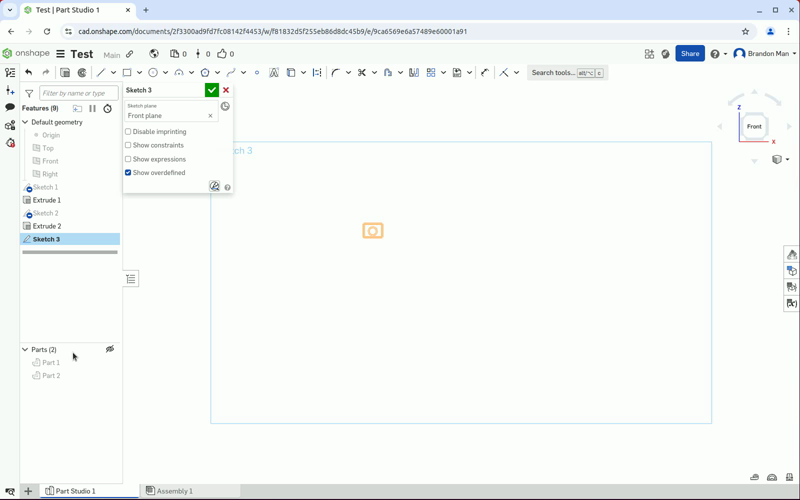
key(l)
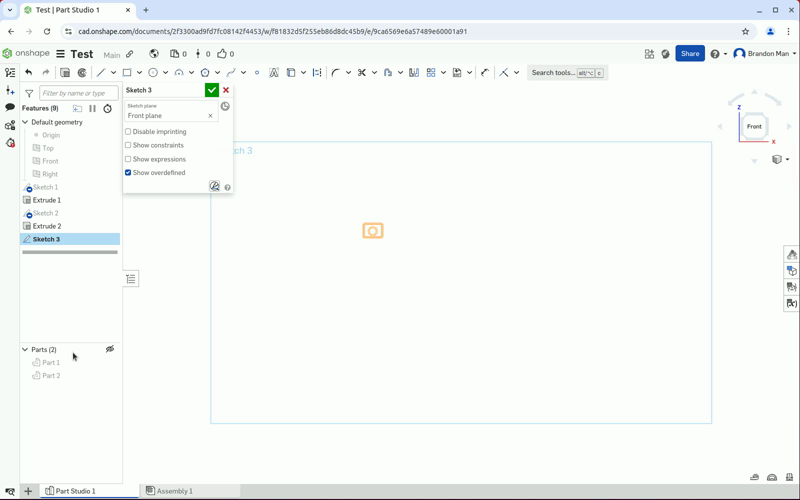
key_down(shift)
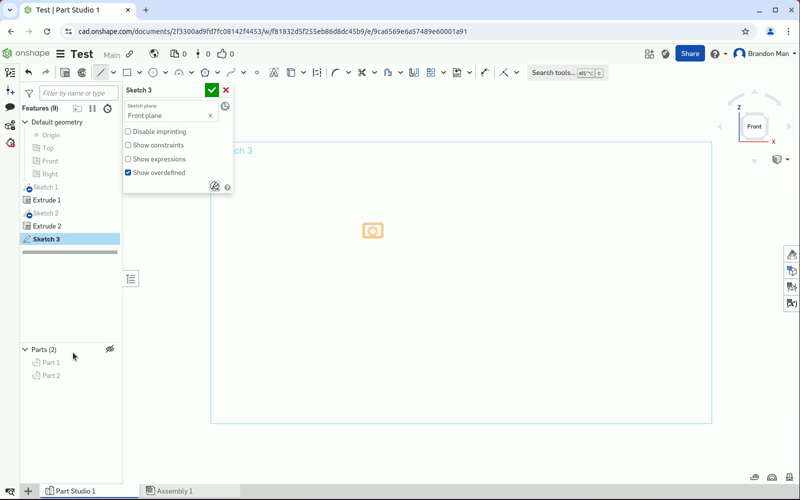
mouse_move(363, 224)
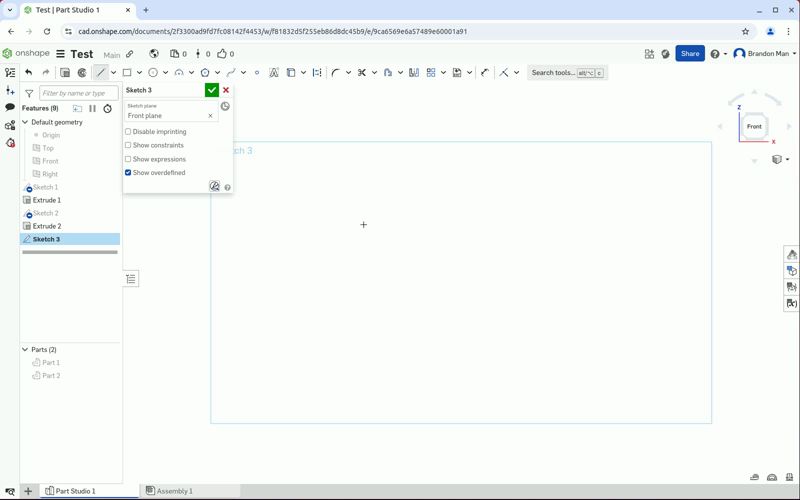
click(363, 224)
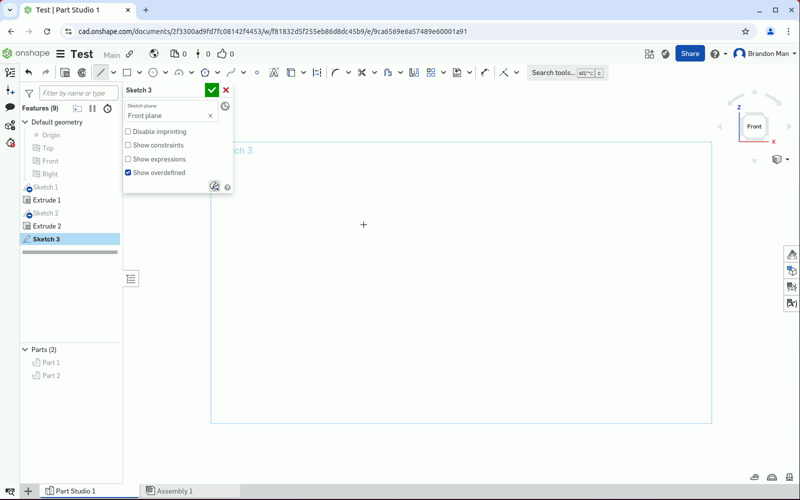
key_up(shift)
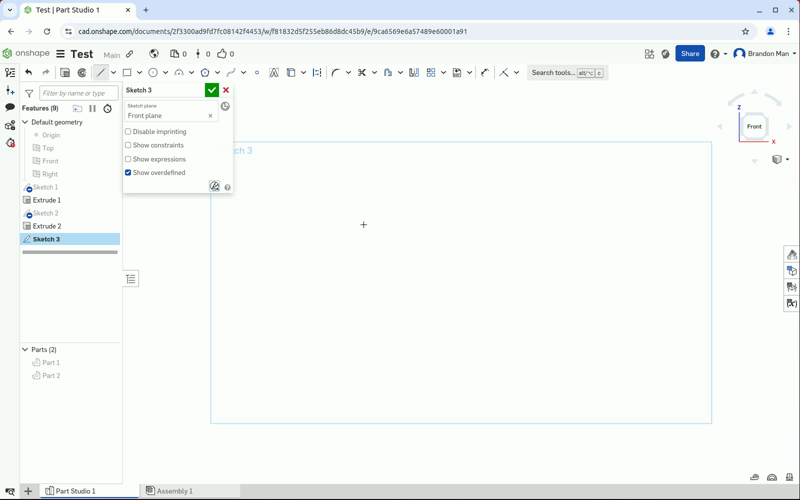
key_down(shift)
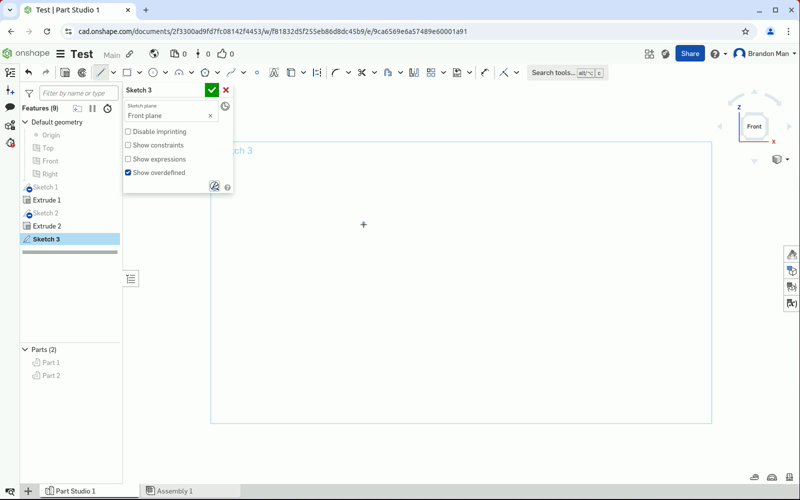
mouse_move(393, 224)
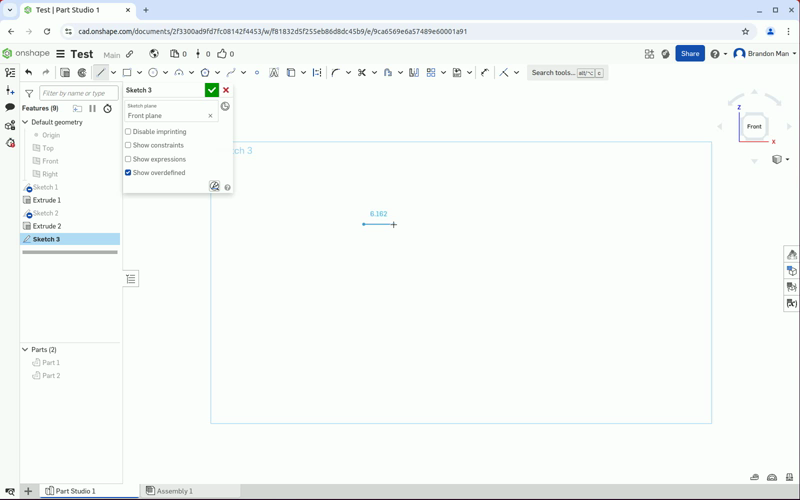
mouse_move(382, 224)
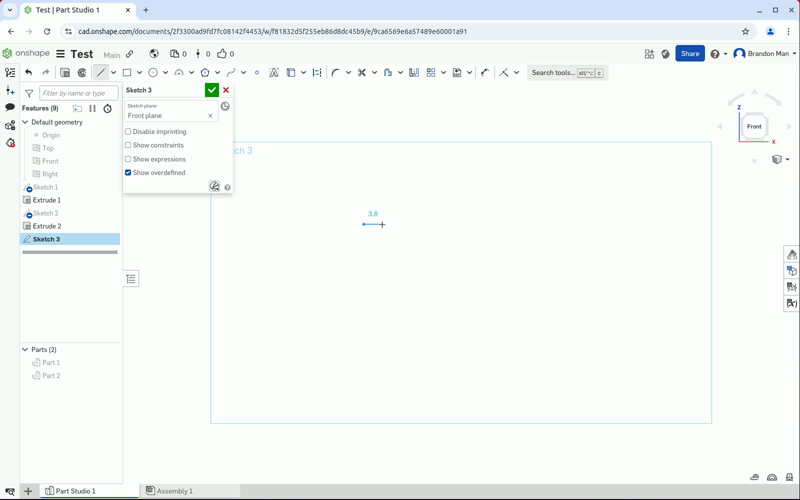
click(382, 224)
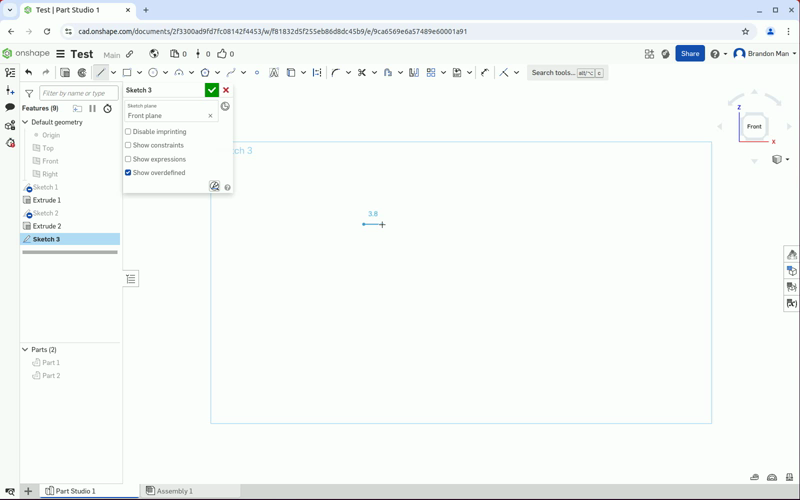
key_up(shift)
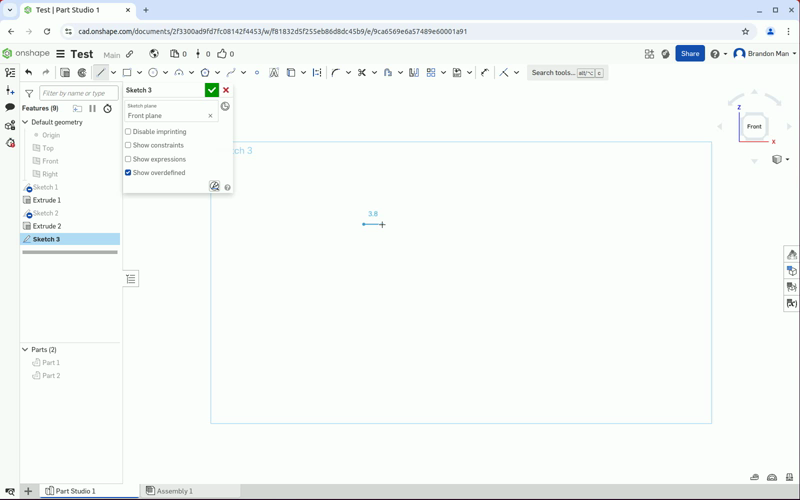
key_down(shift)
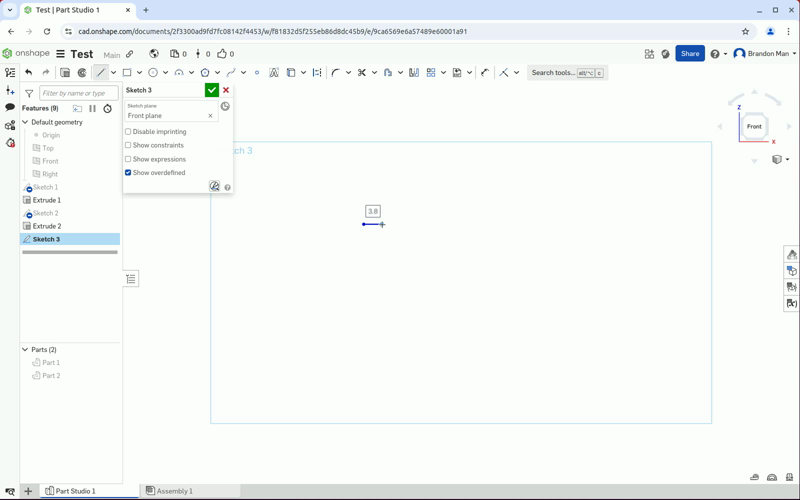
mouse_move(412, 224)
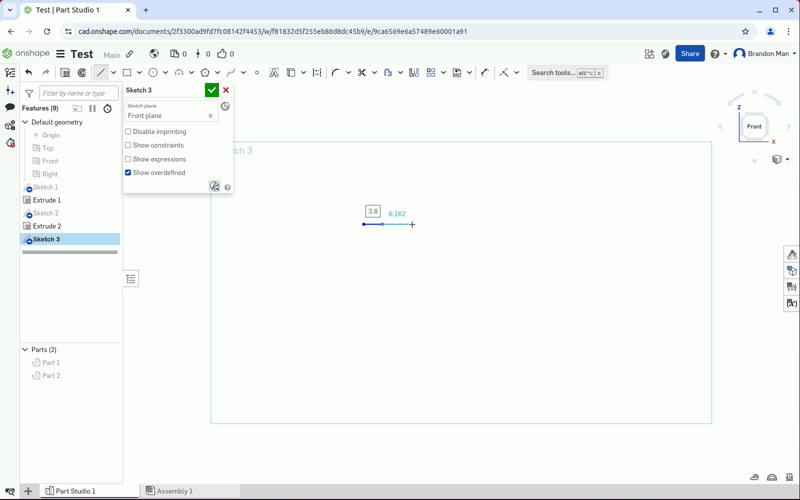
mouse_move(382, 218)
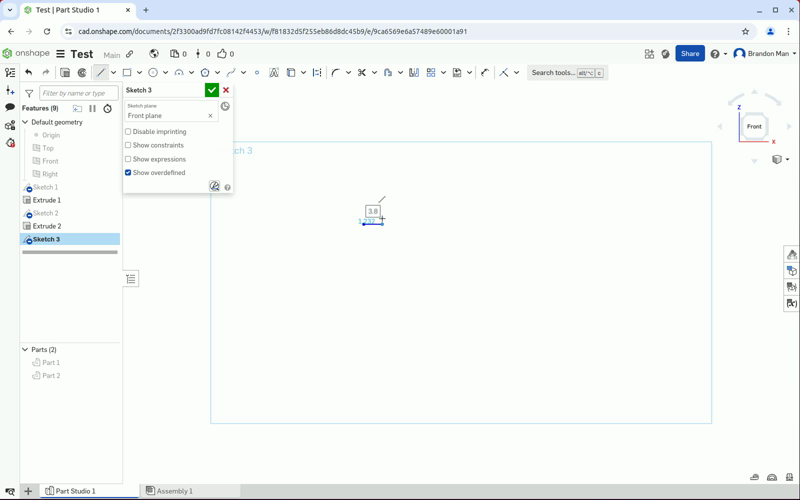
scroll(6)
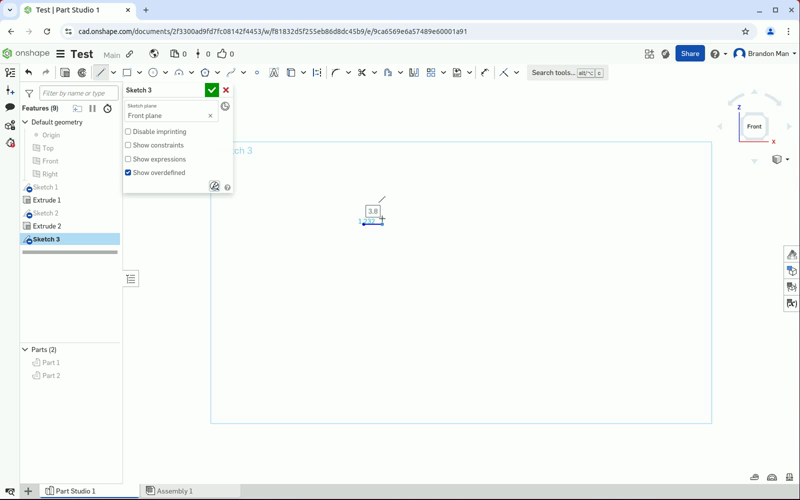
scroll(6)
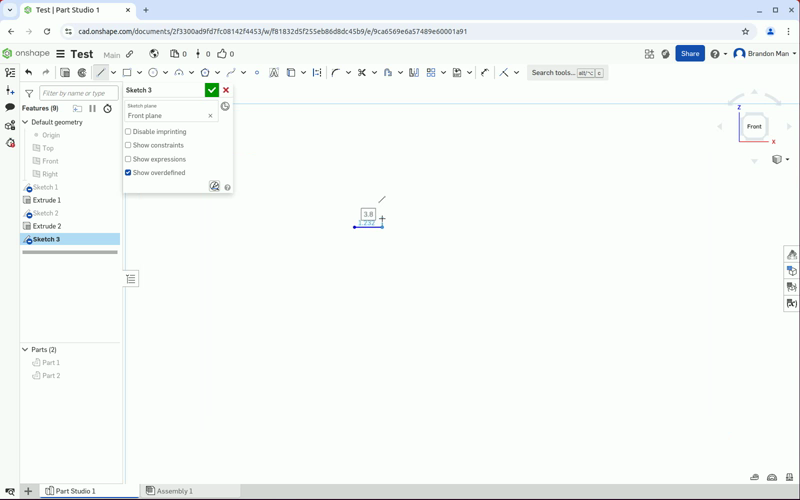
scroll(6)
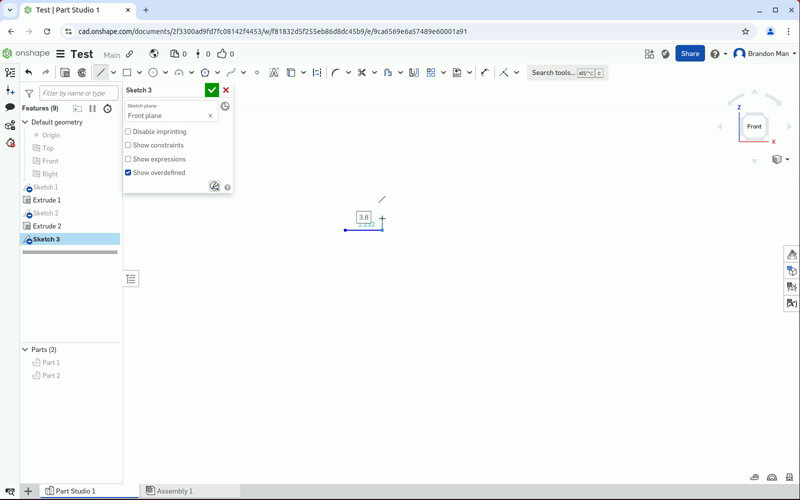
scroll(6)
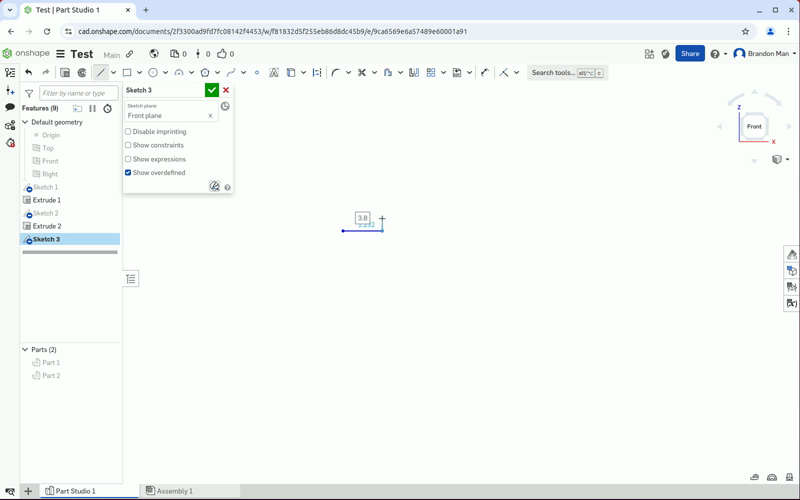
scroll(6)
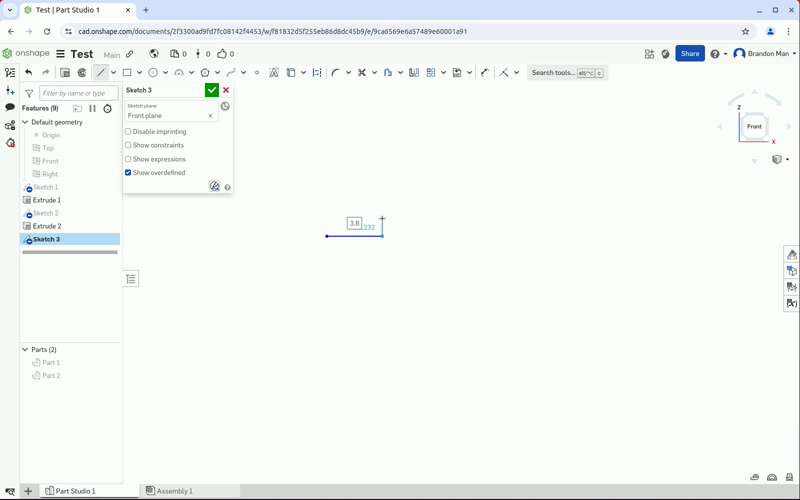
scroll(6)
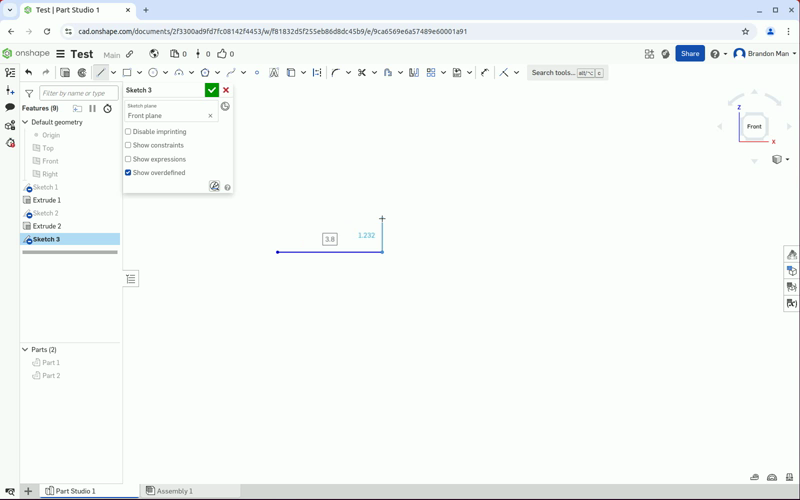
scroll(6)
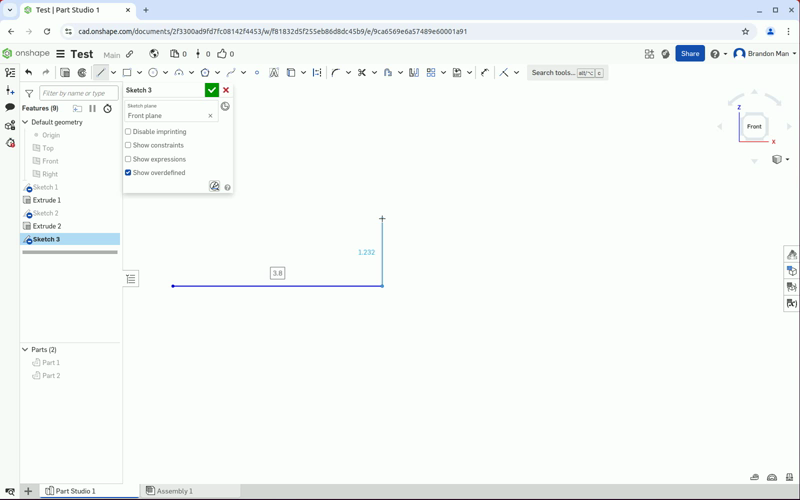
click(382, 218)
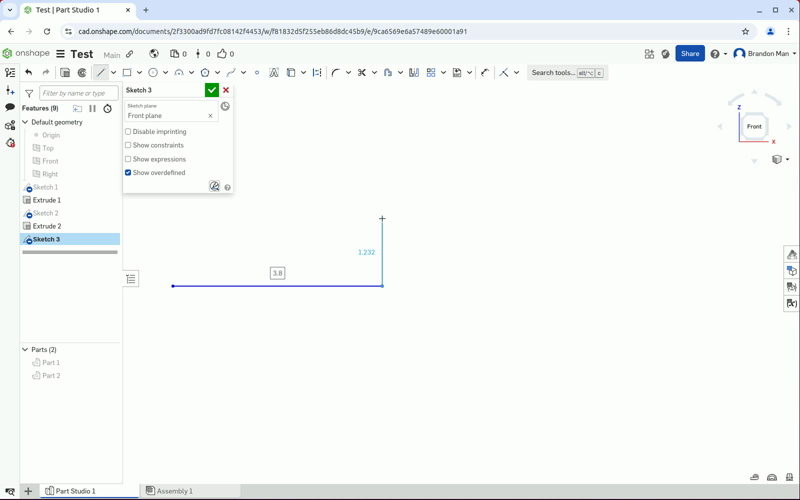
scroll(-6)
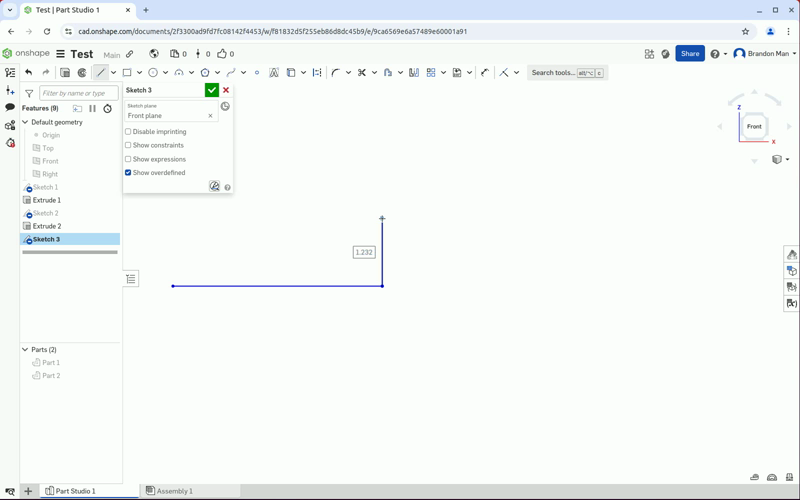
scroll(-6)
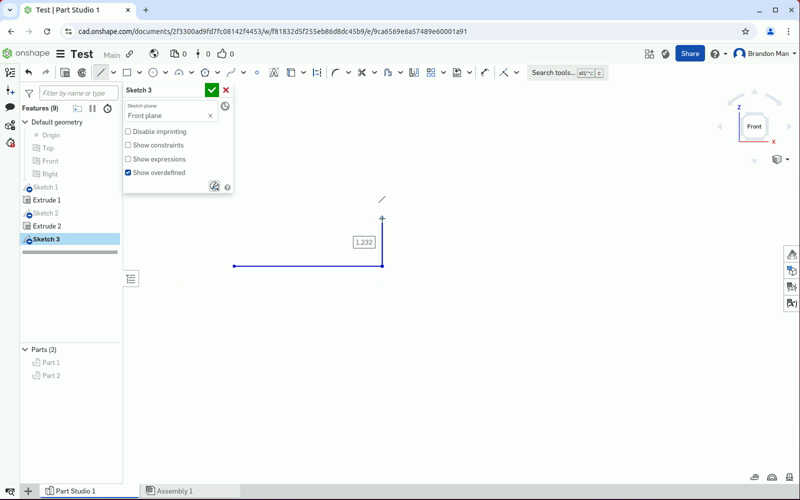
scroll(-6)
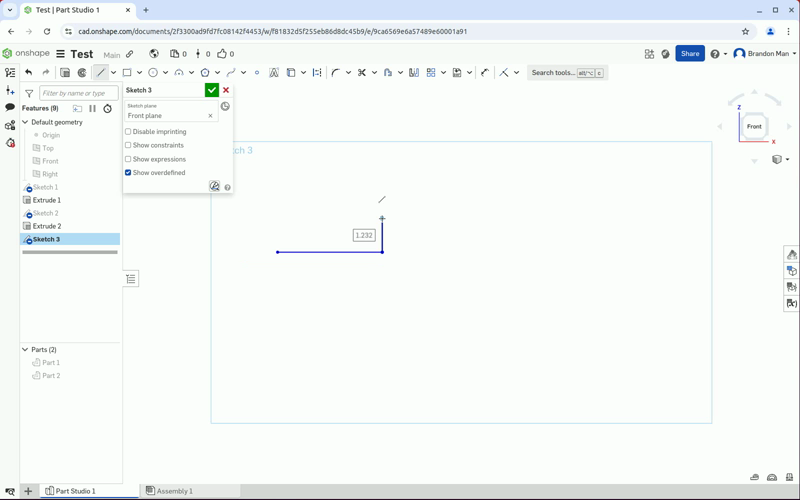
scroll(-6)
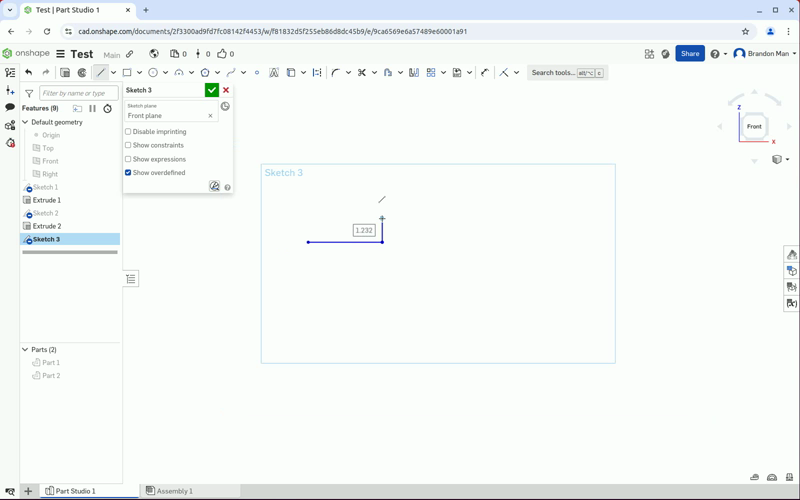
scroll(-6)
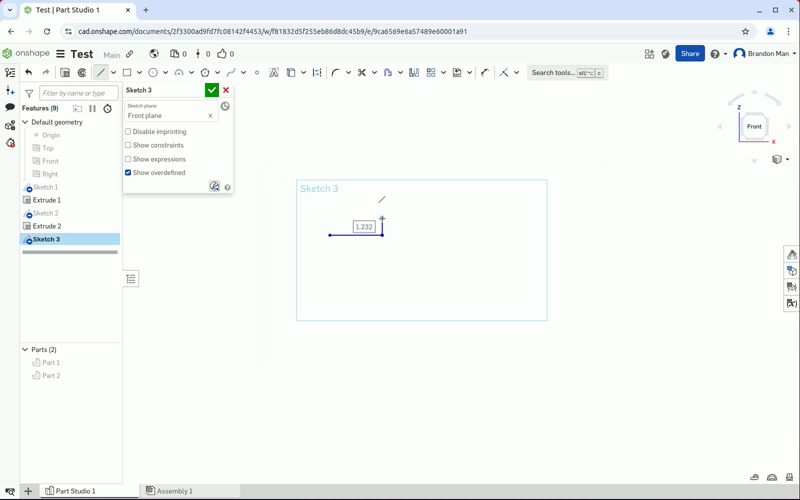
scroll(-6)
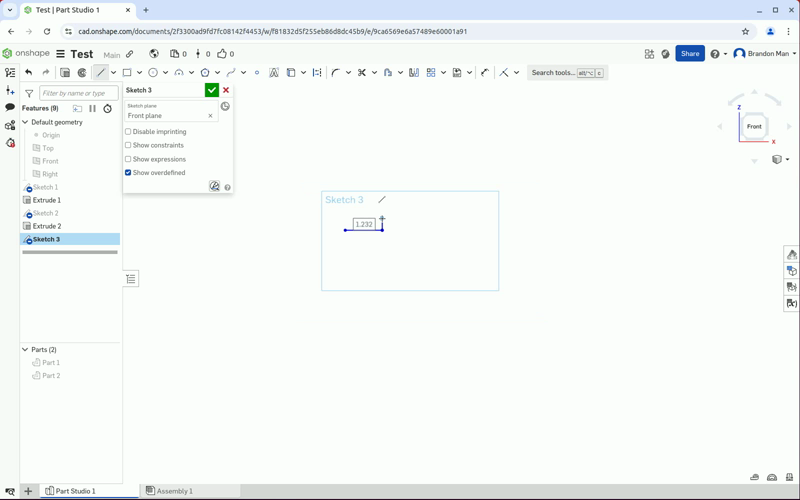
scroll(-6)
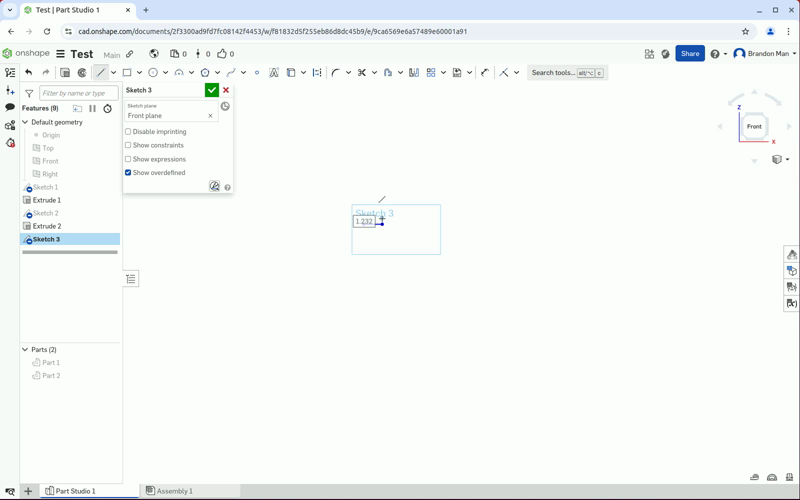
key_up(shift)
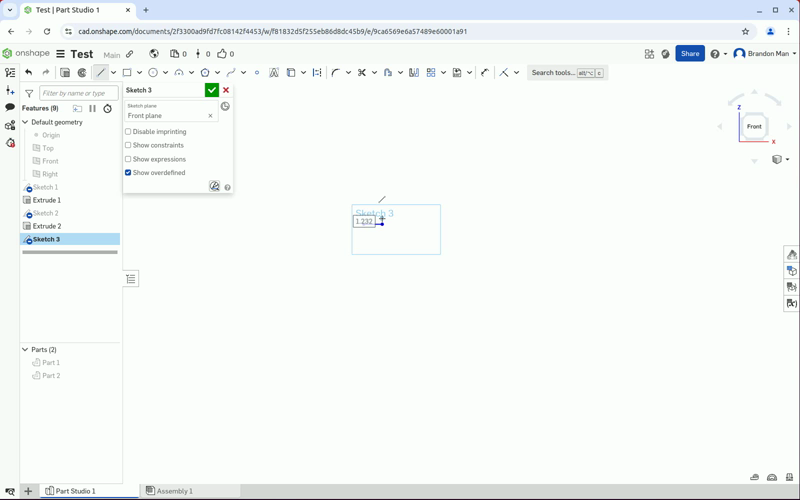
key_down(shift)
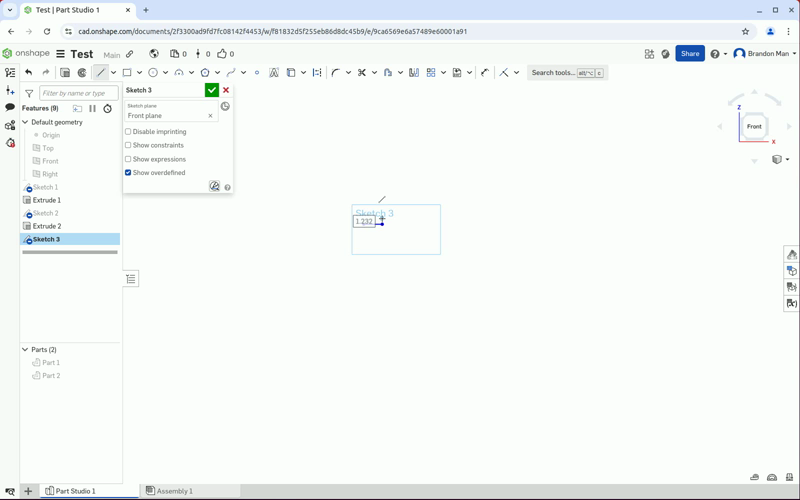
mouse_move(412, 218)
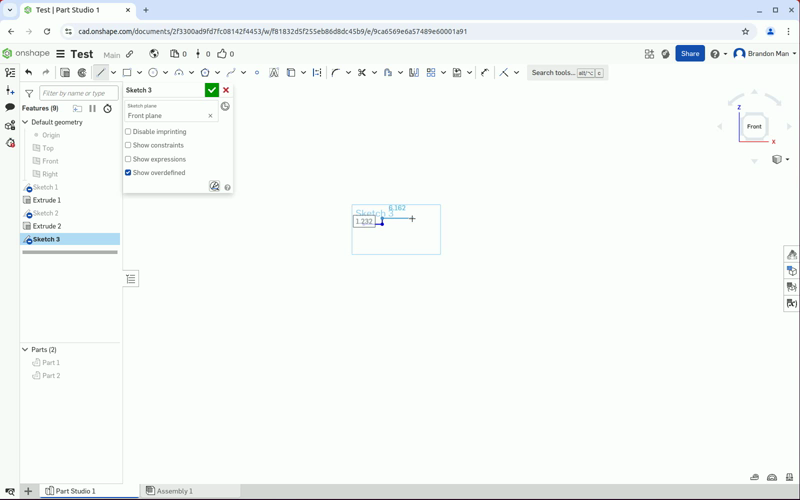
mouse_move(363, 218)
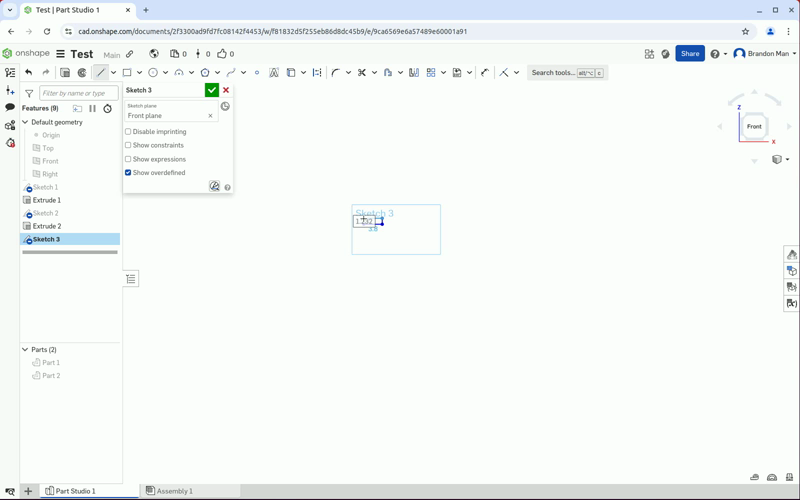
click(363, 218)
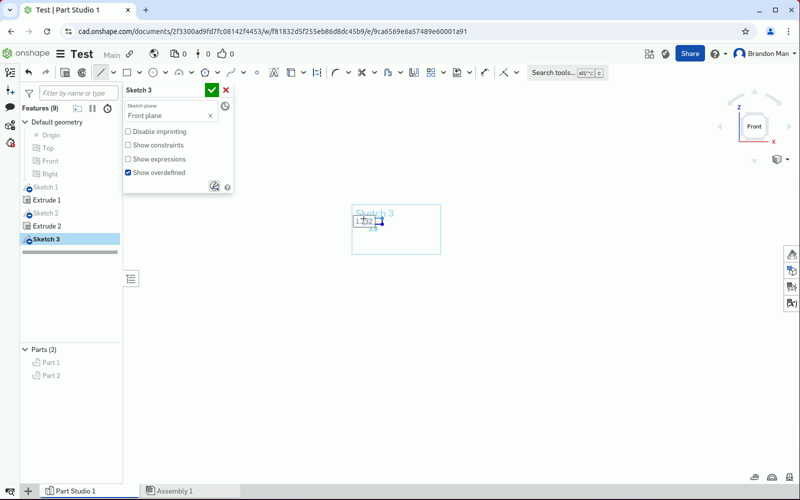
key_up(shift)
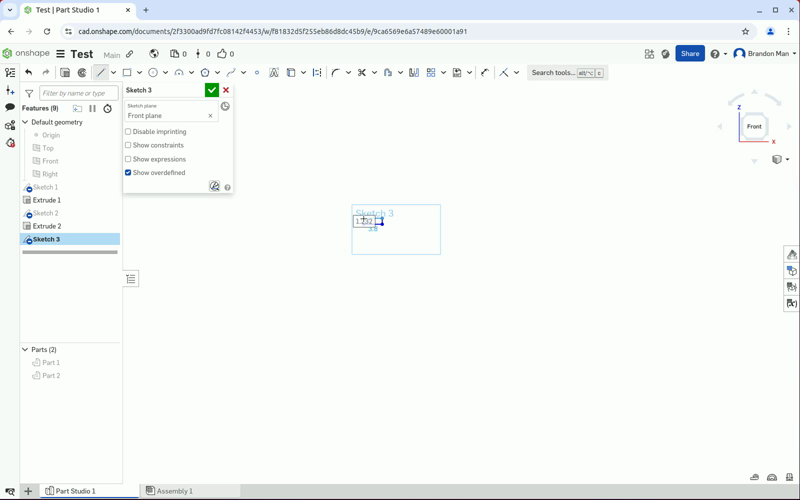
mouse_move(393, 218)
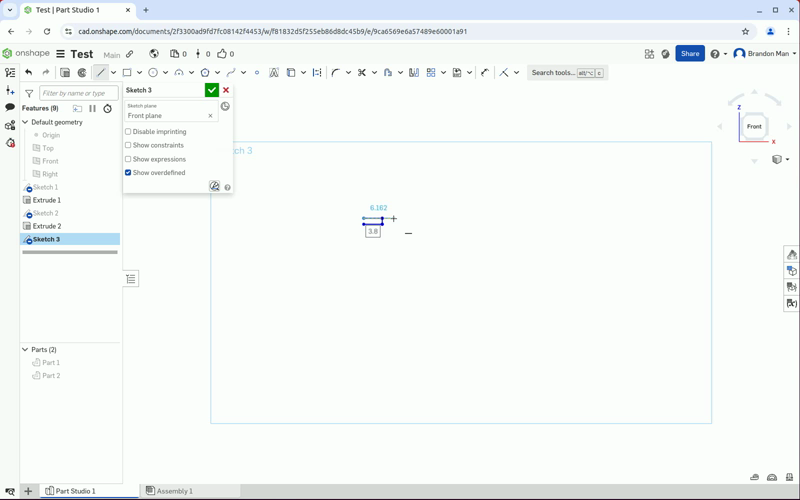
key_down(shift)
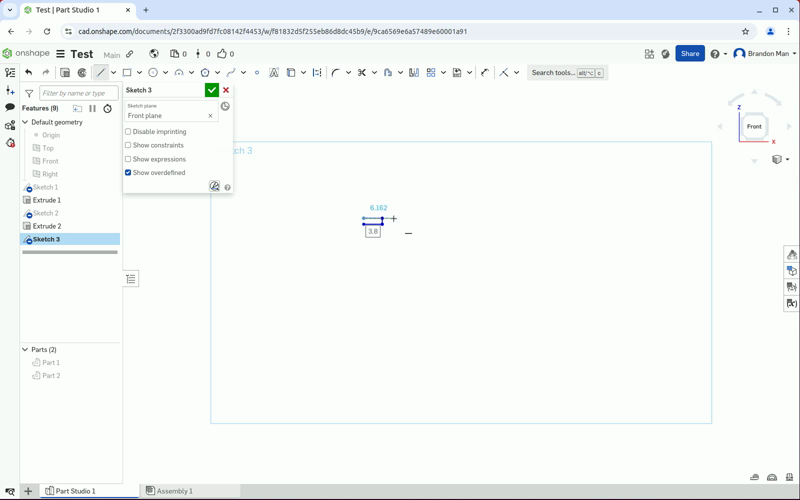
mouse_move(363, 224)
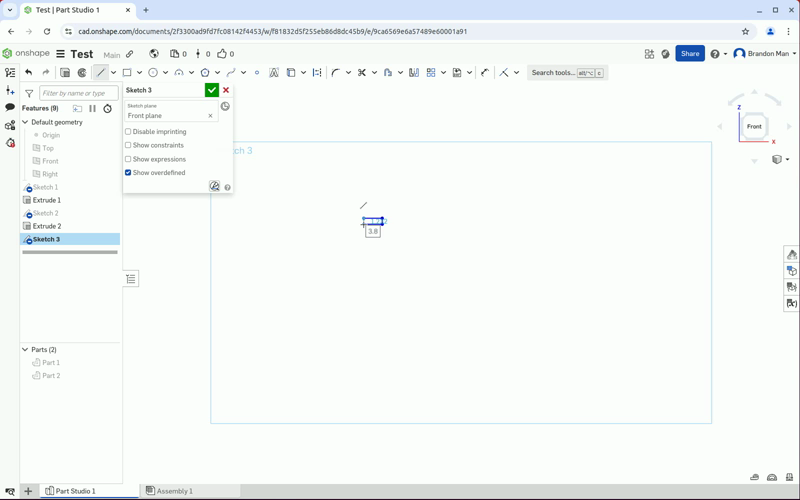
scroll(6)
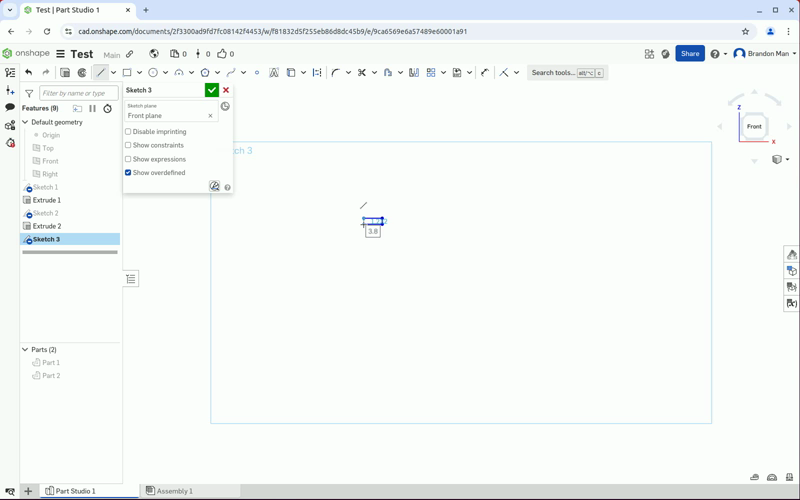
scroll(6)
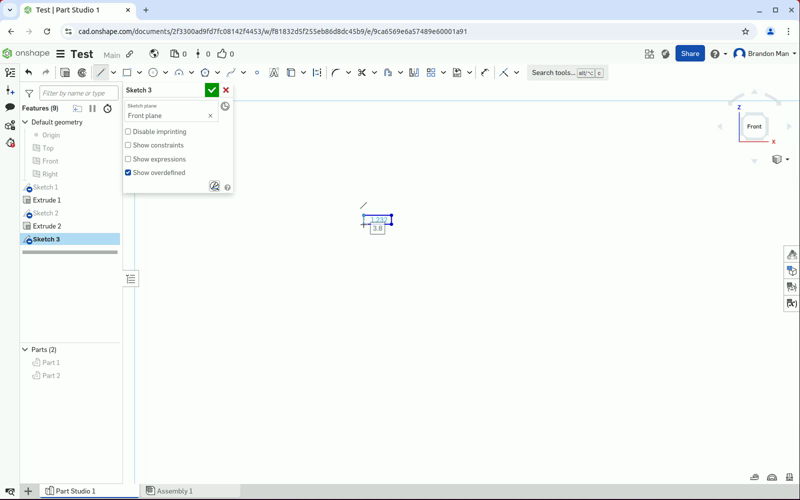
scroll(6)
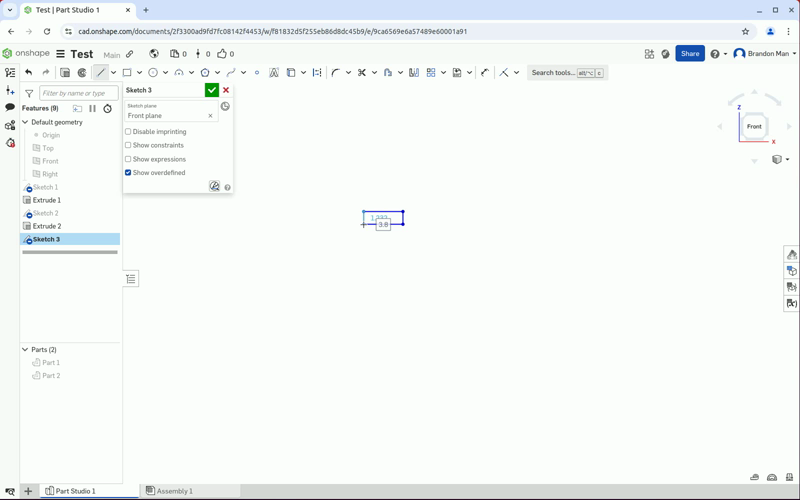
scroll(6)
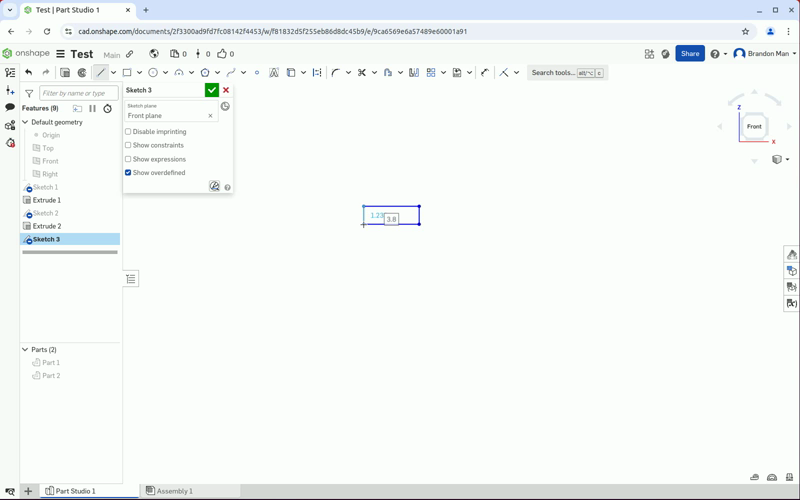
scroll(6)
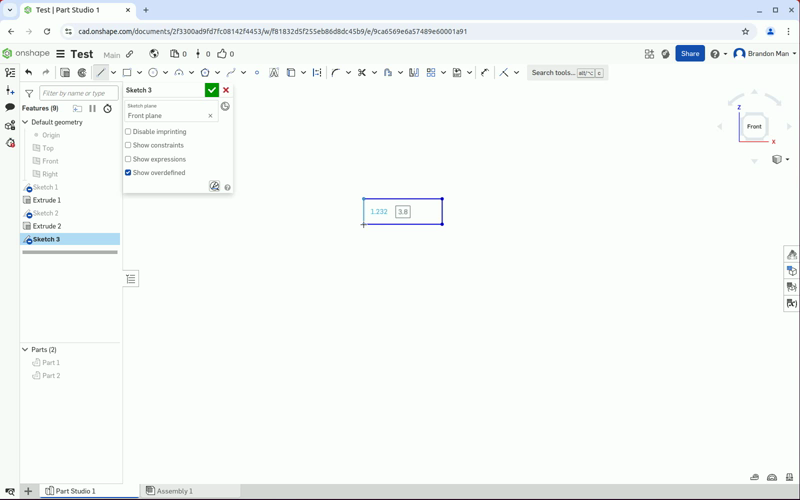
scroll(6)
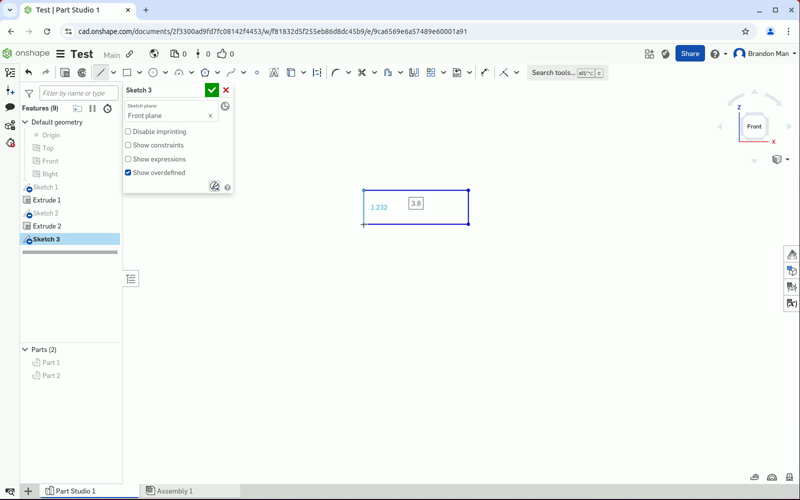
scroll(6)
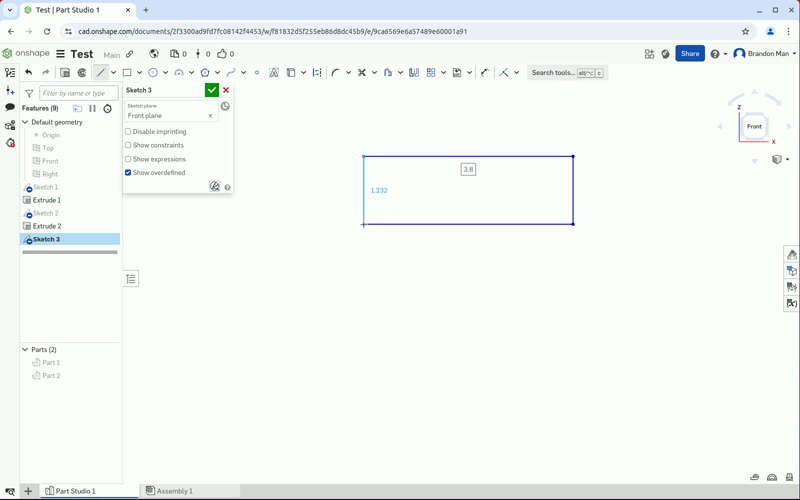
key_up(shift)
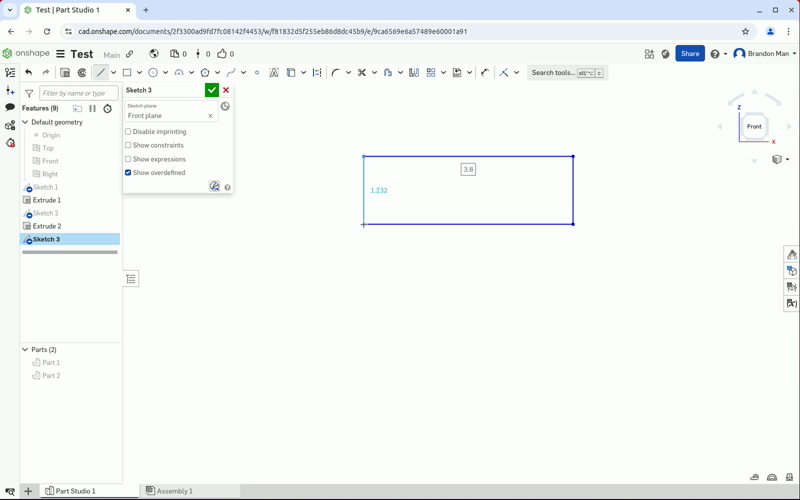
click(363, 224)
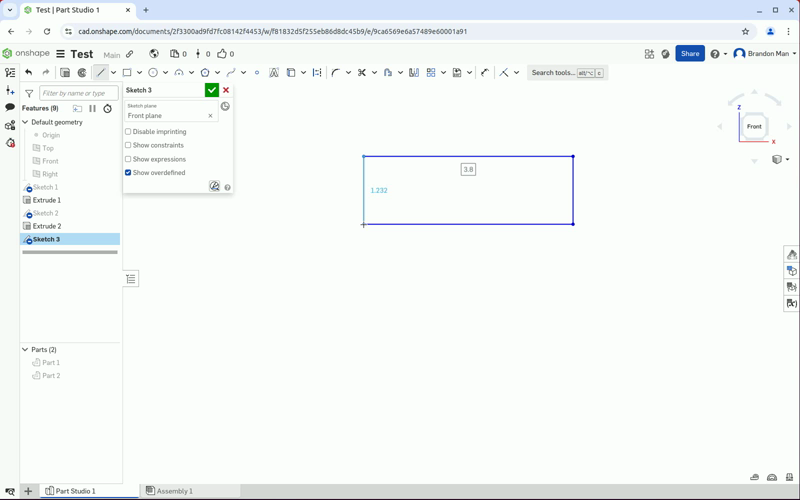
scroll(-6)
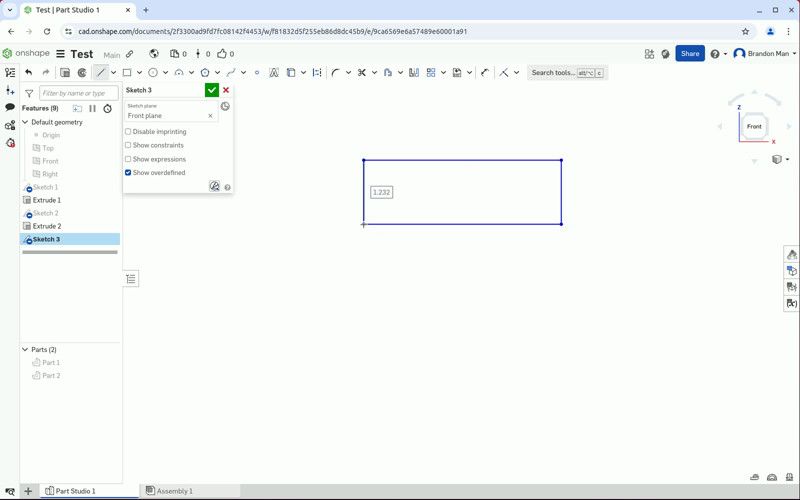
scroll(-6)
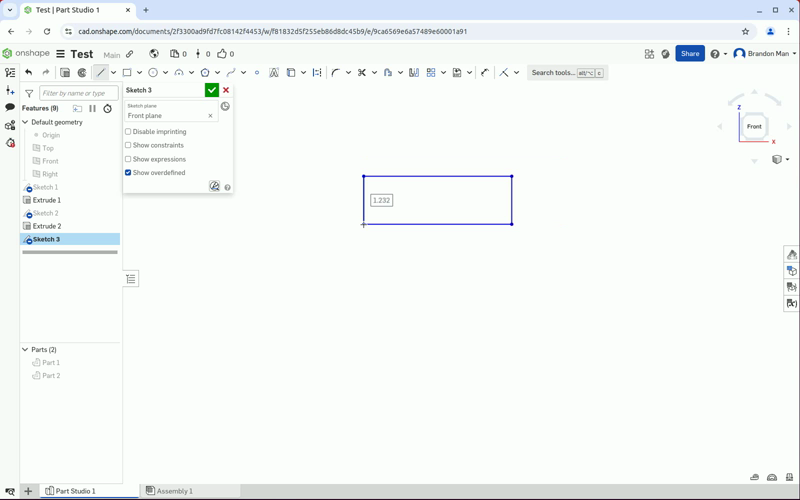
scroll(-6)
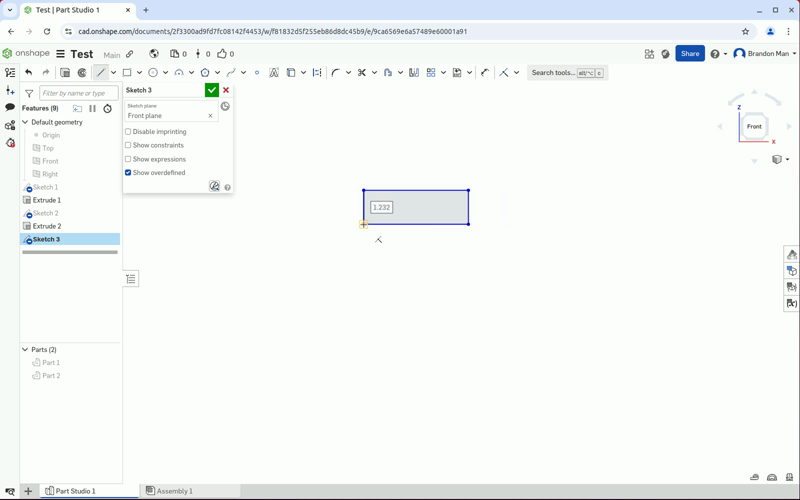
scroll(-6)
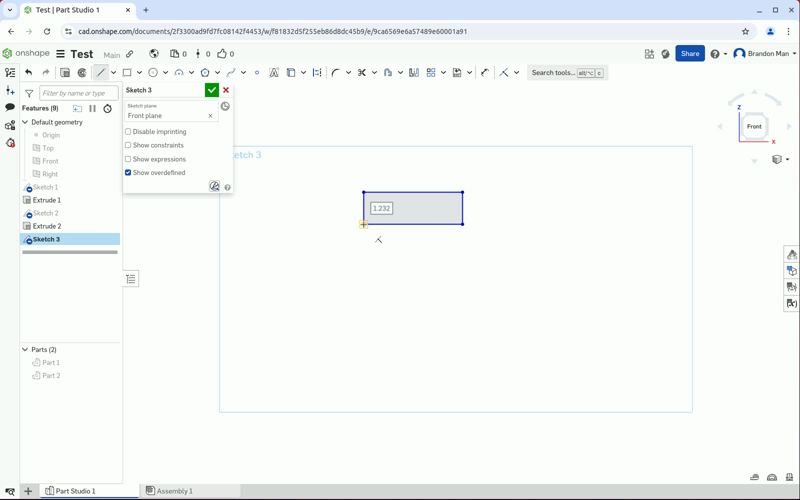
scroll(-6)
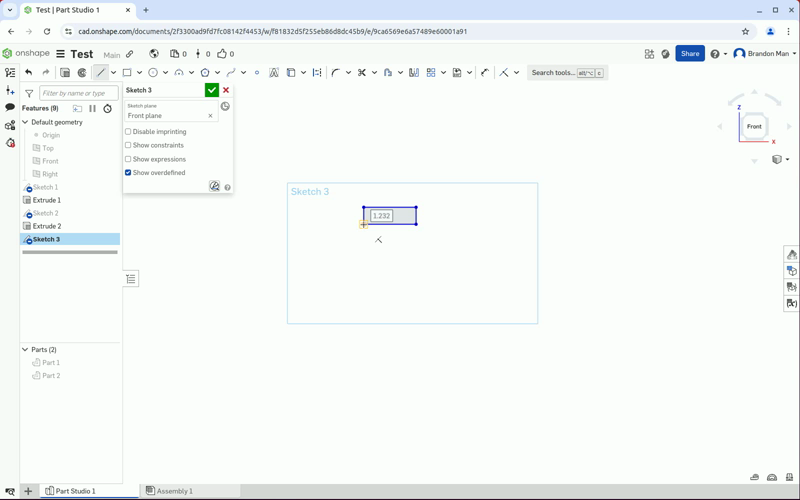
scroll(-6)
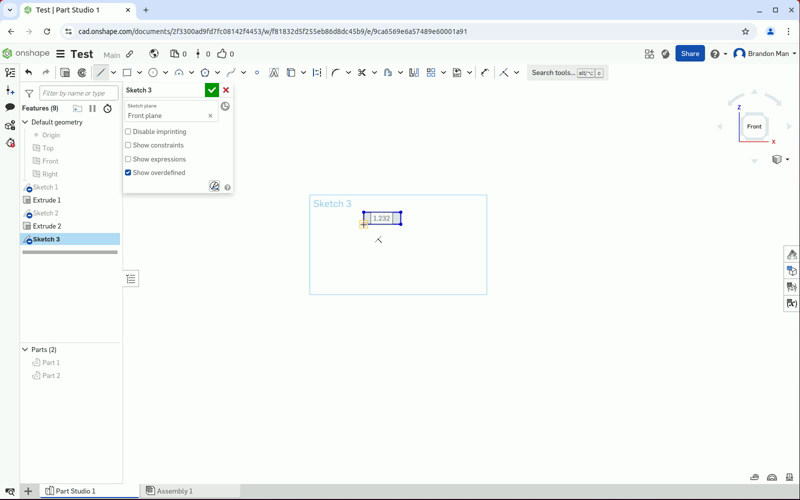
scroll(-6)
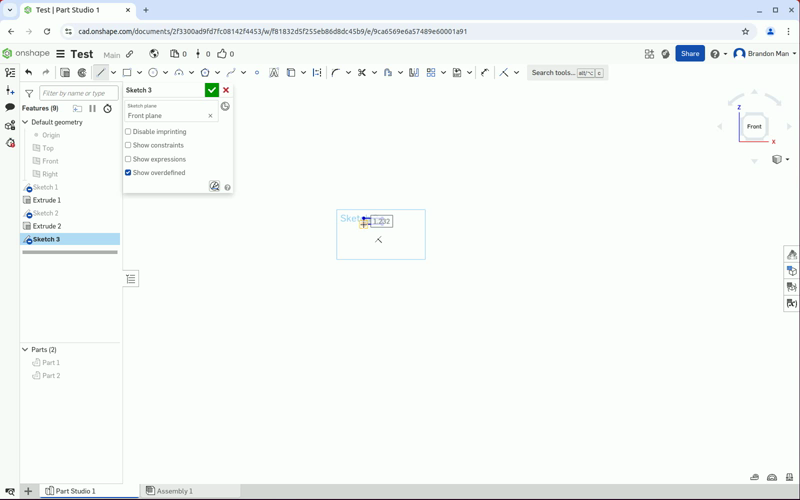
key(esc)
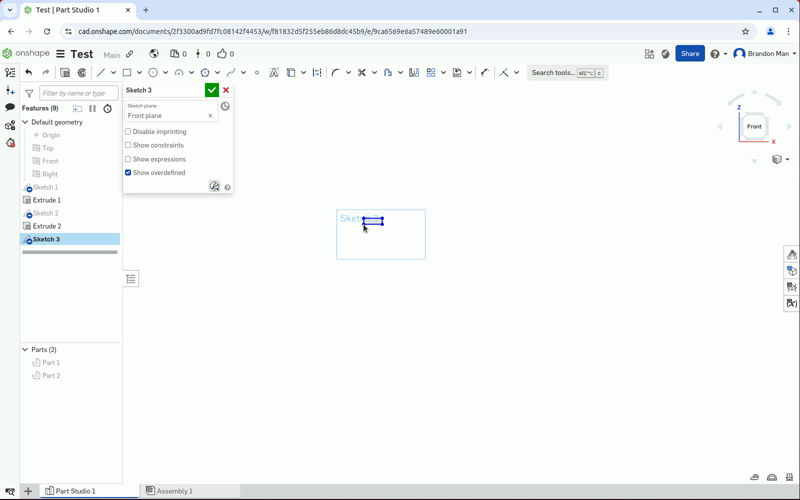
mouse_move(372, 218)
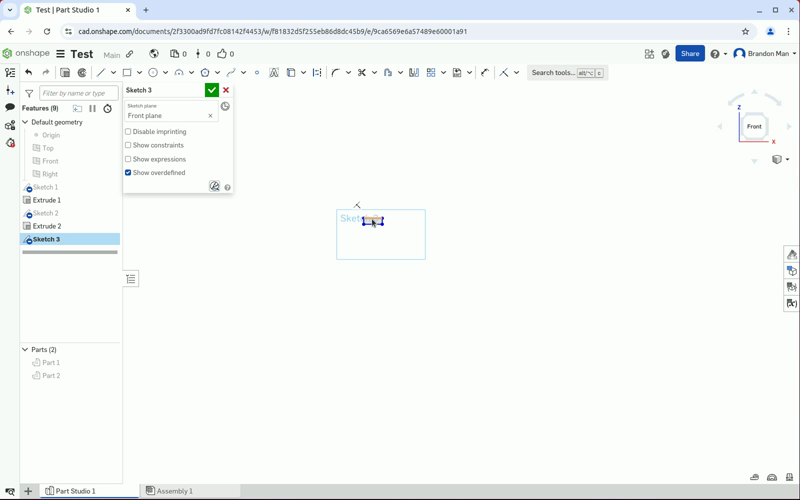
scroll(6)
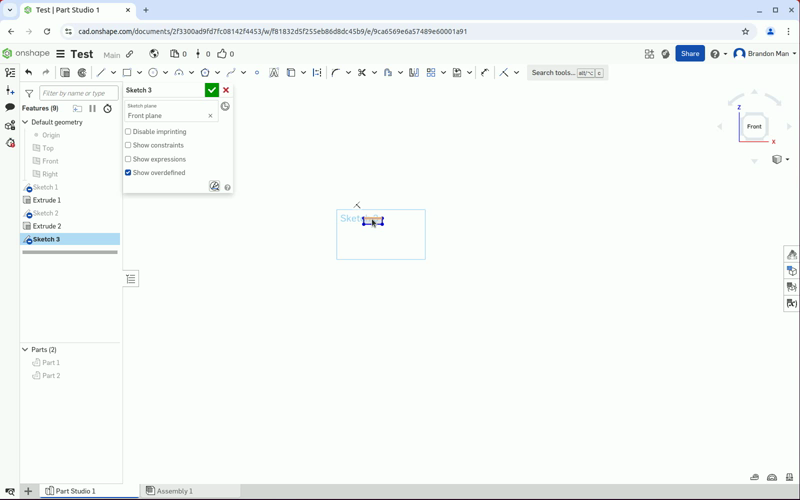
scroll(6)
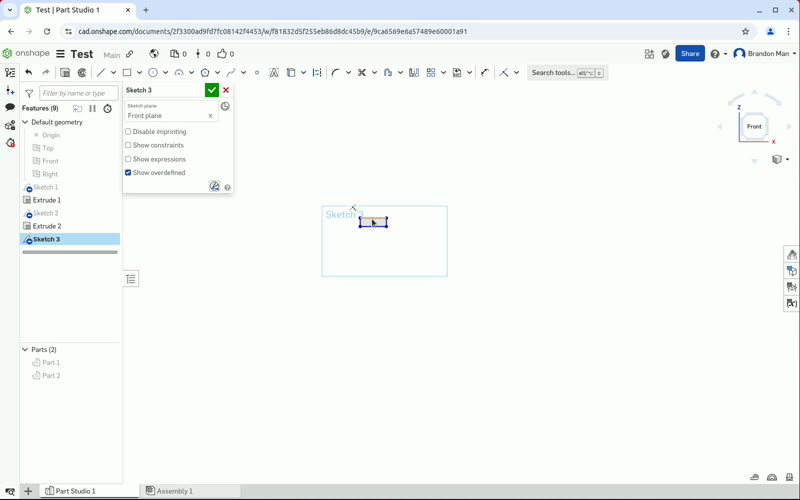
scroll(6)
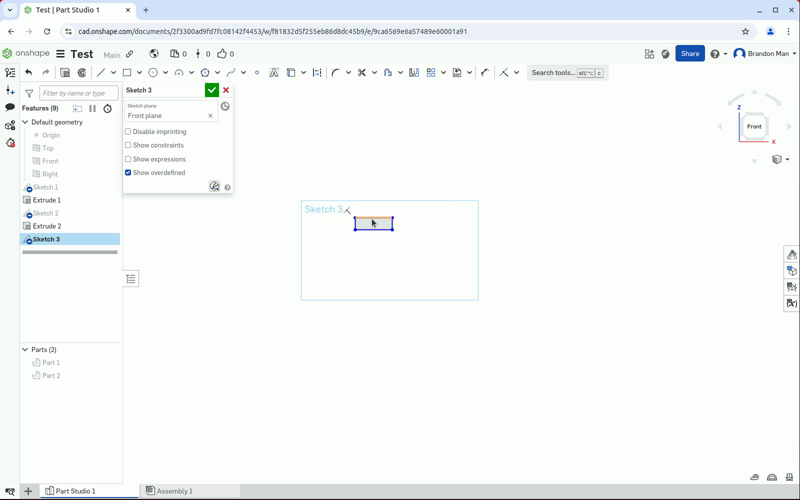
scroll(6)
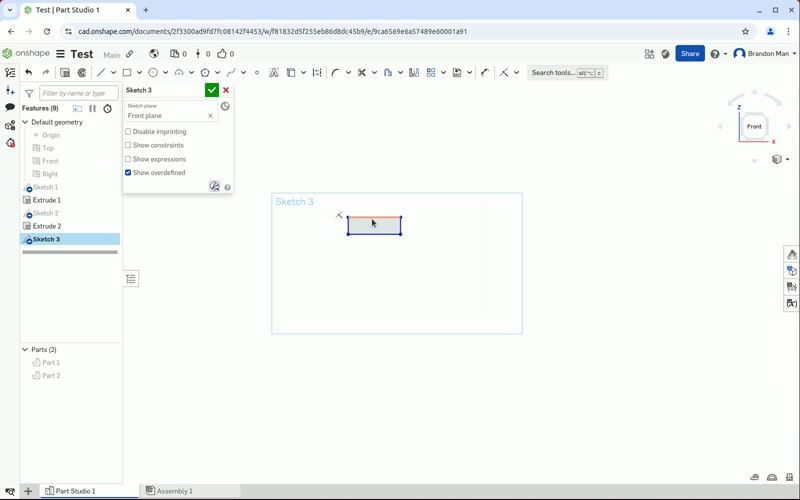
scroll(6)
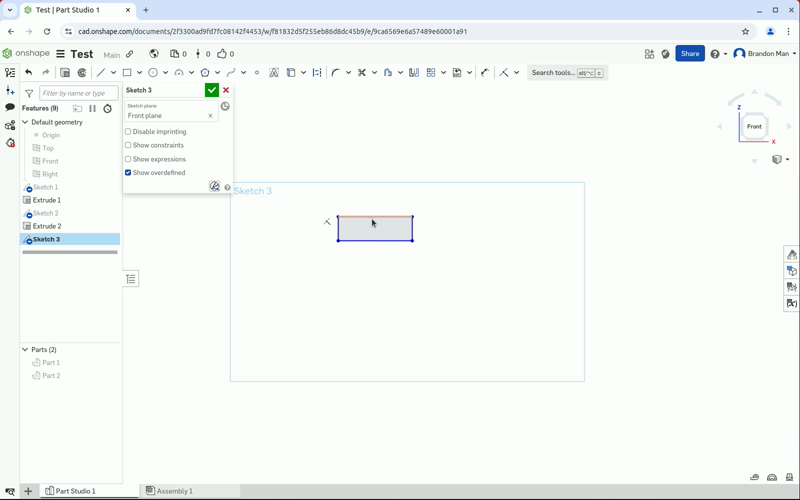
scroll(6)
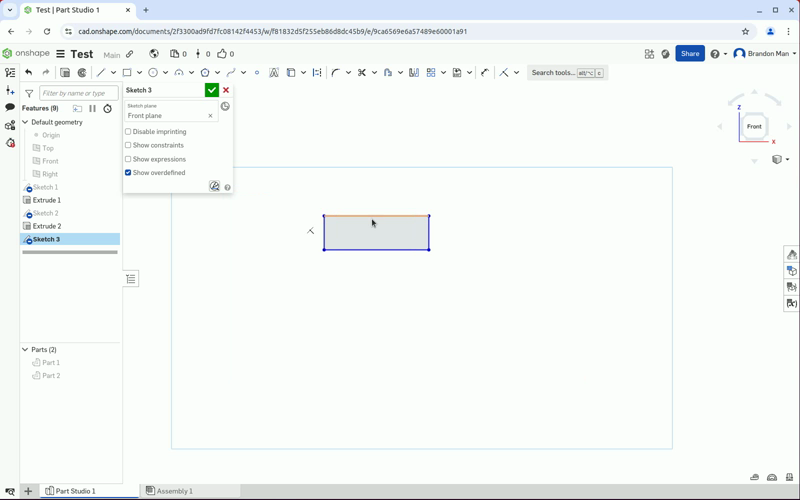
scroll(6)
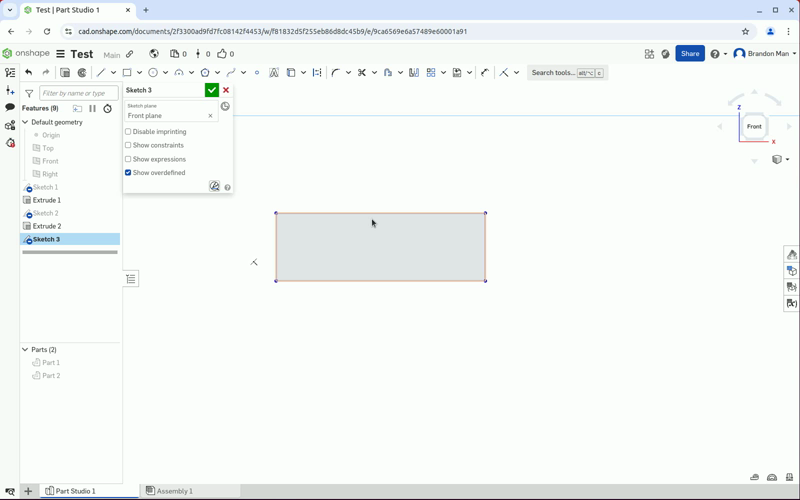
click(372, 218)
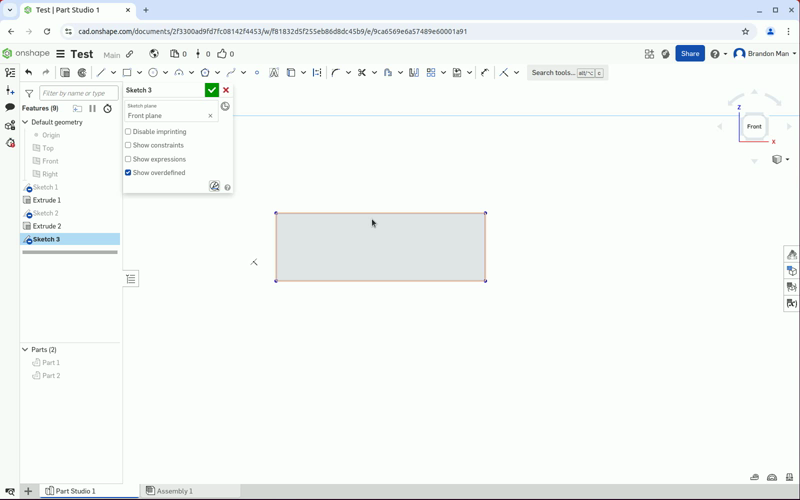
scroll(-6)
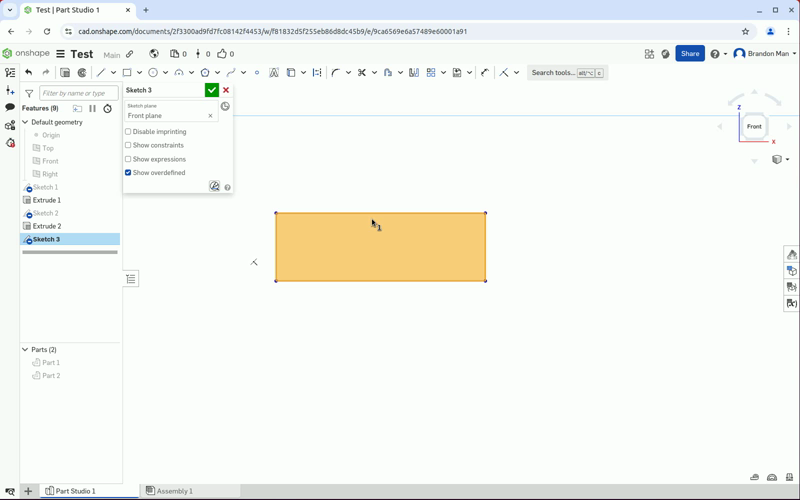
scroll(-6)
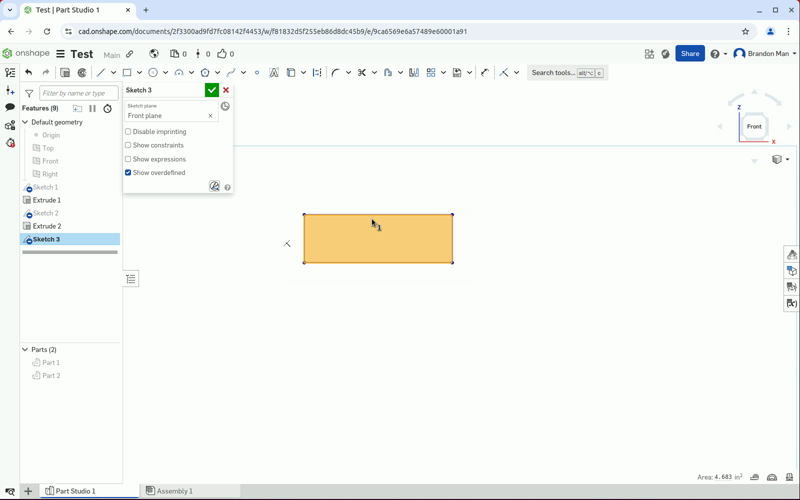
scroll(-6)
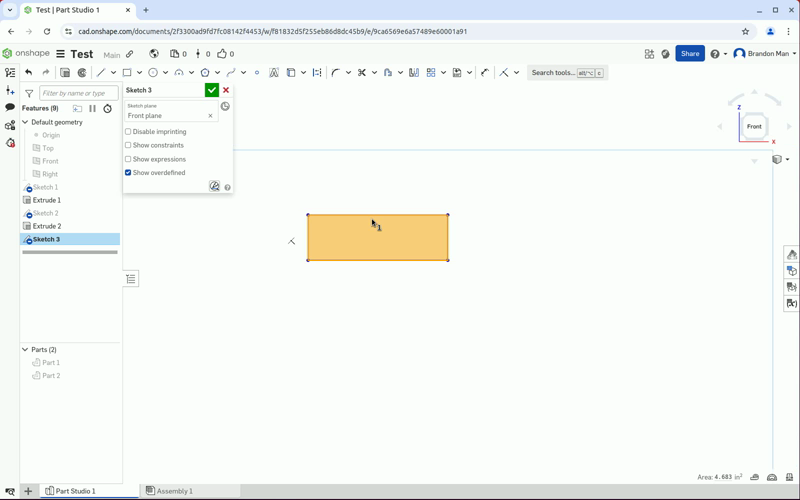
scroll(-6)
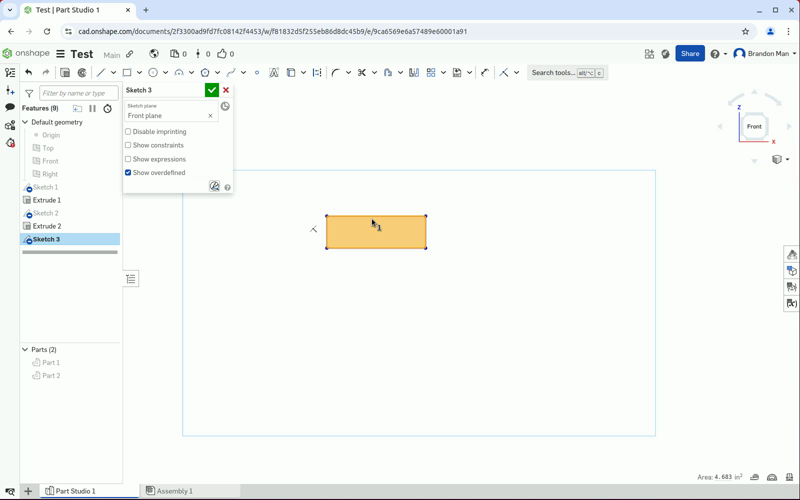
scroll(-6)
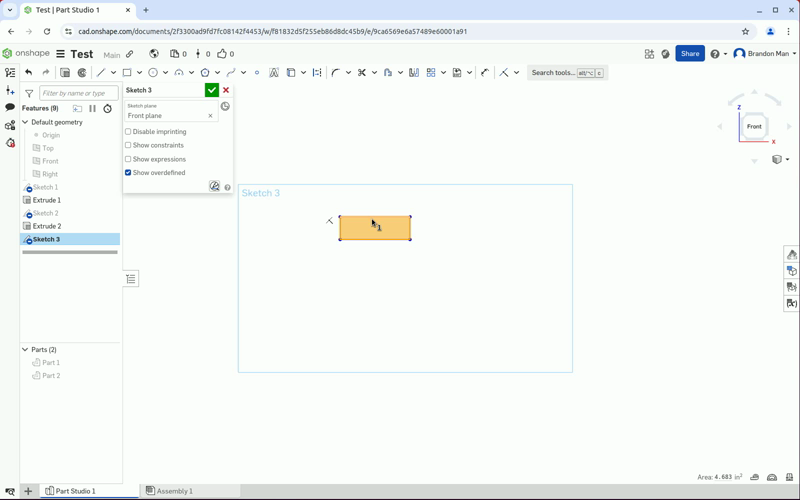
scroll(-6)
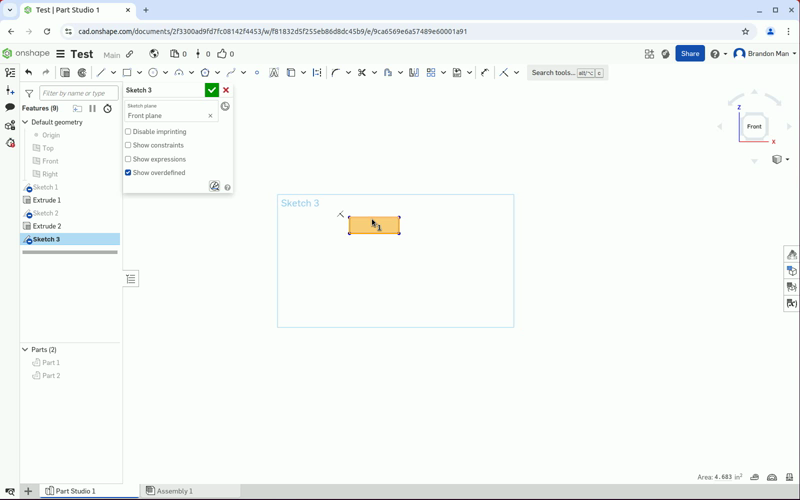
scroll(-6)
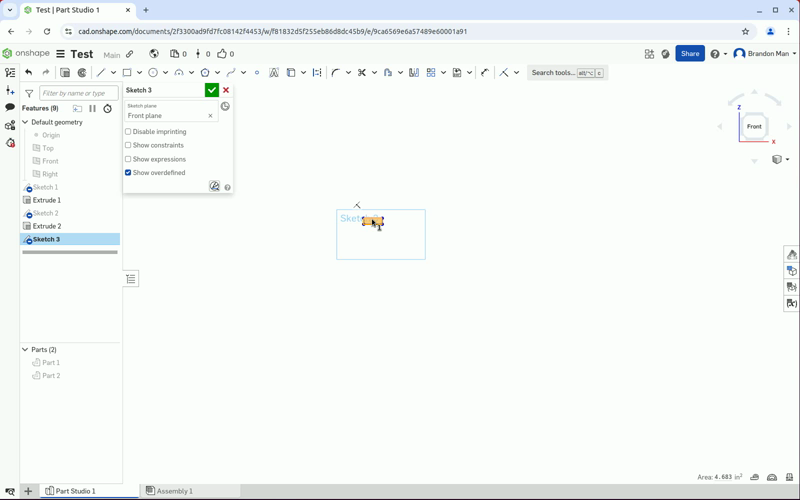
mouse_move(73, 352)
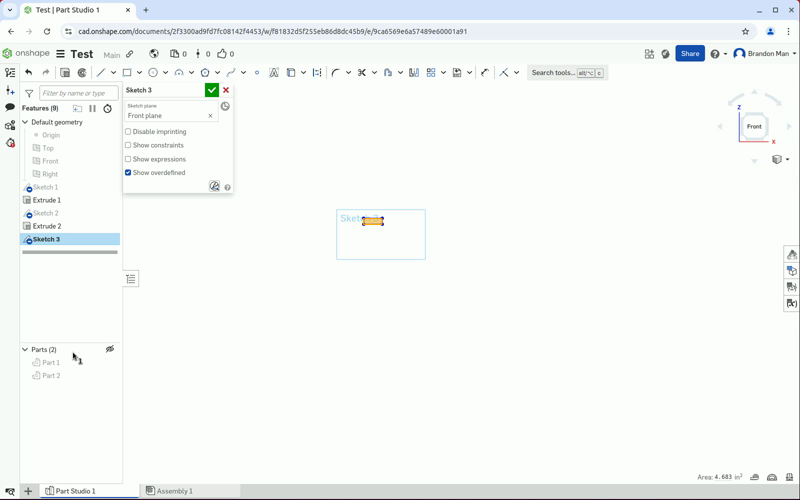
key(shift+y)
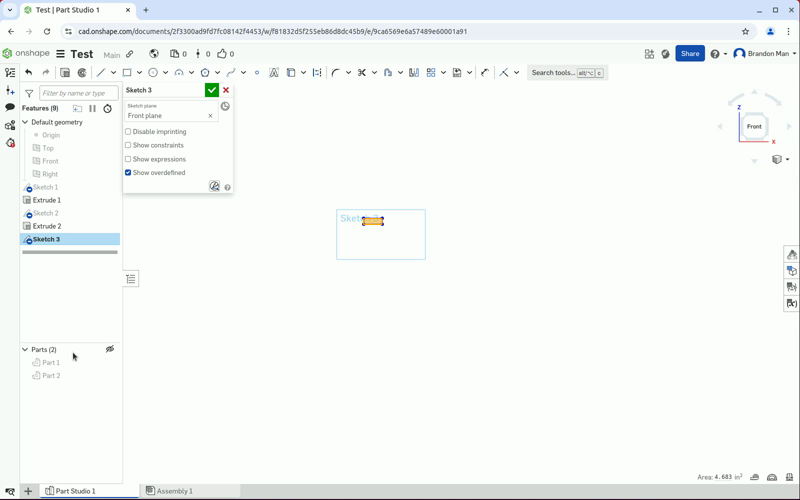
key(shift+e)
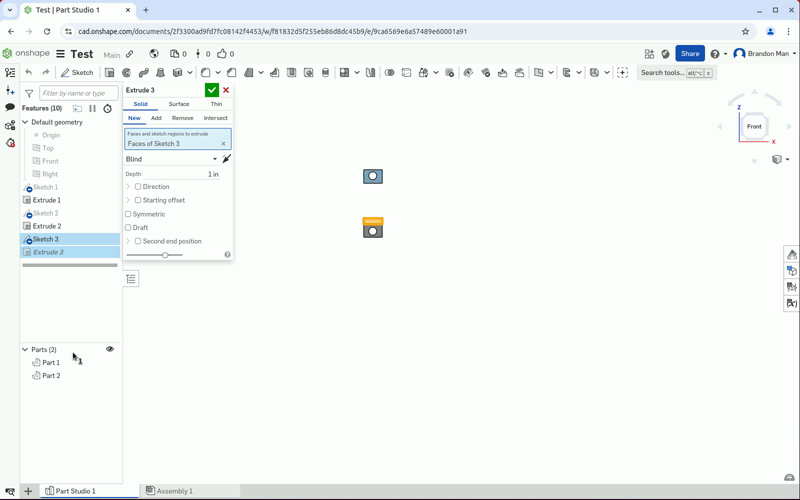
mouse_move(143, 106)
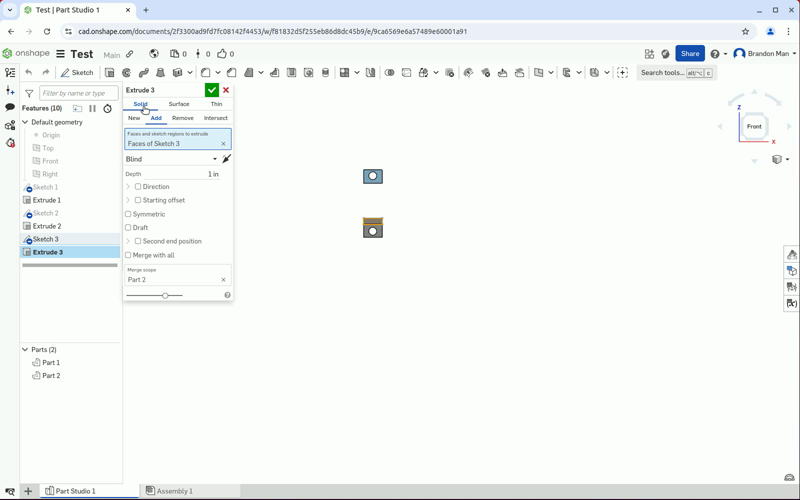
click(143, 106)
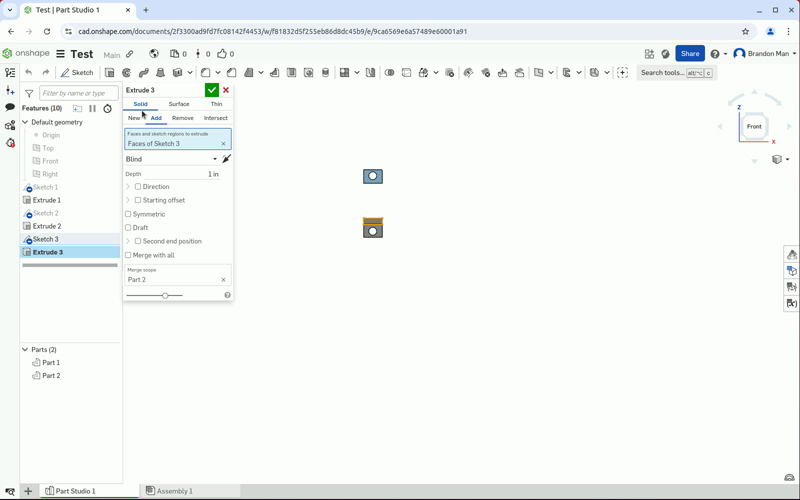
mouse_move(137, 120)
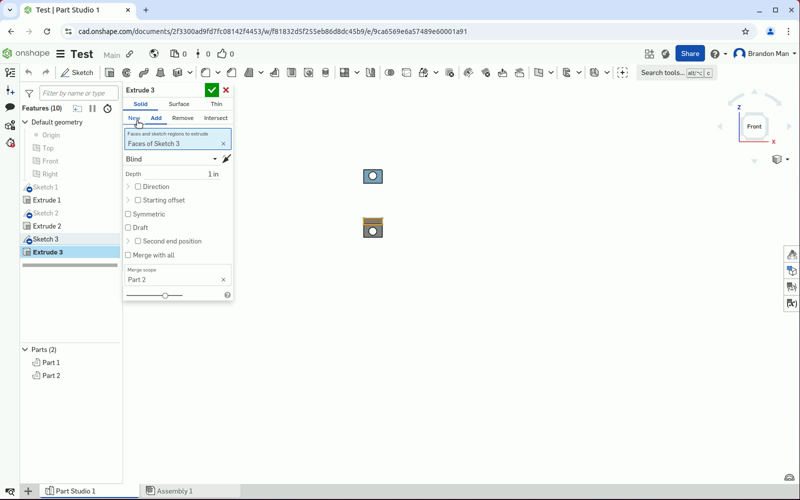
click(137, 120)
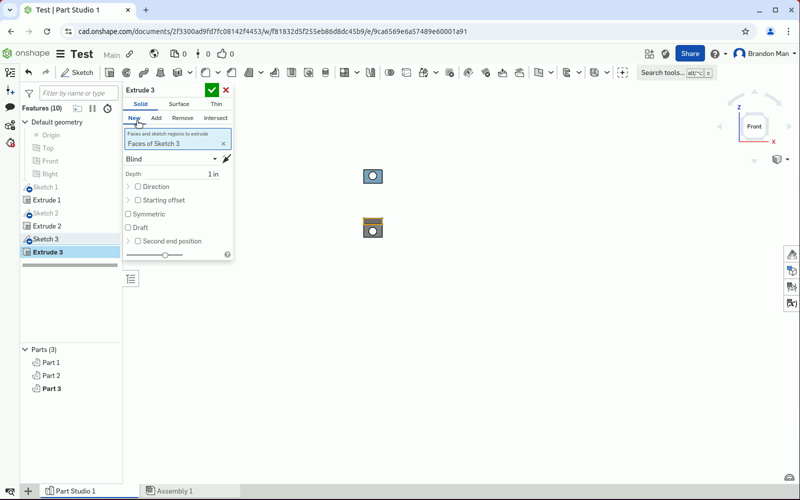
key(tab, 4)
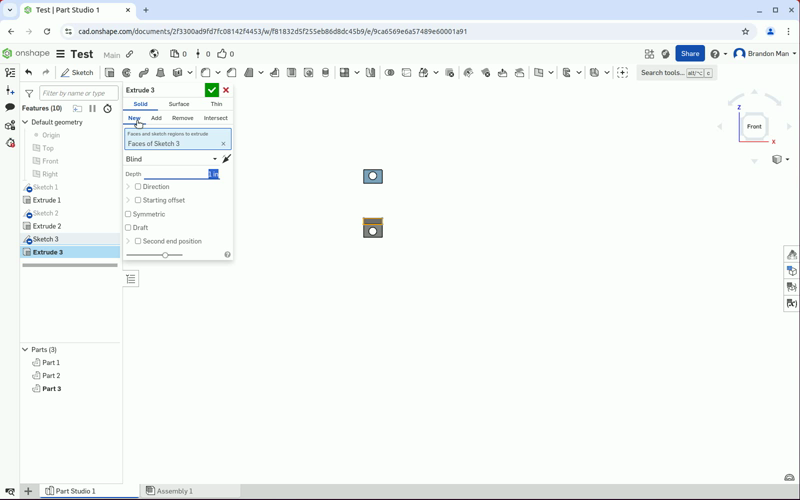
text(1.204)
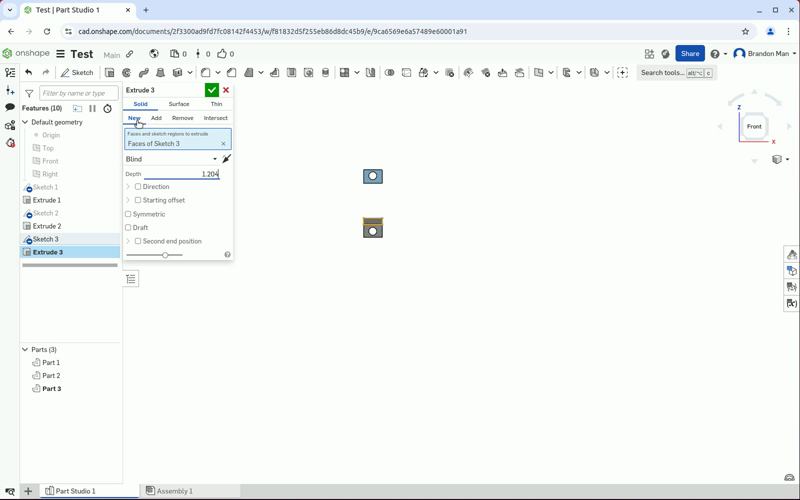
key(enter)
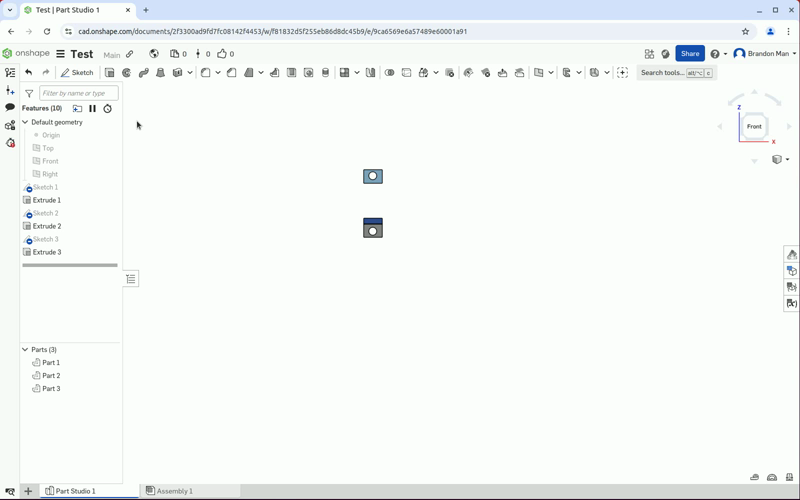
key(shift+h)
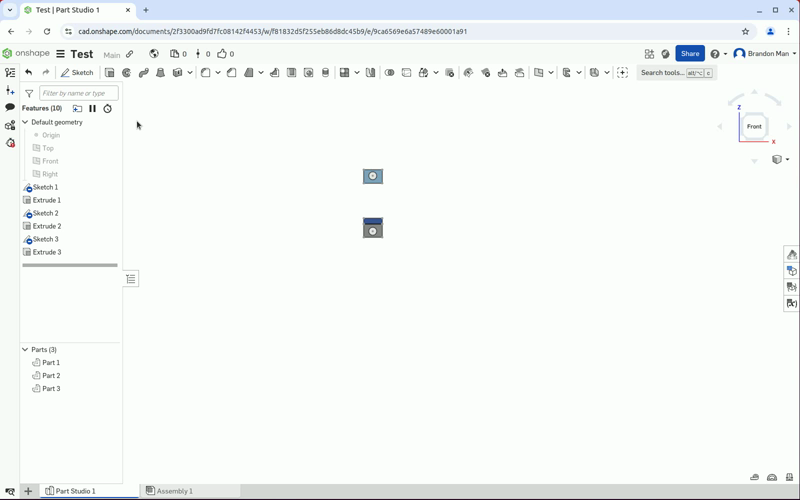
key(shift+h)
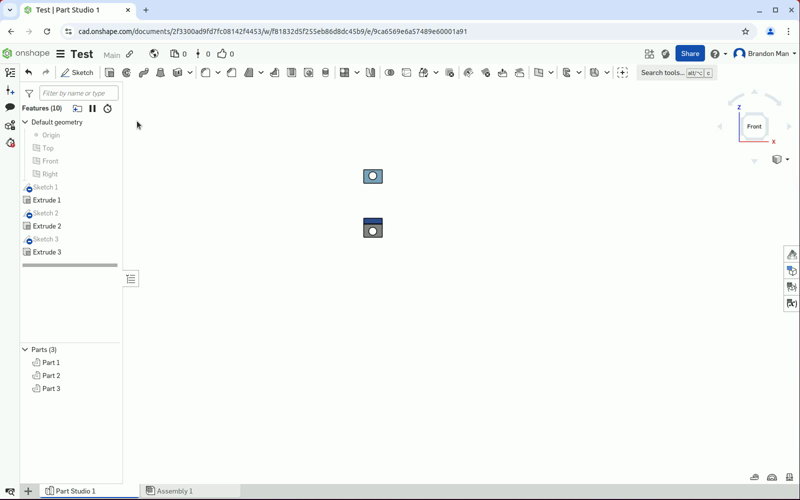
mouse_move(73, 189)
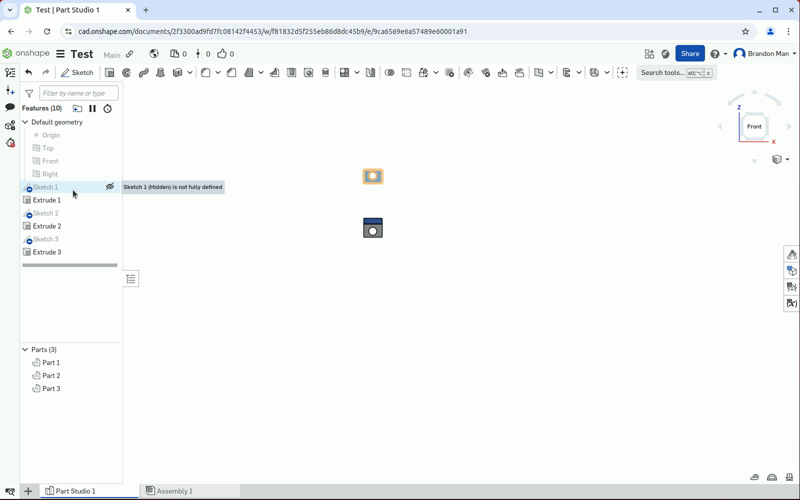
click(73, 189)
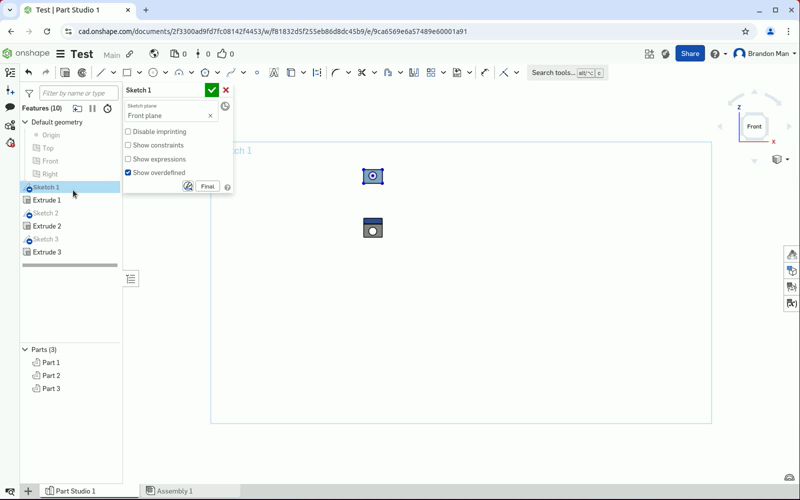
mouse_move(229, 92)
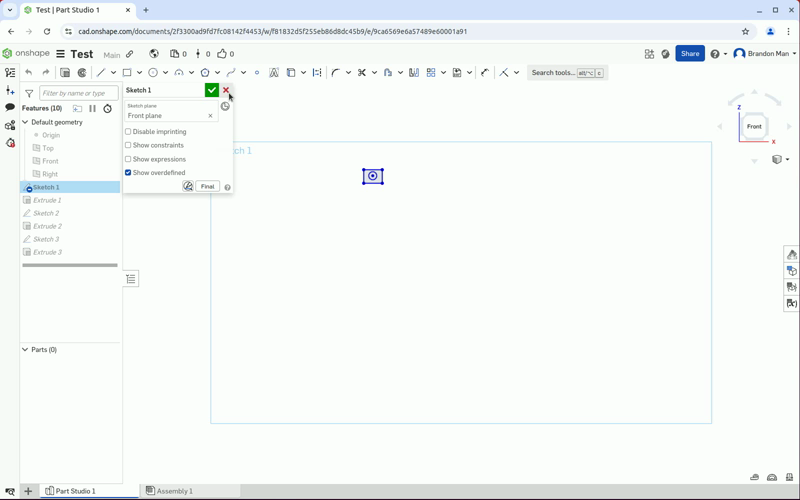
click(229, 92)
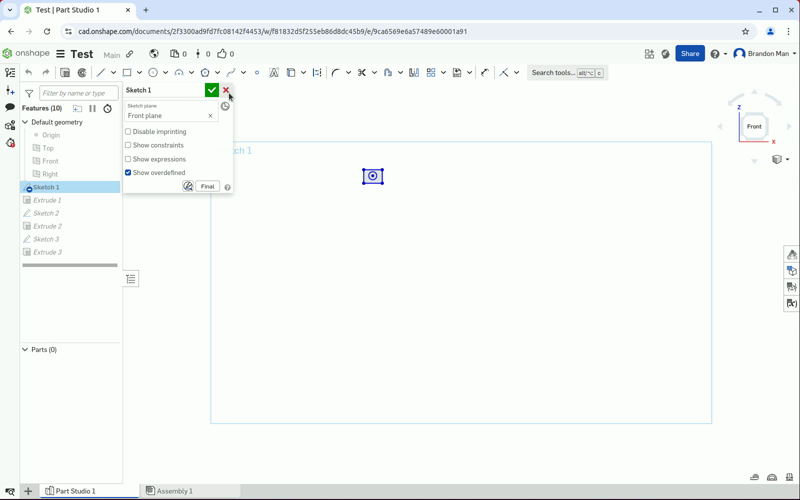
key(shift+s)
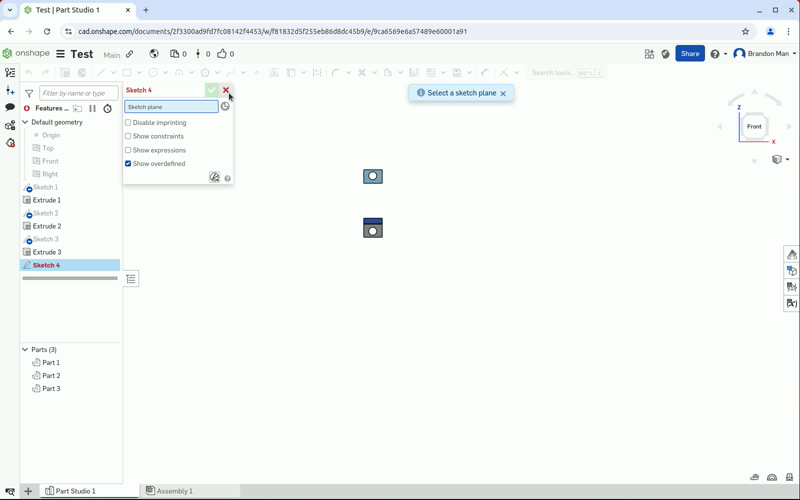
mouse_move(73, 163)
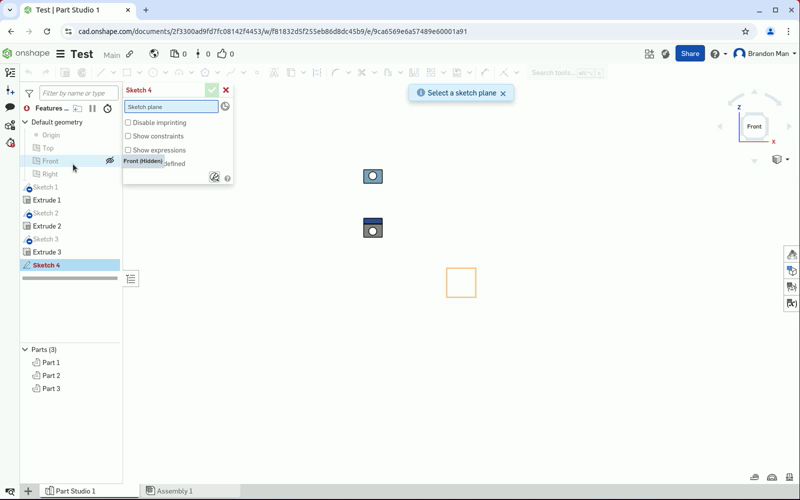
click(73, 163)
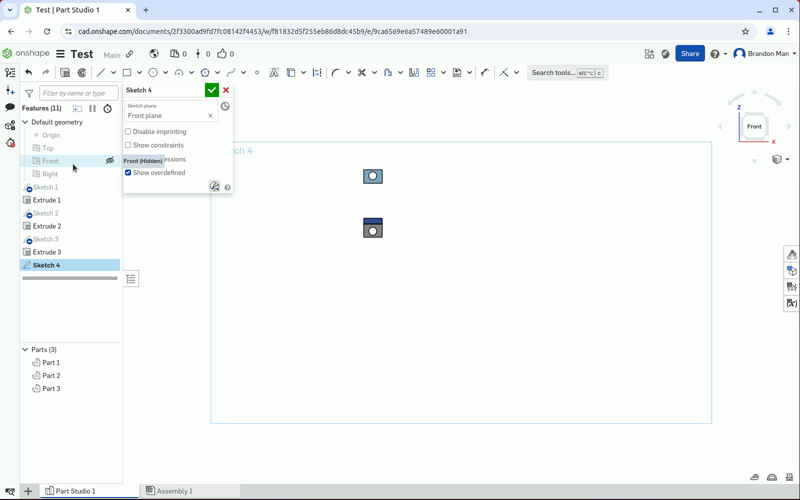
mouse_move(73, 352)
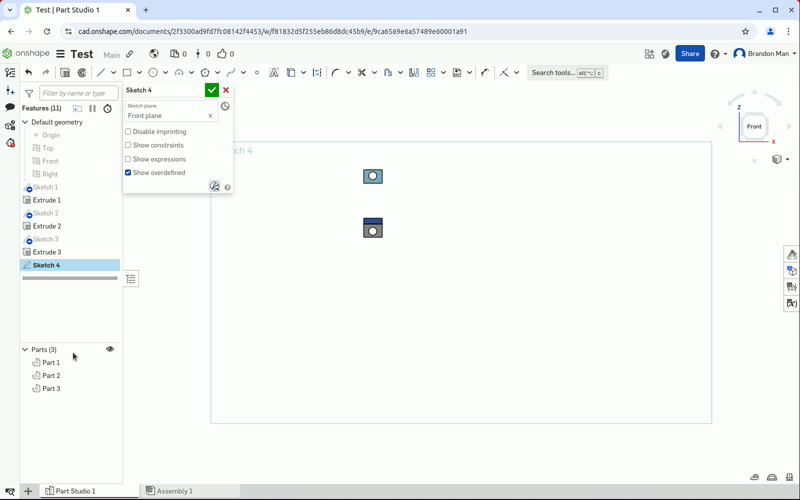
key(y)
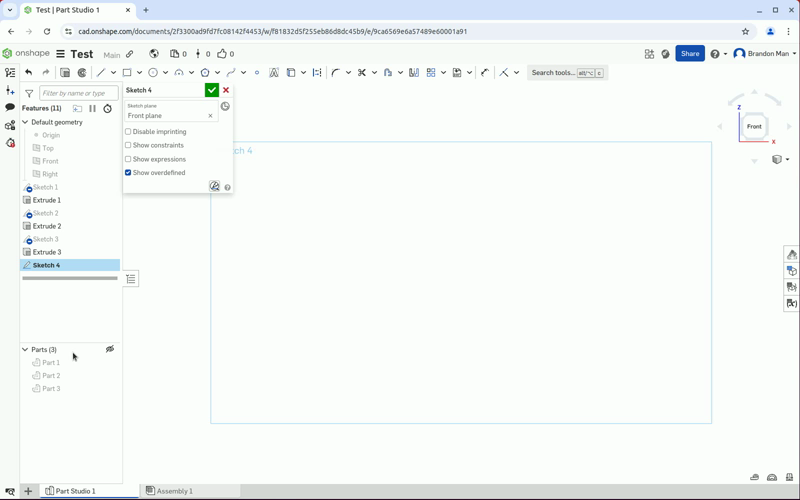
key(l)
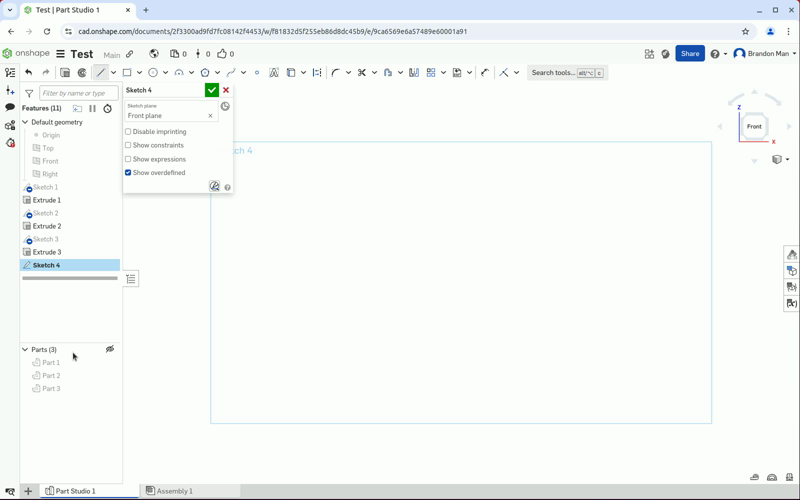
key_down(shift)
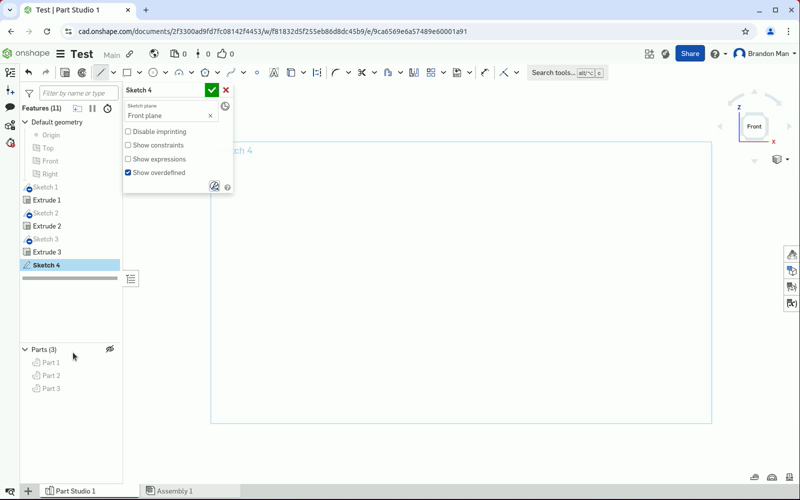
mouse_move(363, 189)
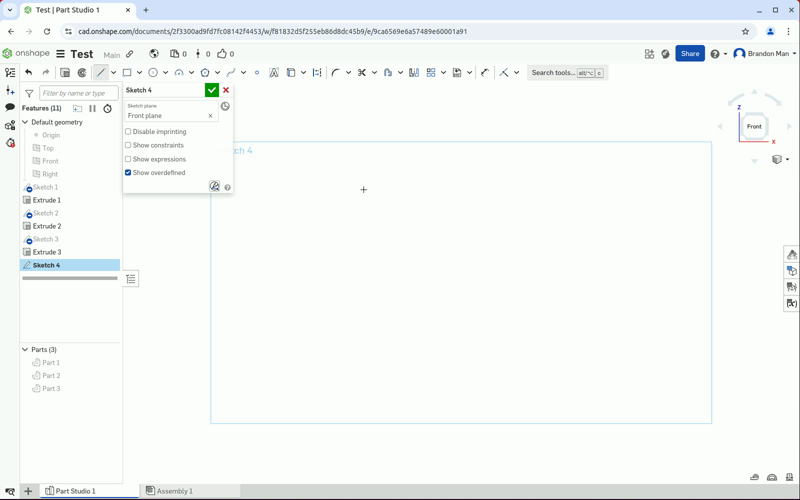
click(363, 189)
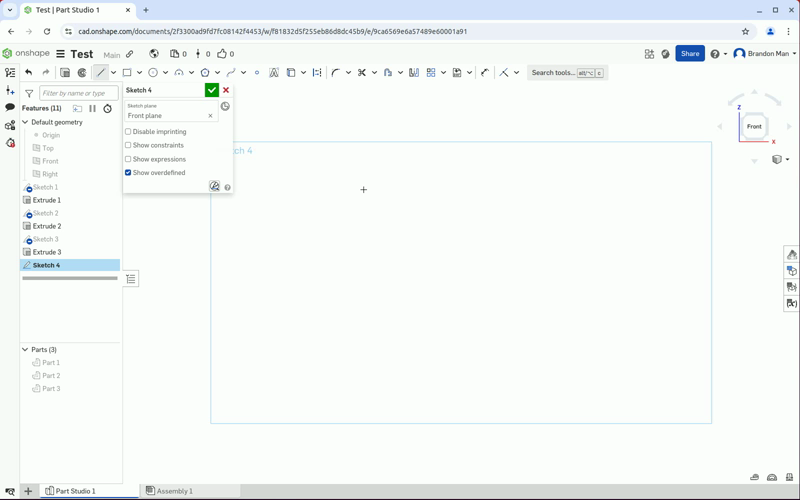
key_up(shift)
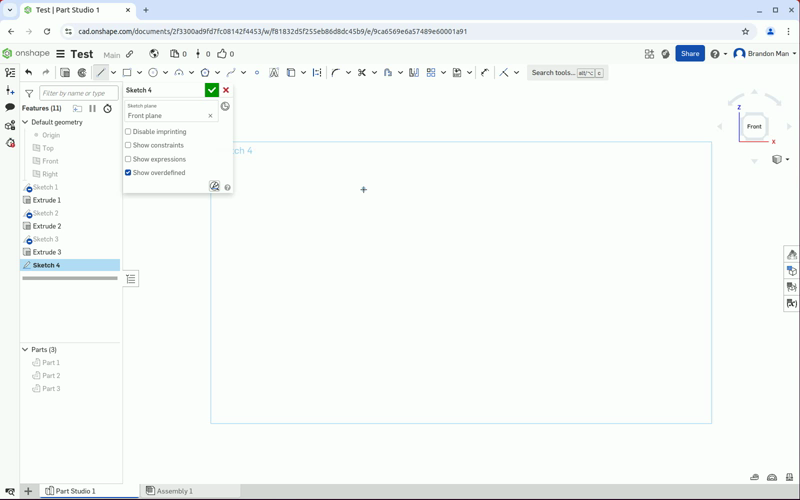
key_down(shift)
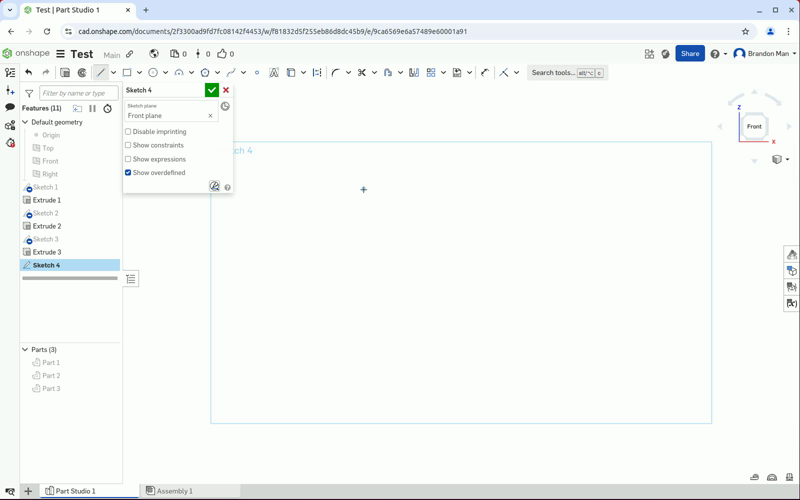
mouse_move(393, 189)
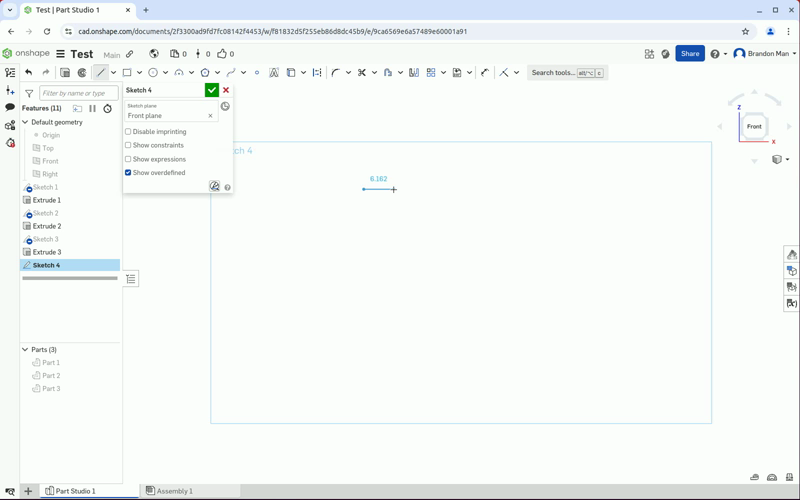
mouse_move(382, 189)
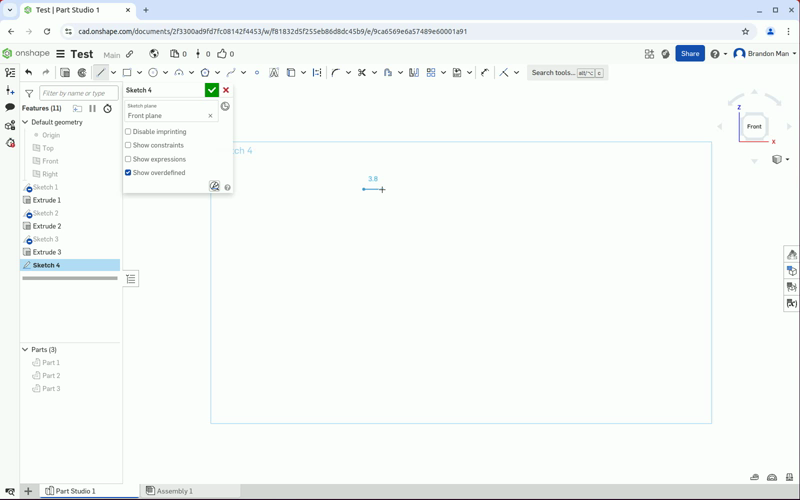
click(382, 189)
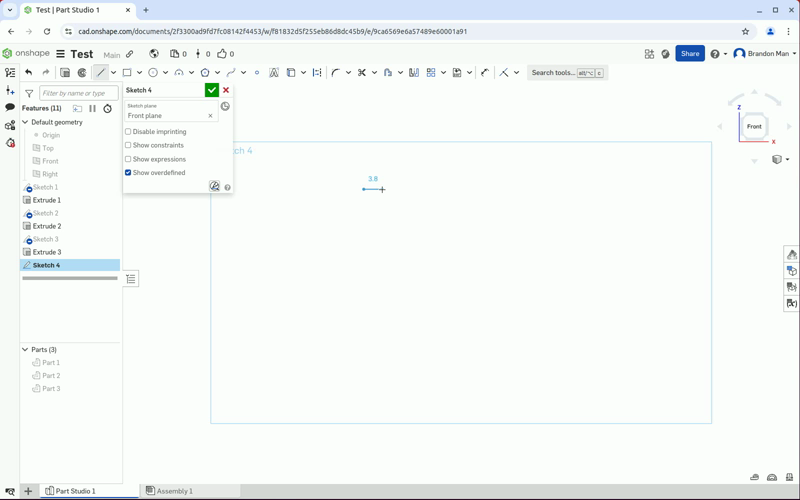
key_up(shift)
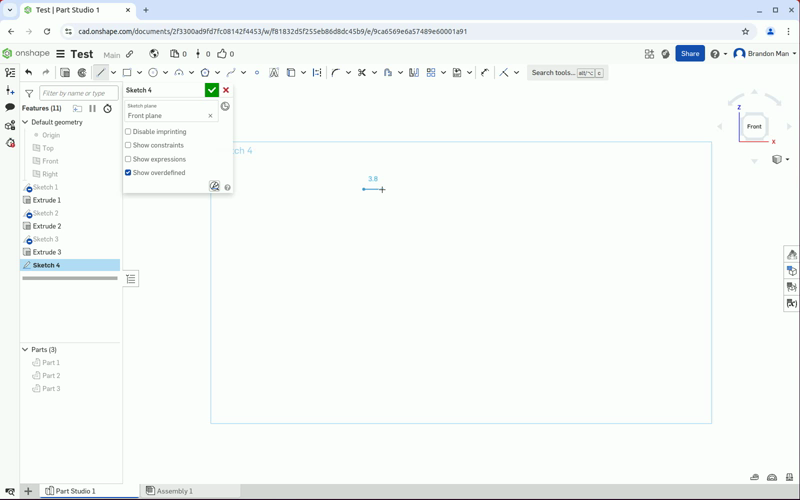
key_down(shift)
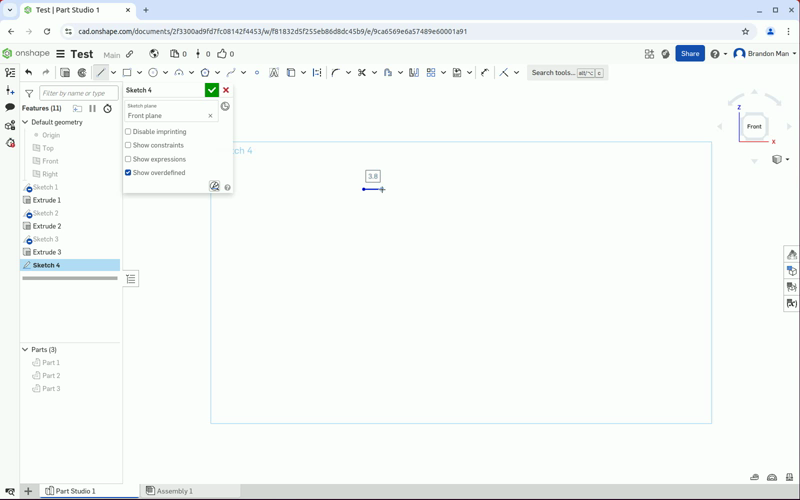
mouse_move(412, 189)
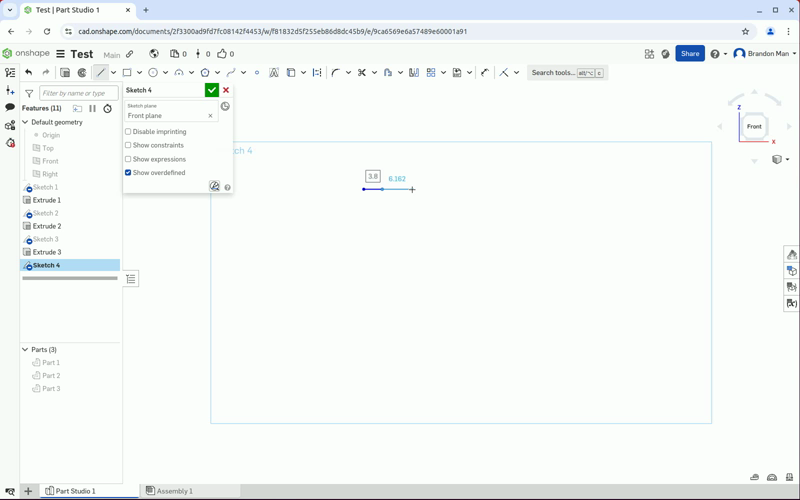
mouse_move(382, 183)
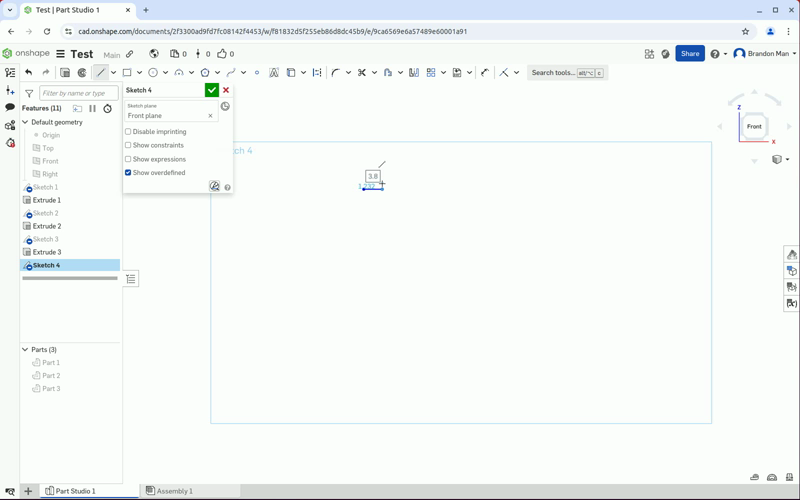
scroll(6)
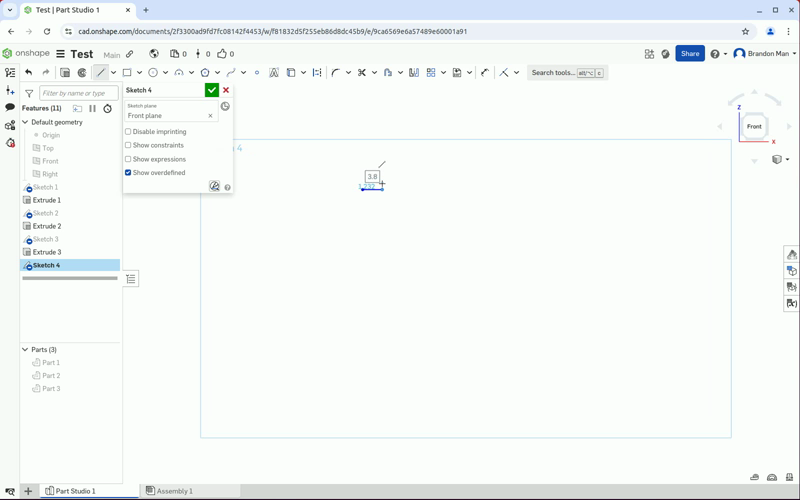
scroll(6)
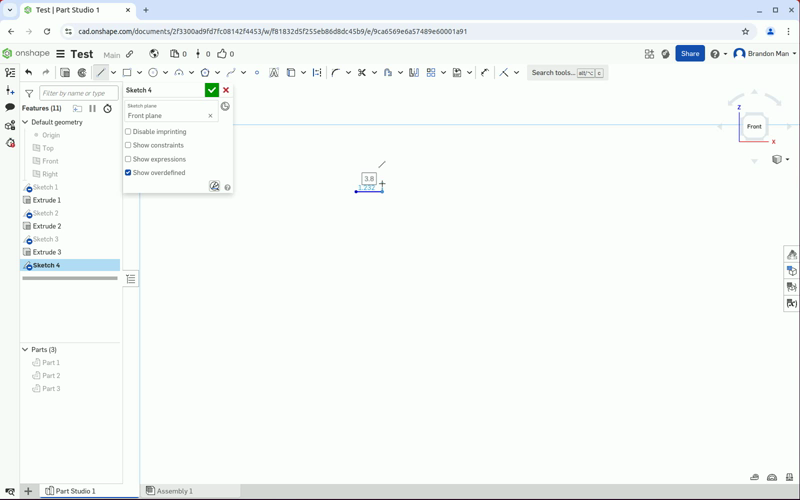
scroll(6)
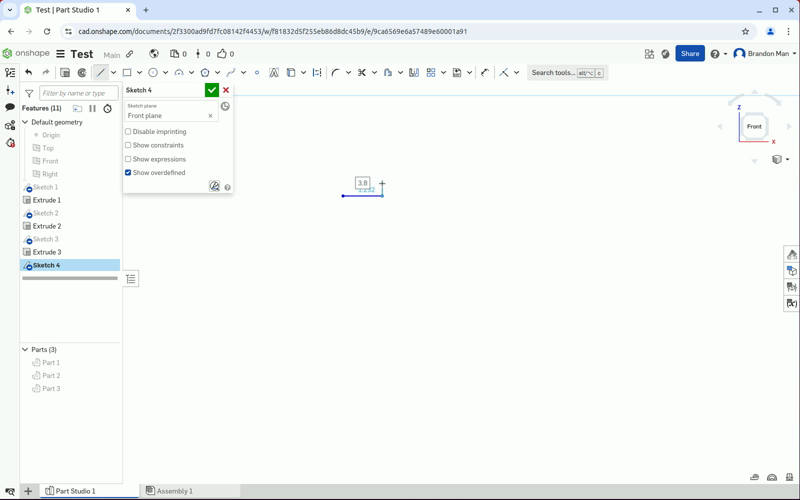
scroll(6)
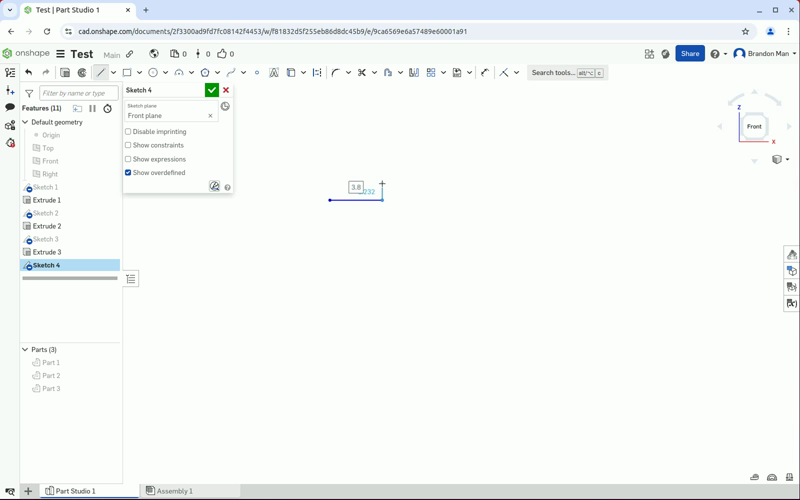
scroll(6)
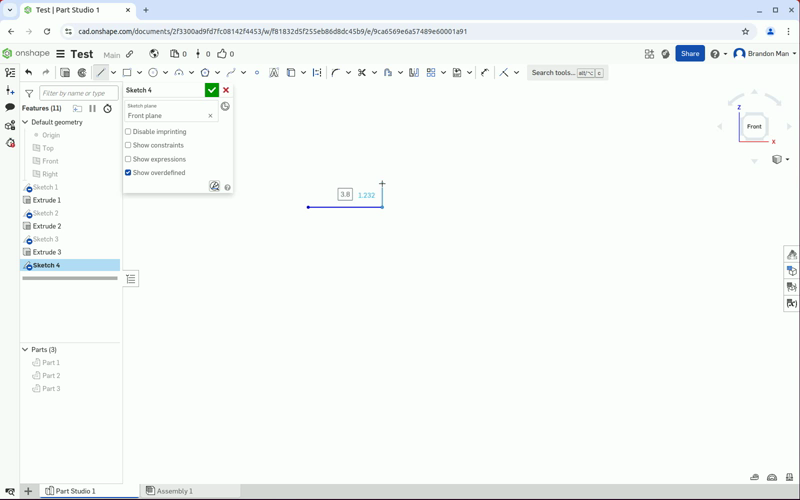
scroll(6)
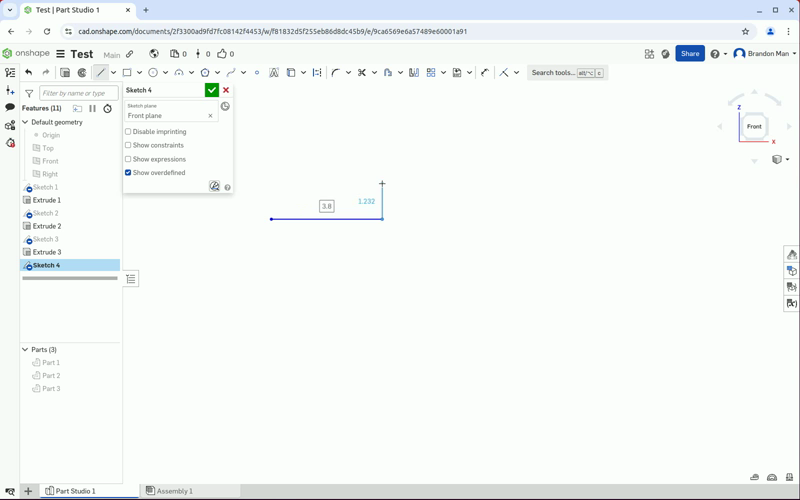
scroll(6)
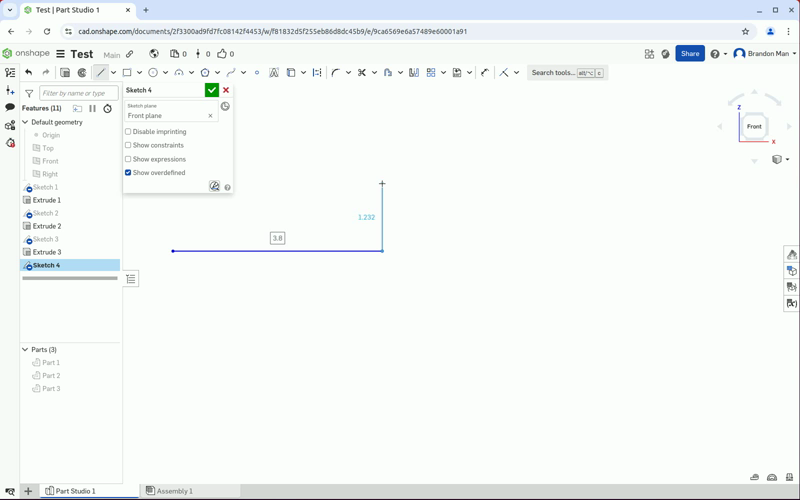
click(382, 183)
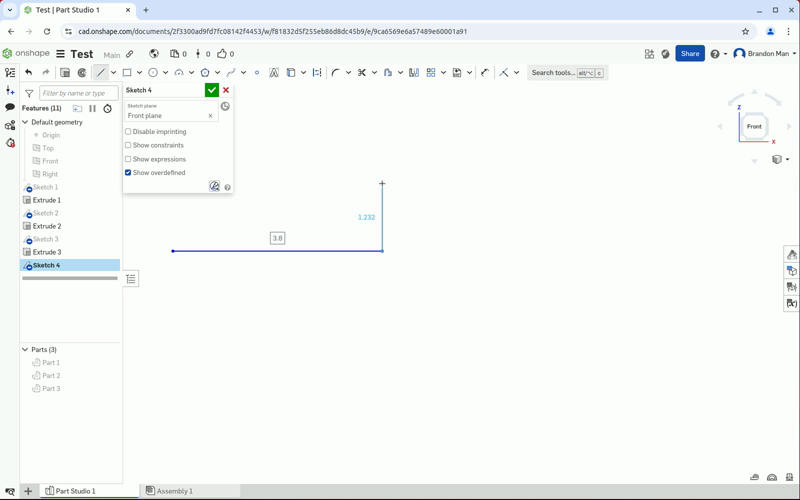
scroll(-6)
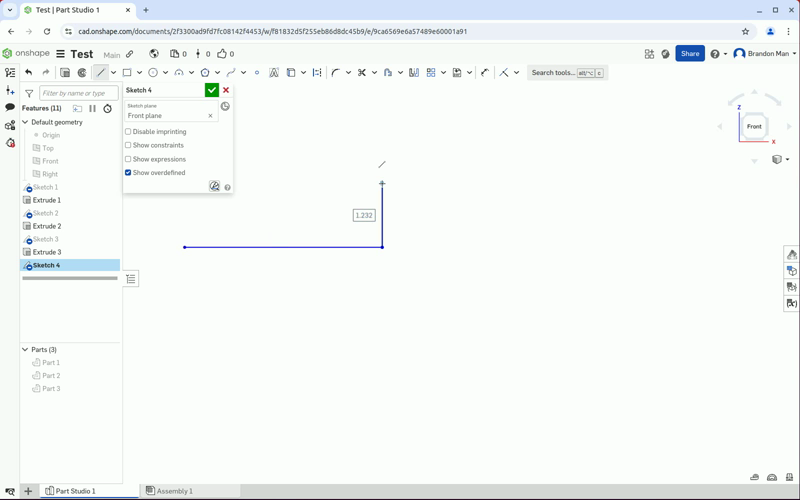
scroll(-6)
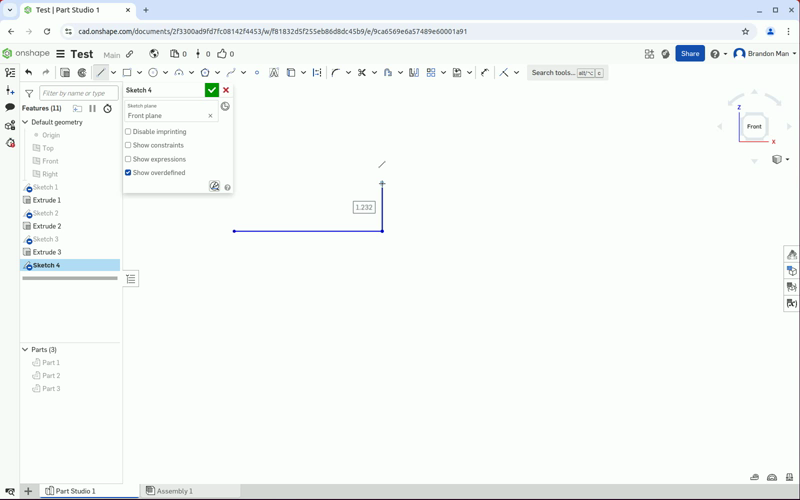
scroll(-6)
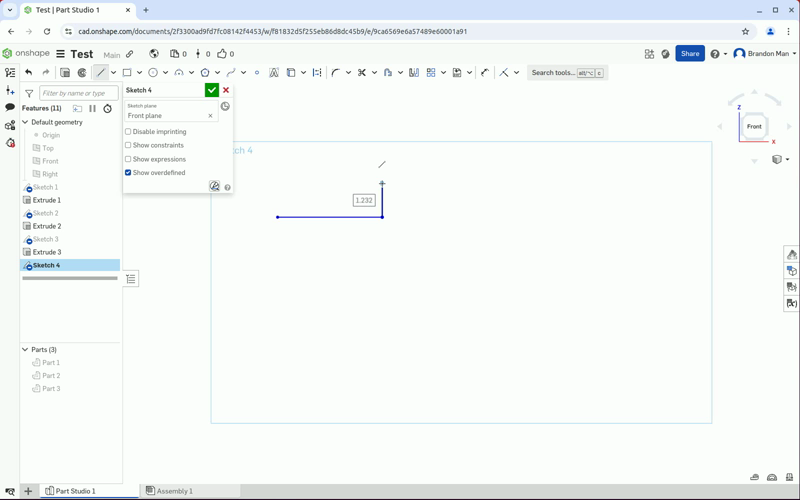
scroll(-6)
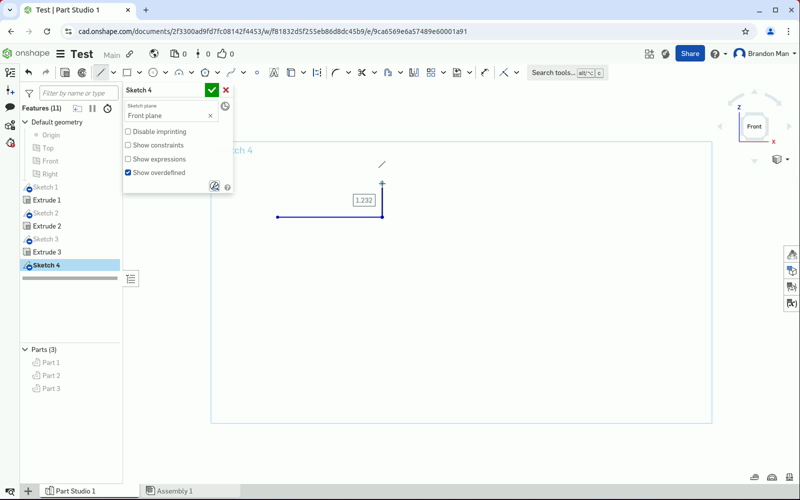
scroll(-6)
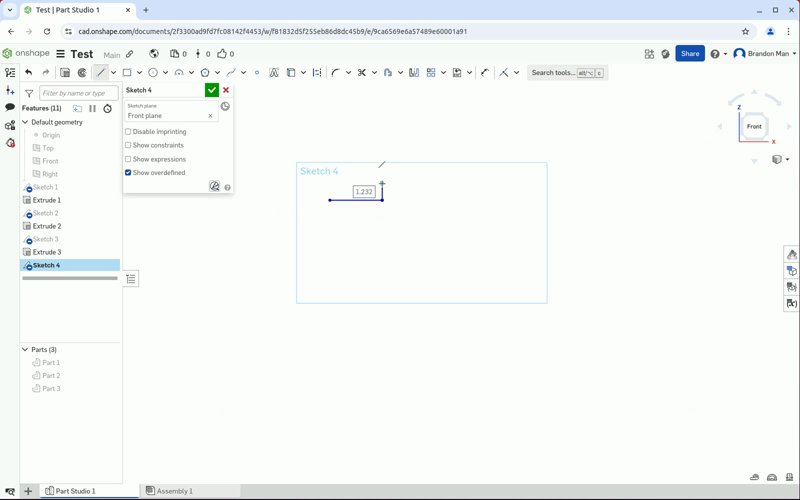
scroll(-6)
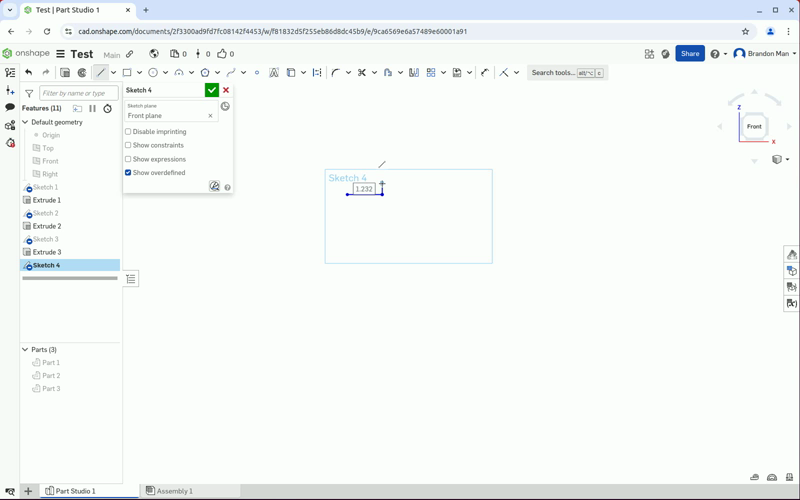
scroll(-6)
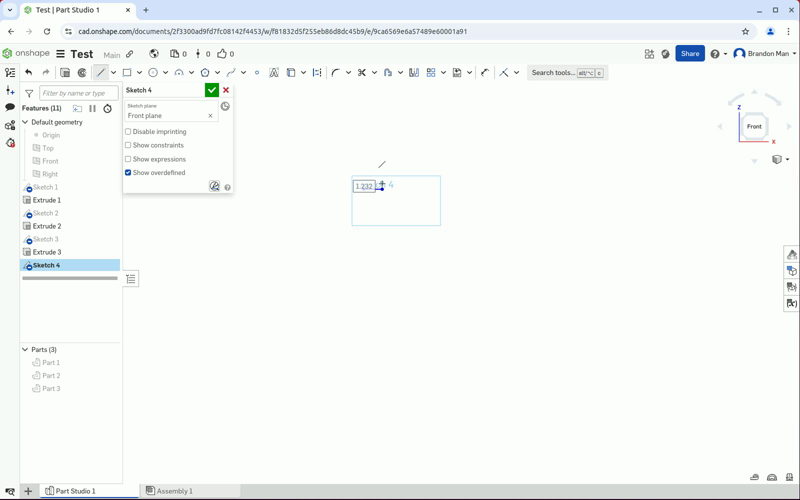
key_up(shift)
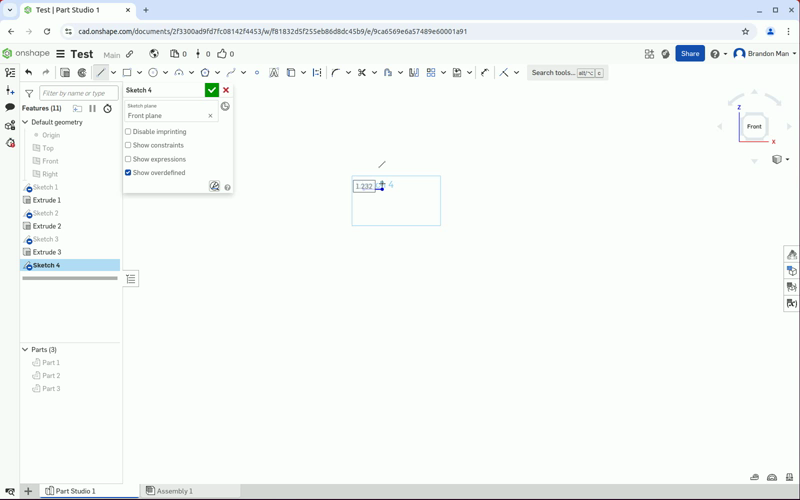
key_down(shift)
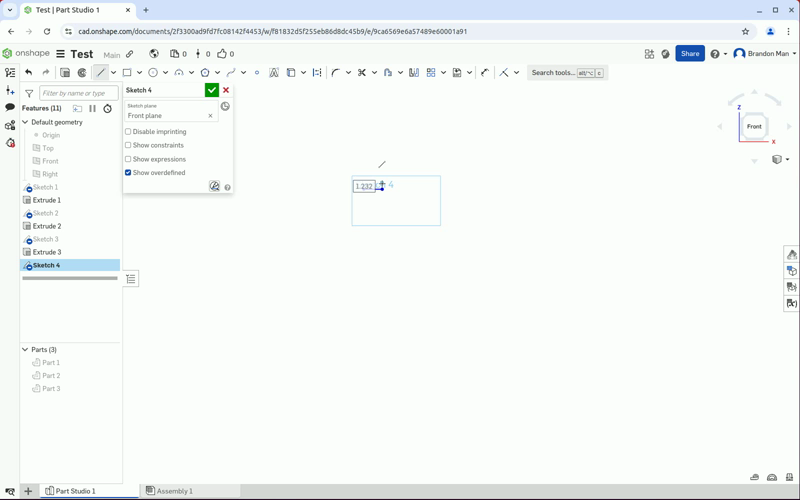
mouse_move(412, 183)
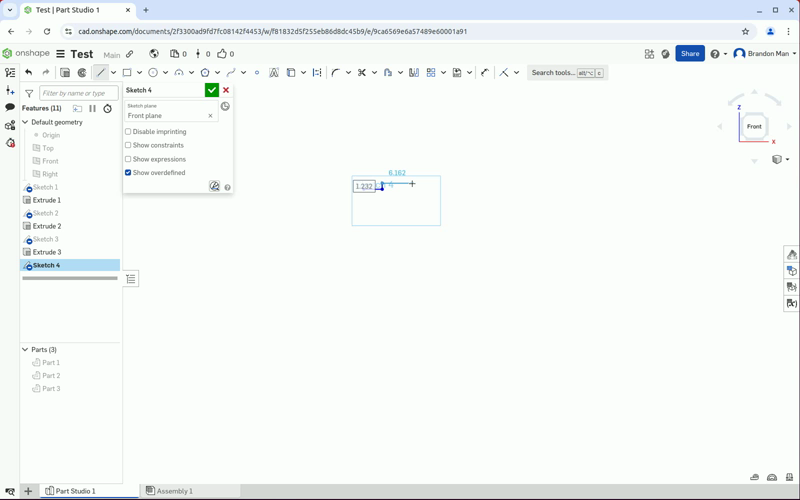
mouse_move(363, 183)
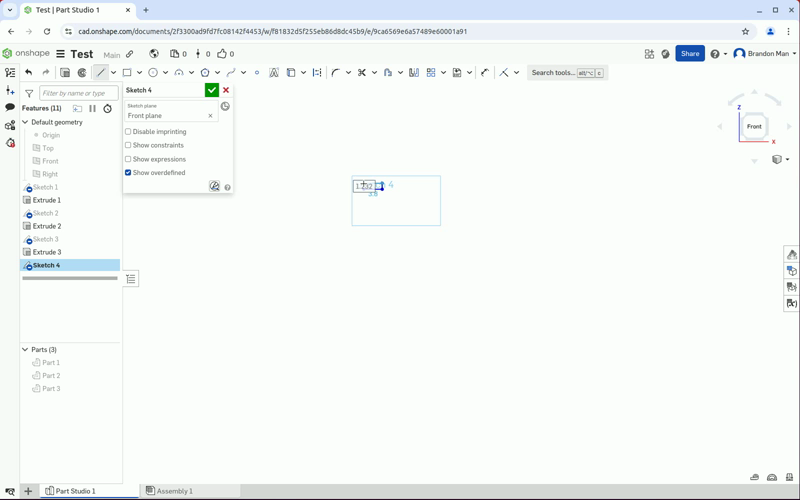
click(363, 183)
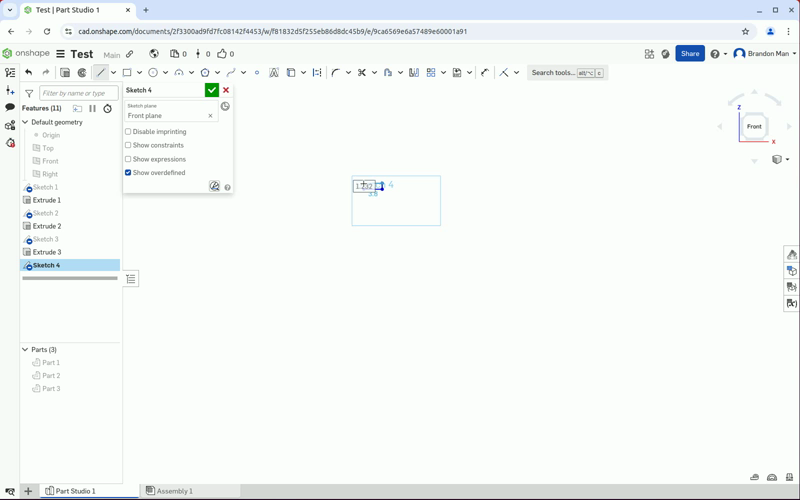
key_up(shift)
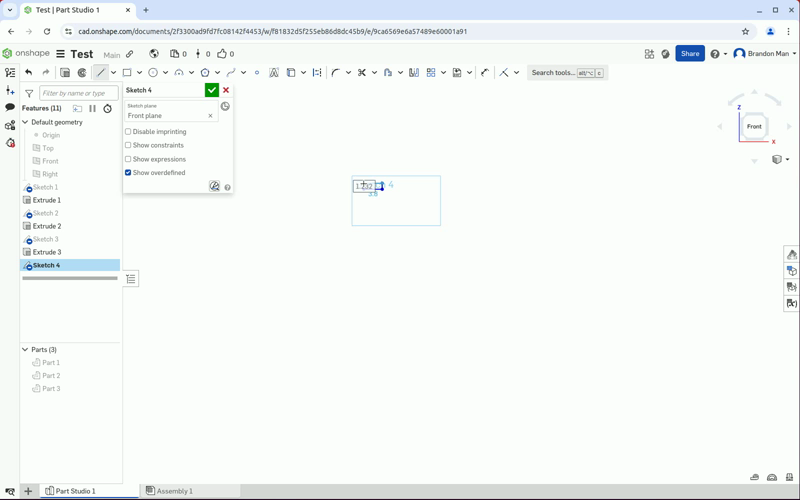
mouse_move(393, 183)
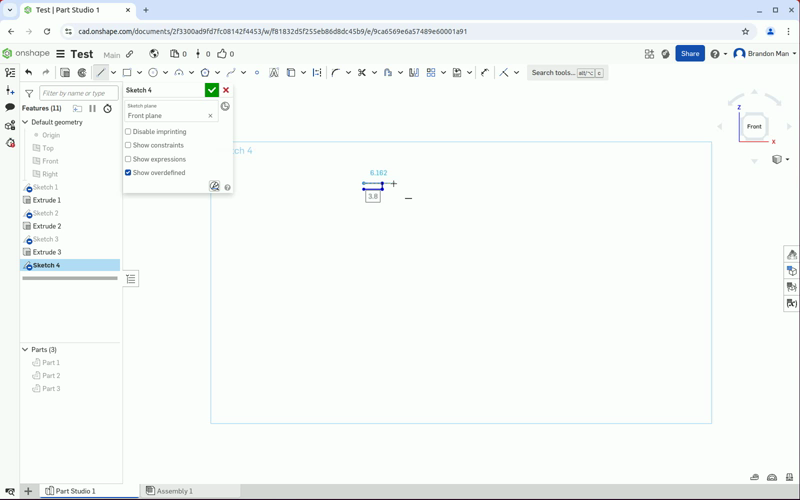
key_down(shift)
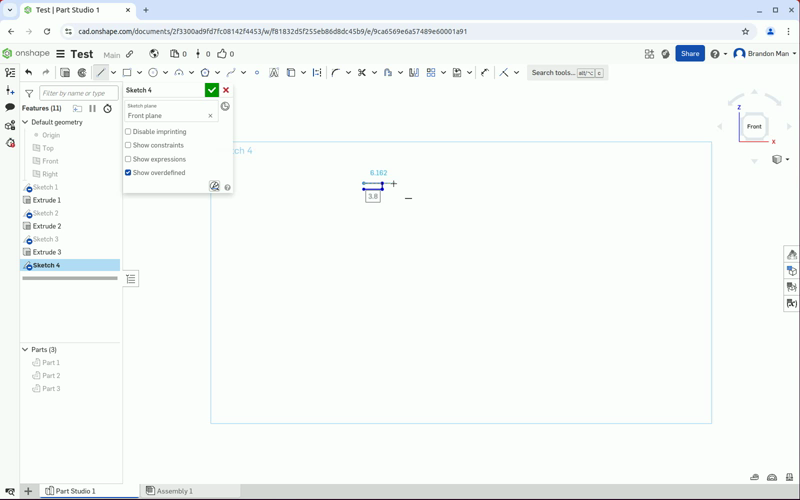
mouse_move(363, 189)
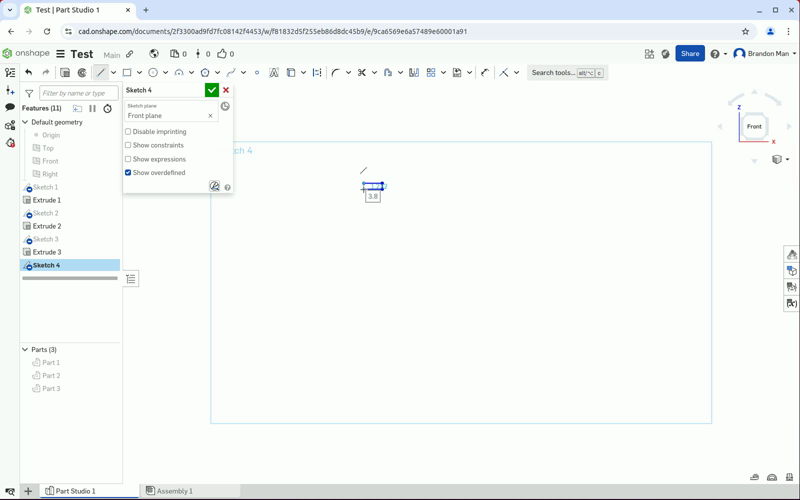
scroll(6)
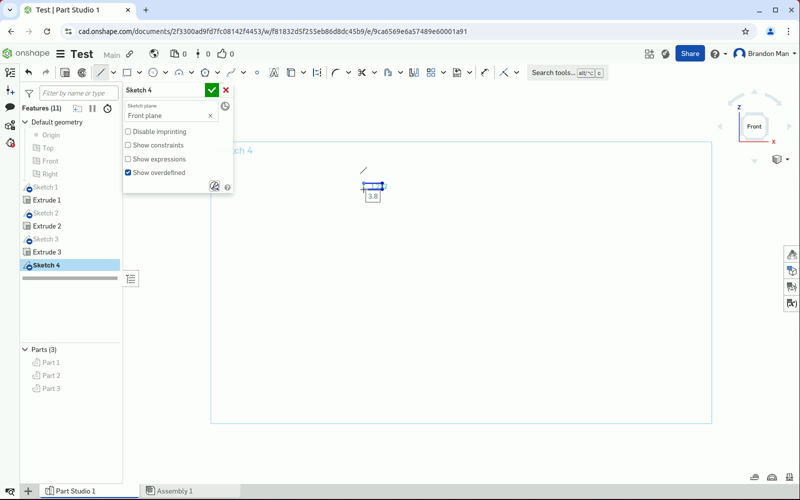
scroll(6)
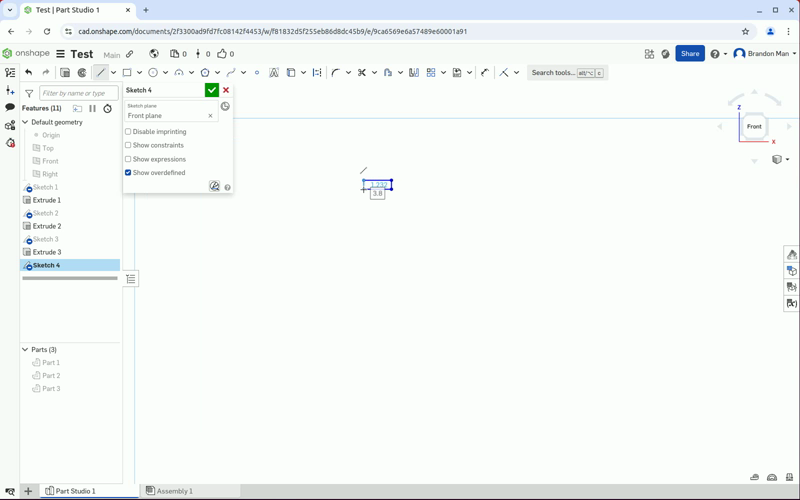
scroll(6)
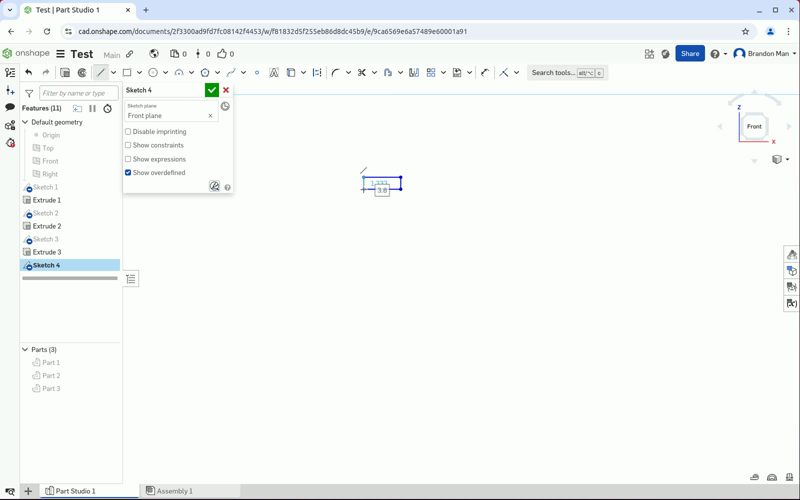
scroll(6)
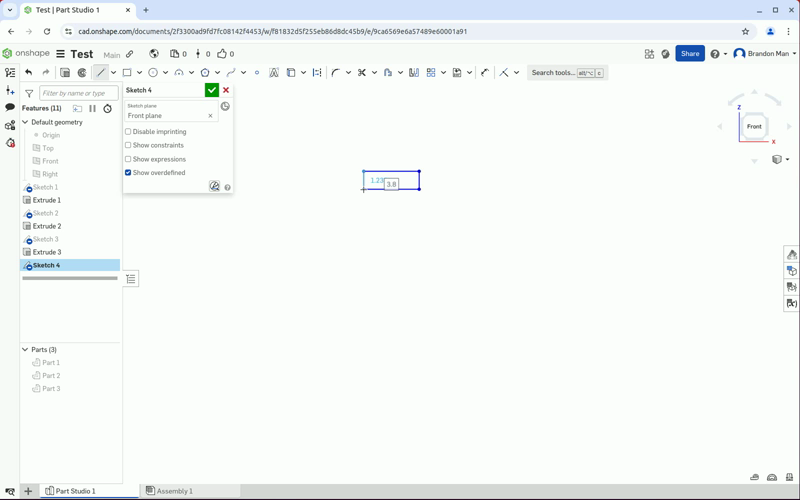
scroll(6)
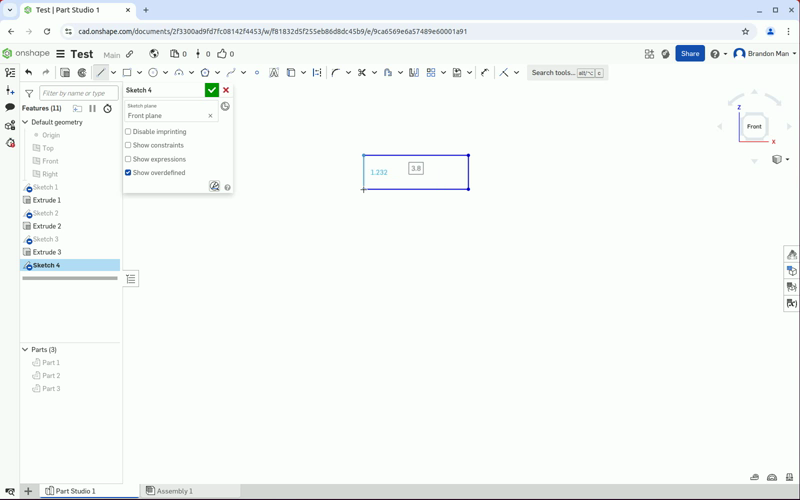
scroll(6)
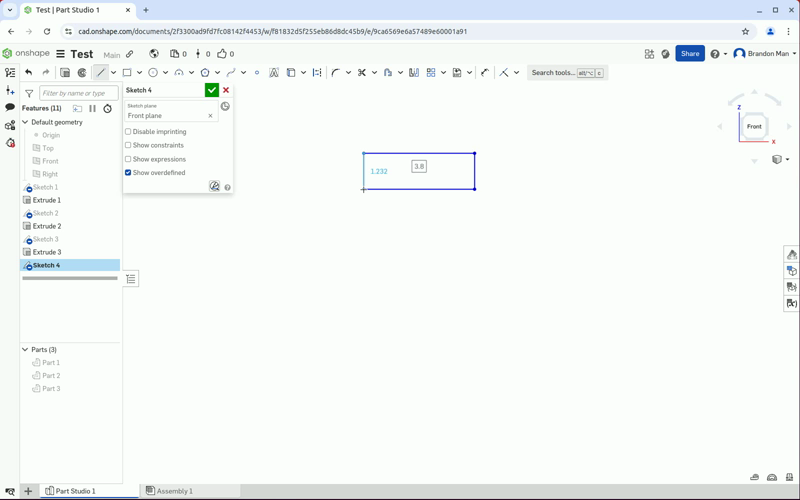
scroll(6)
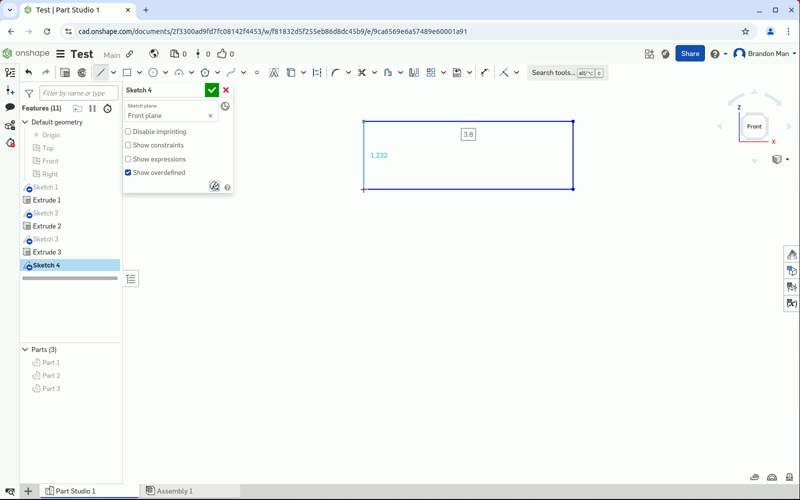
key_up(shift)
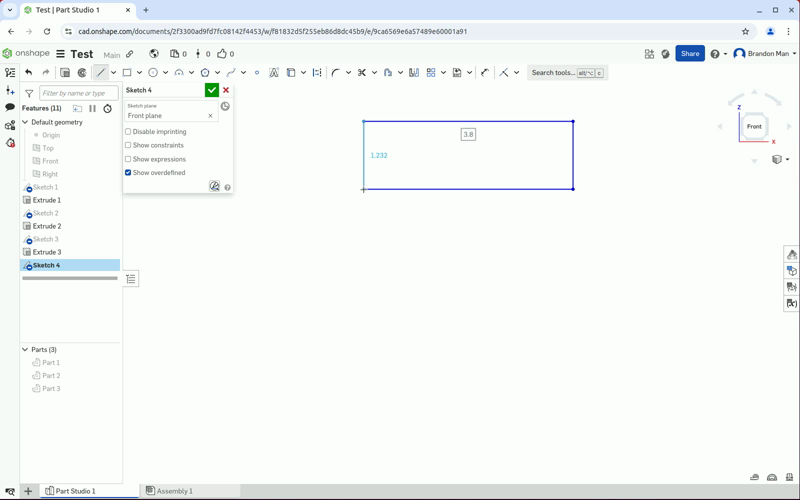
click(363, 189)
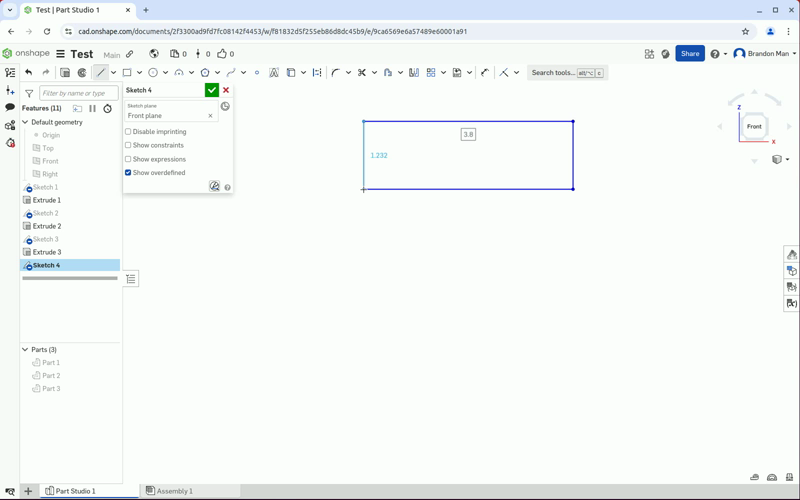
scroll(-6)
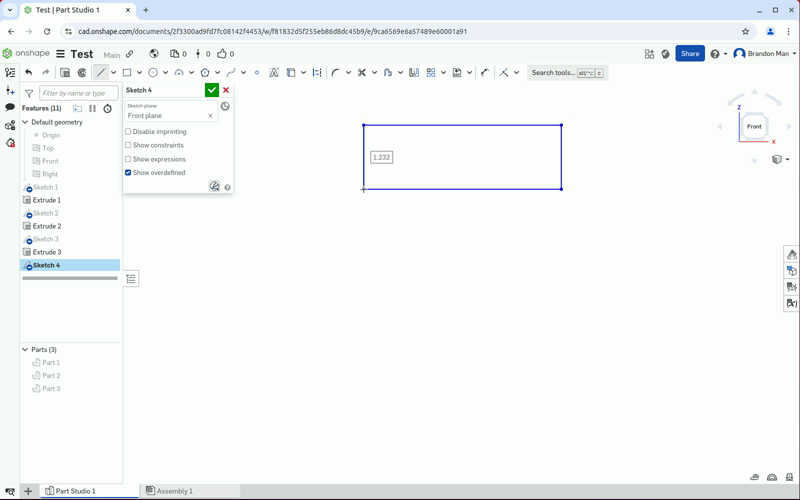
scroll(-6)
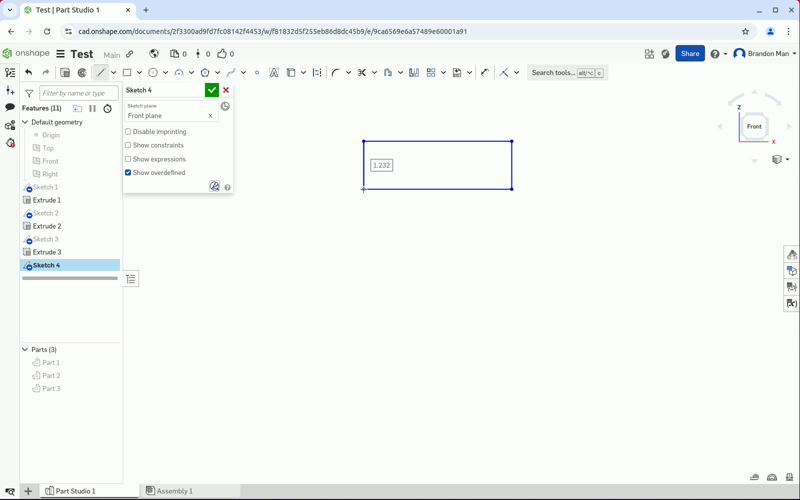
scroll(-6)
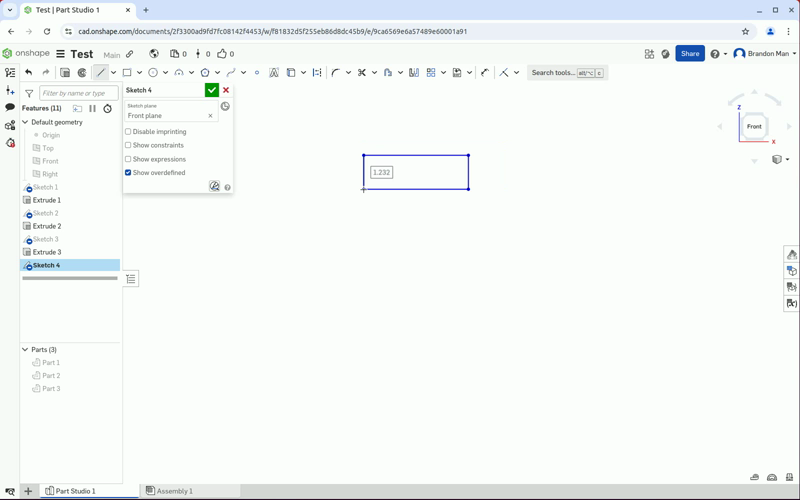
scroll(-6)
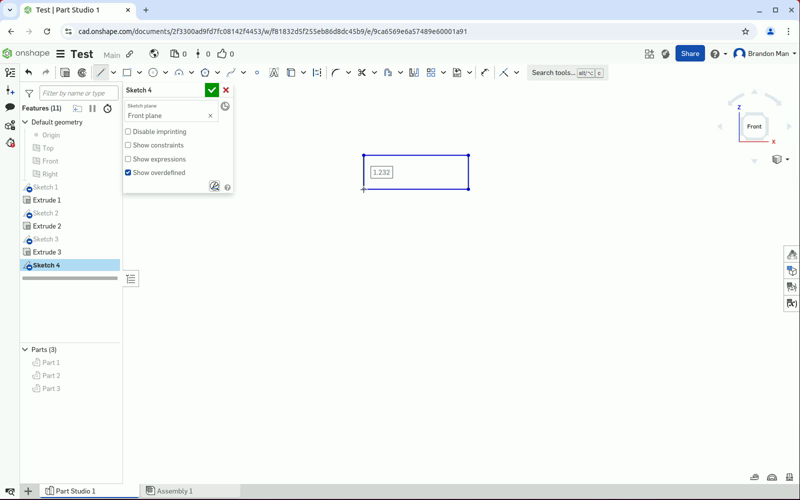
scroll(-6)
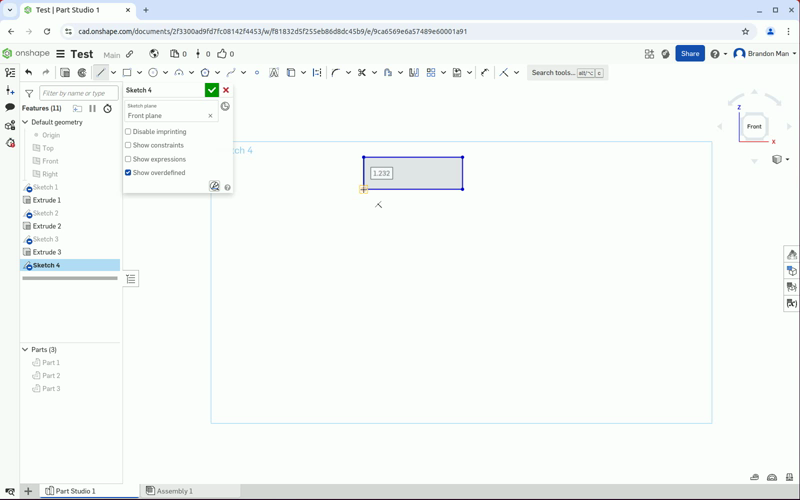
scroll(-6)
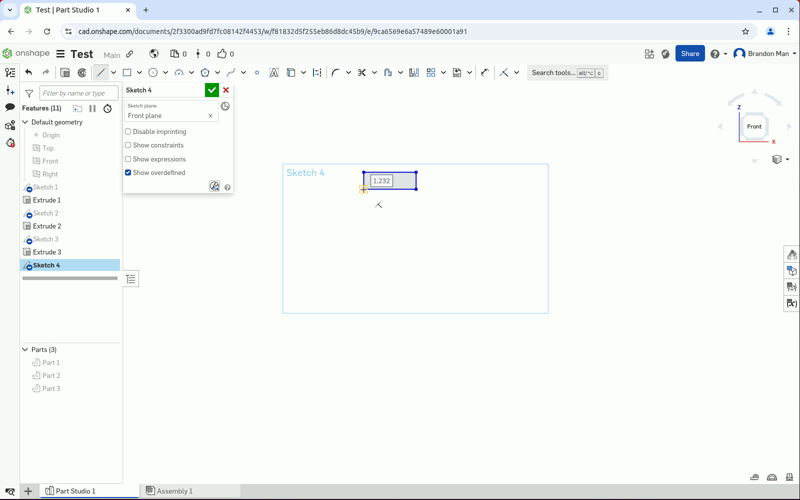
scroll(-6)
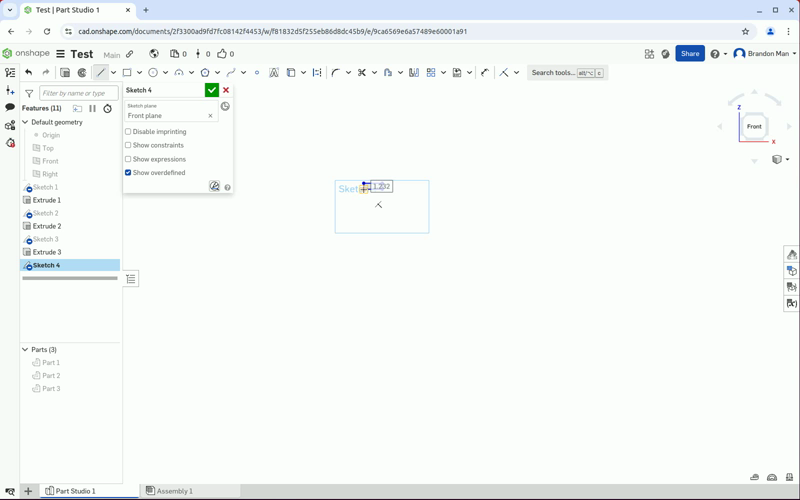
key(esc)
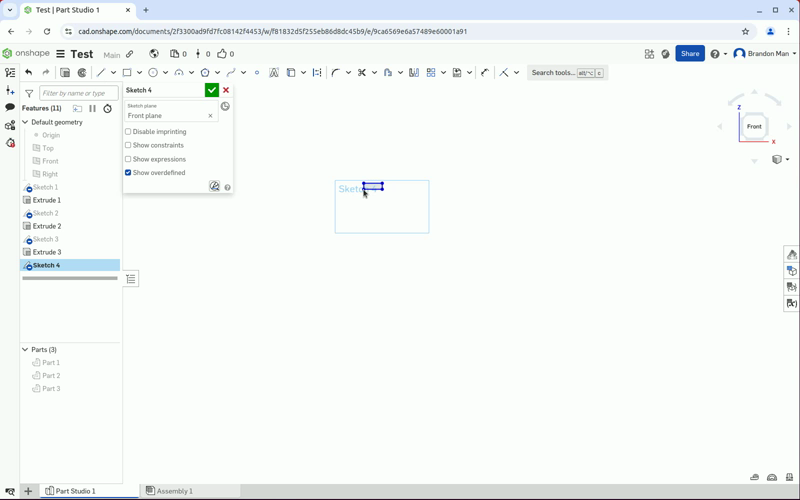
mouse_move(366, 187)
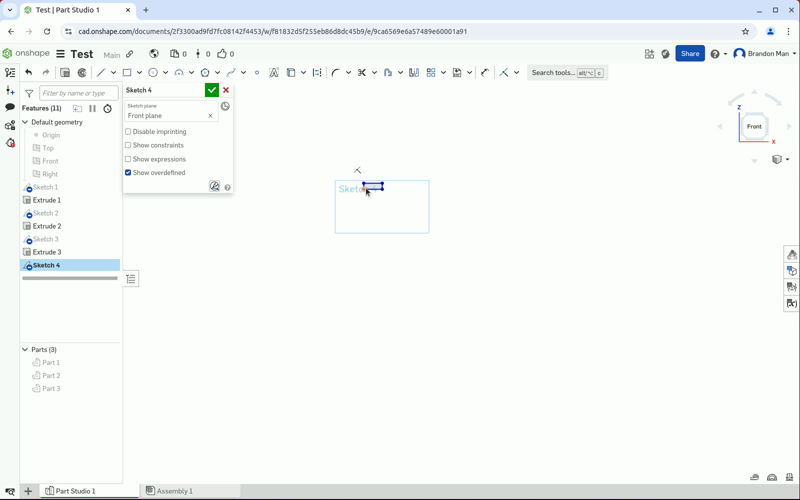
scroll(6)
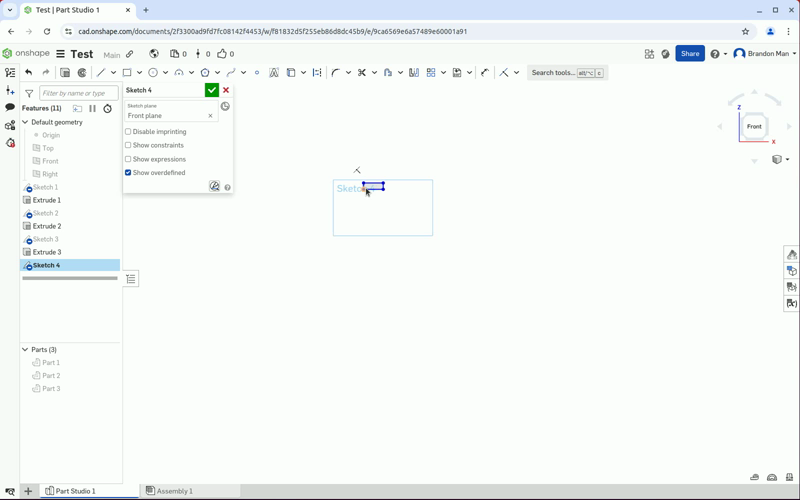
scroll(6)
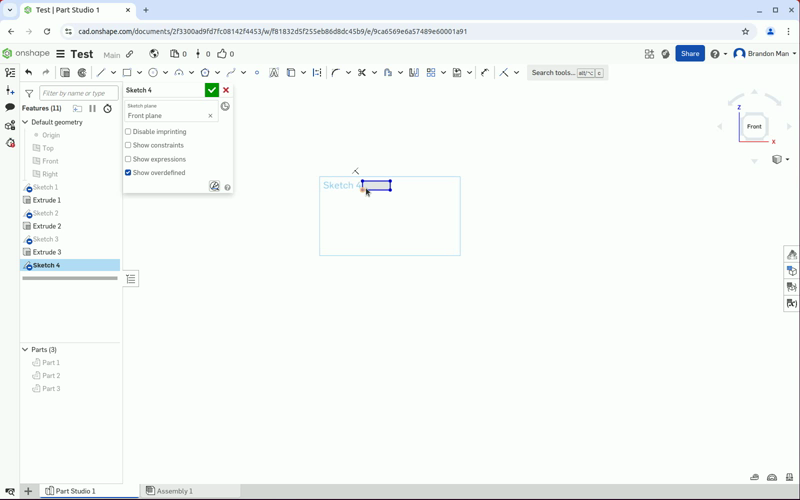
scroll(6)
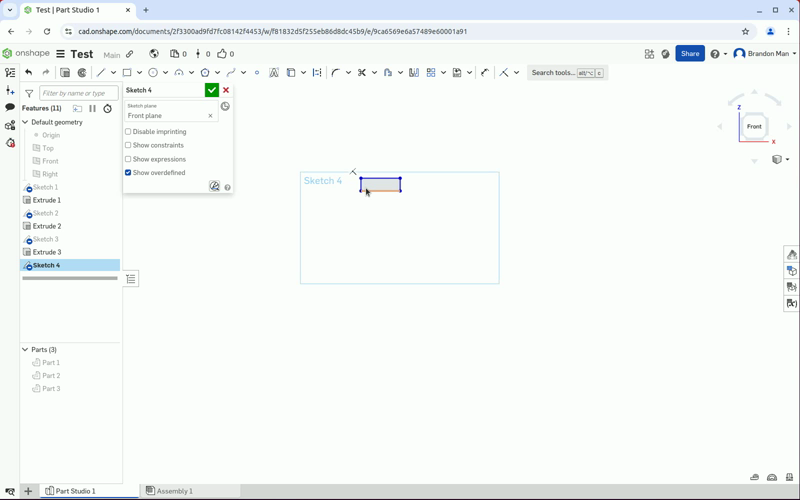
scroll(6)
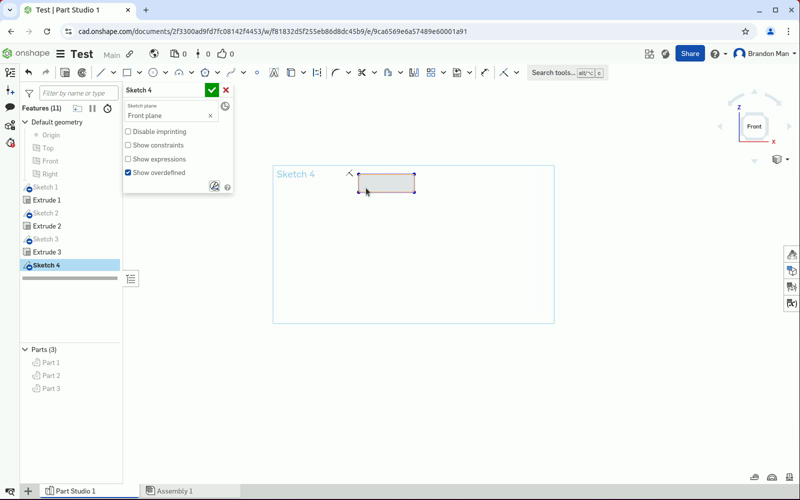
scroll(6)
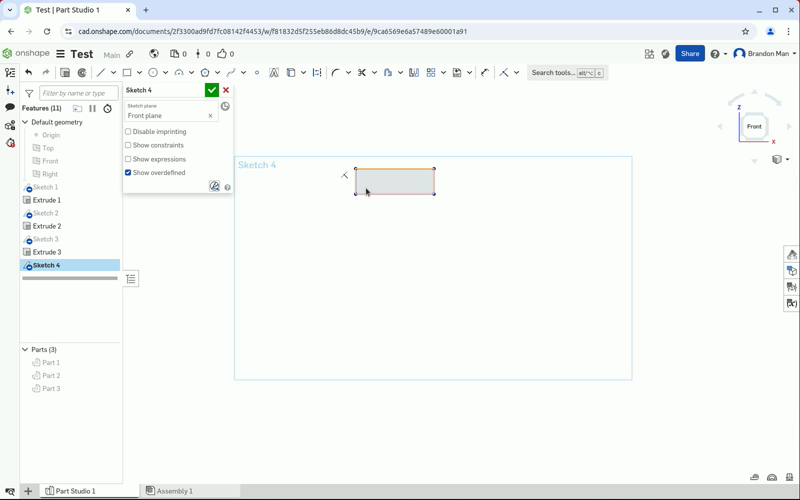
scroll(6)
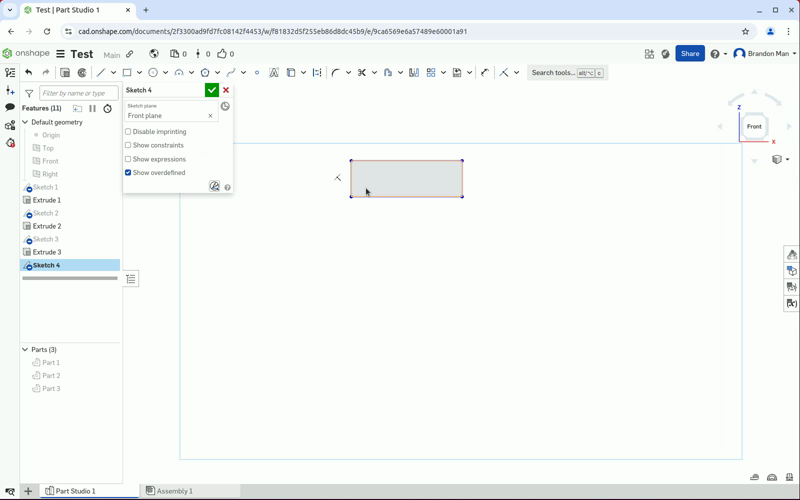
scroll(6)
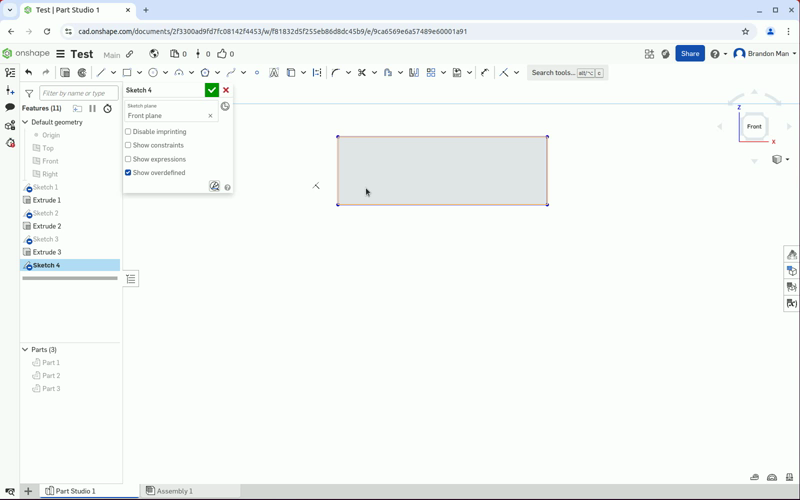
click(366, 187)
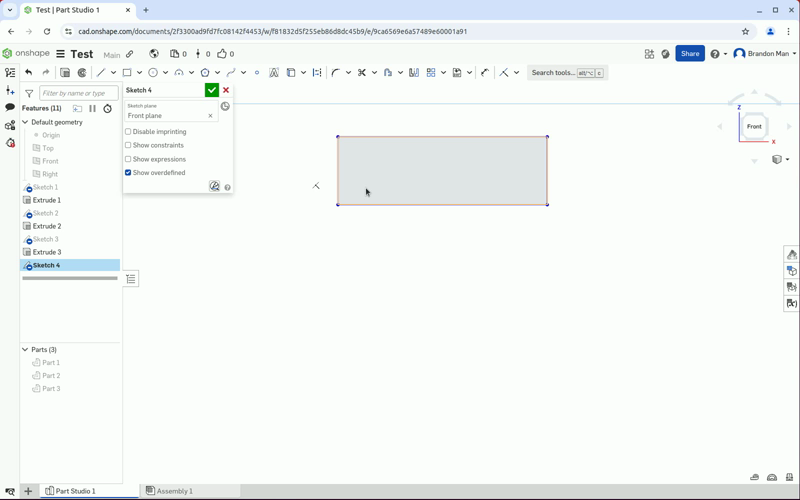
scroll(-6)
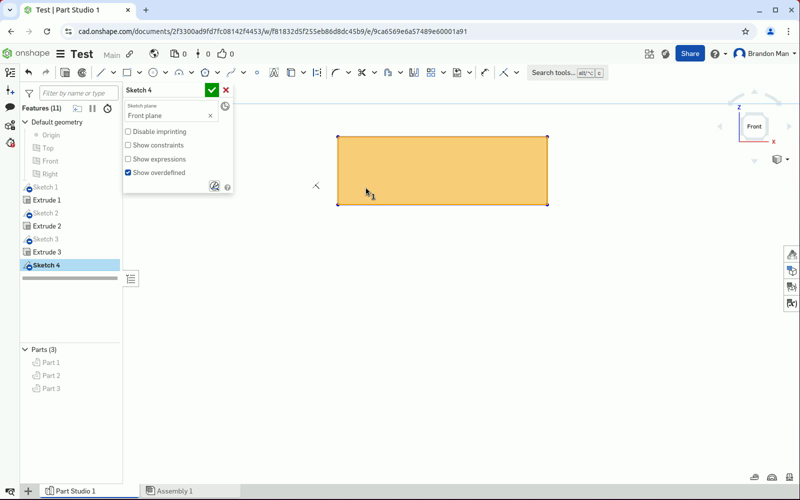
scroll(-6)
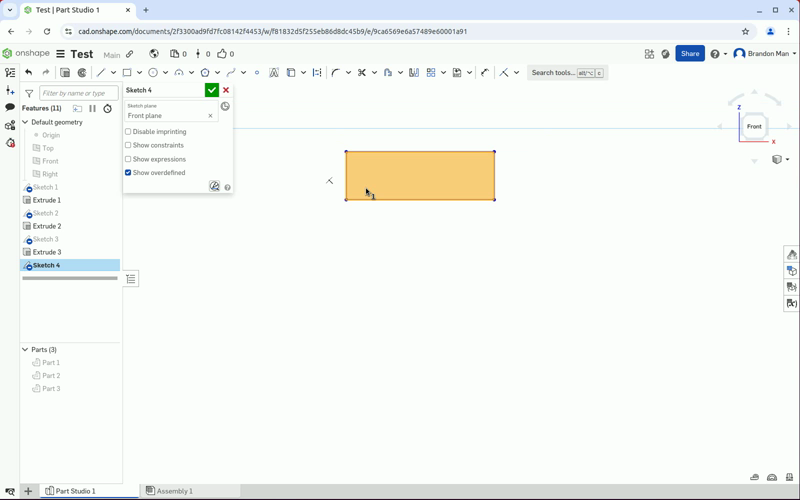
scroll(-6)
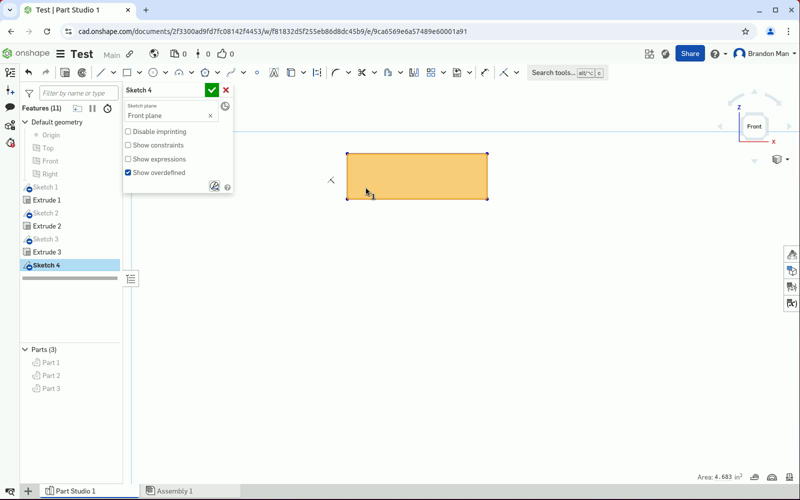
scroll(-6)
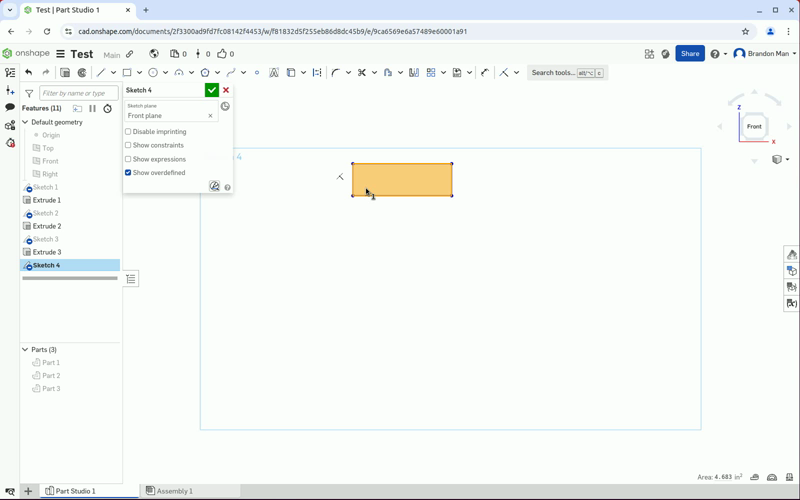
scroll(-6)
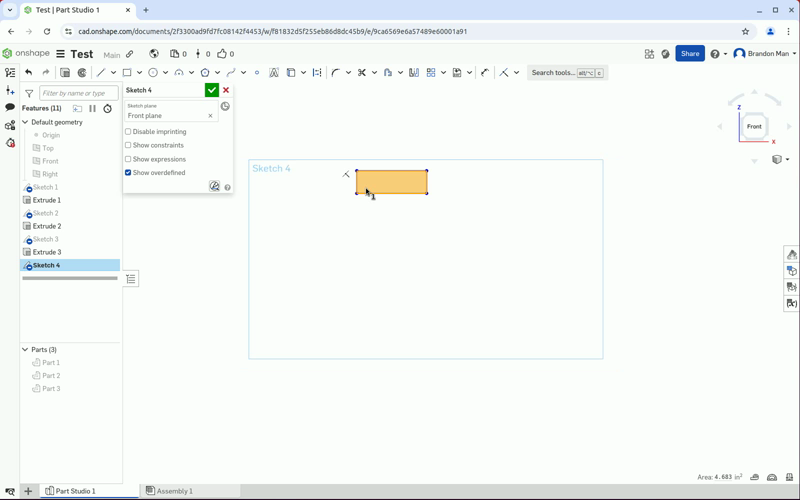
scroll(-6)
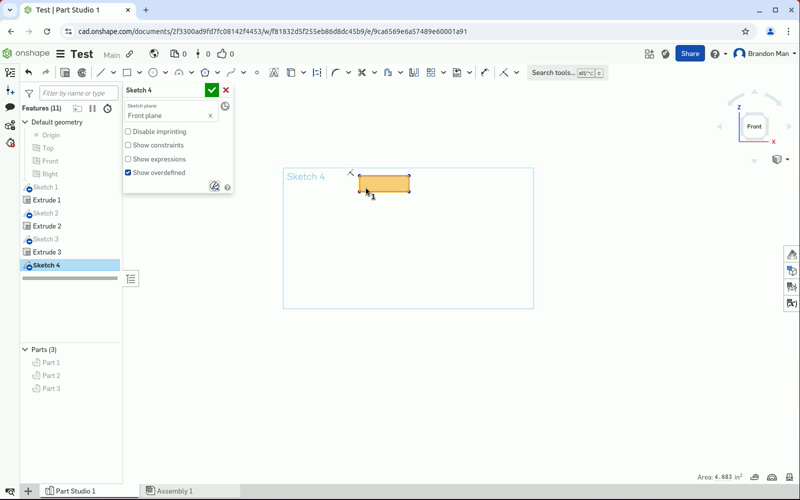
scroll(-6)
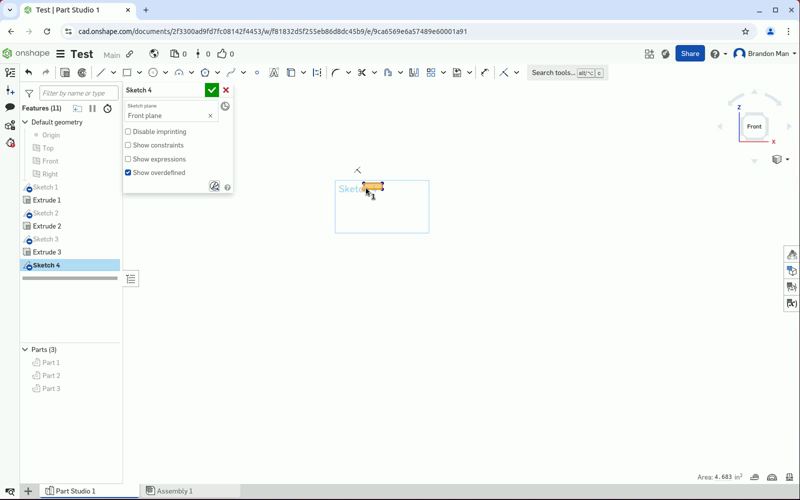
mouse_move(73, 352)
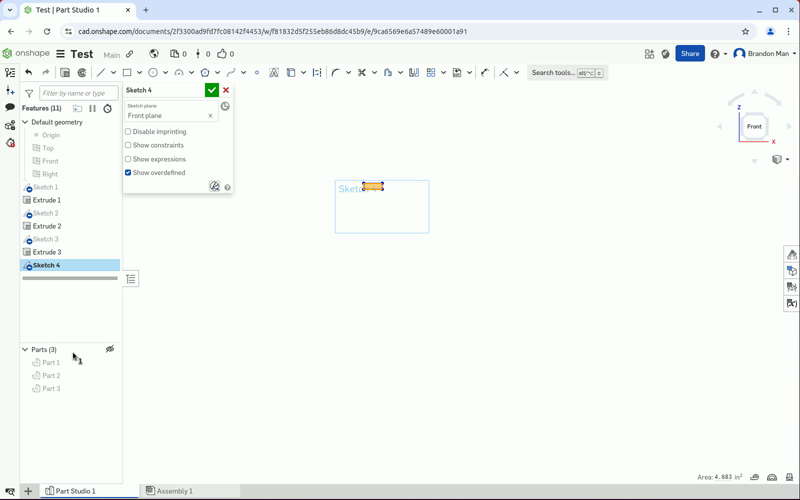
key(shift+y)
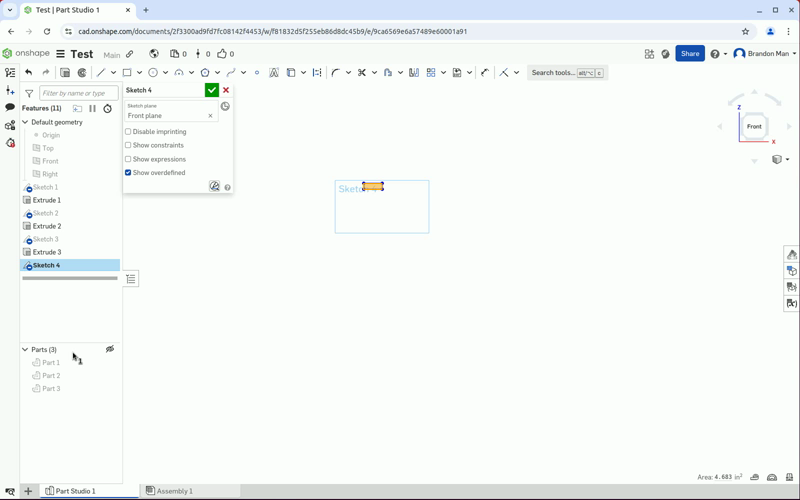
key(shift+e)
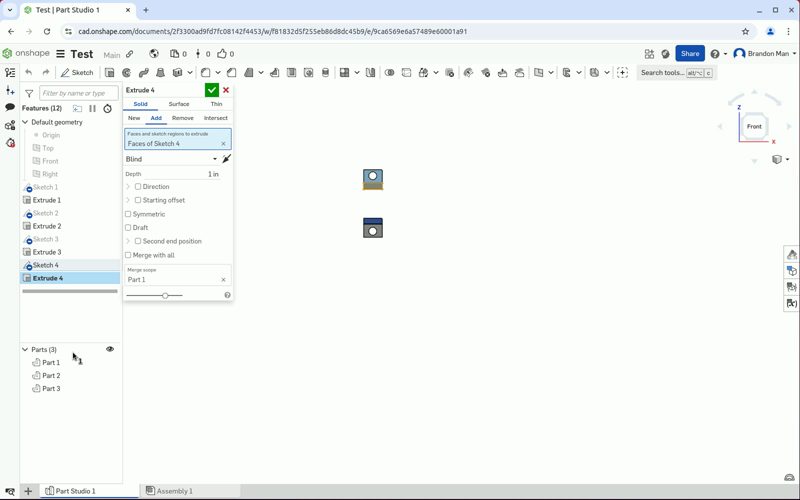
mouse_move(143, 106)
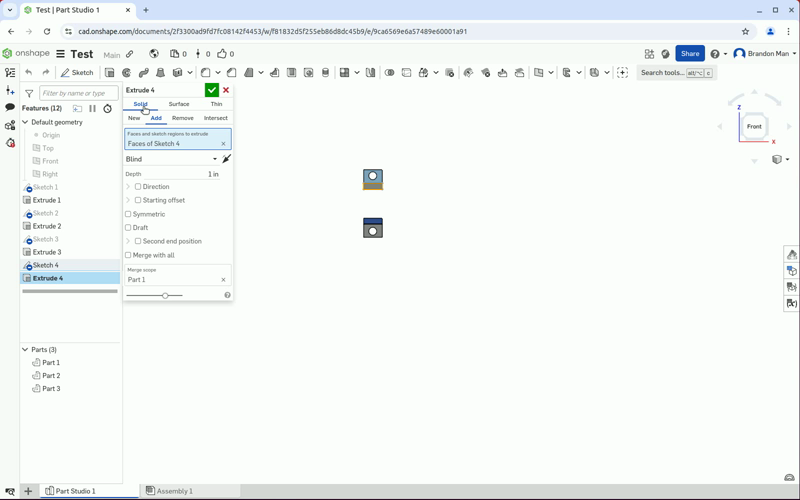
click(143, 106)
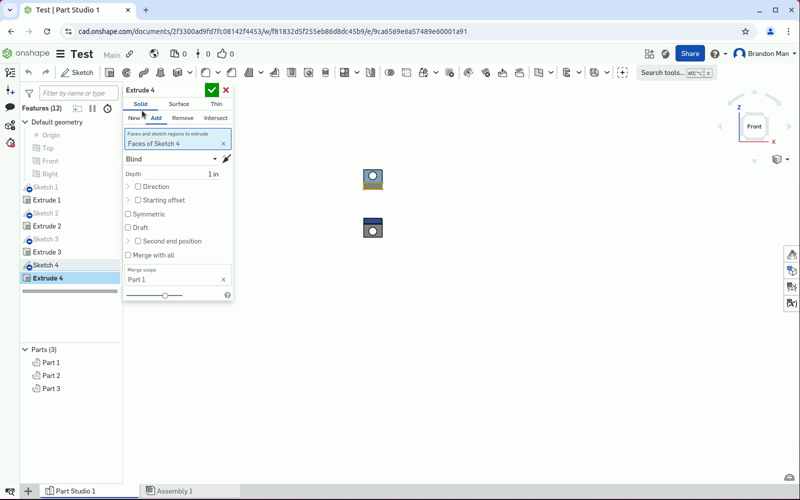
mouse_move(137, 120)
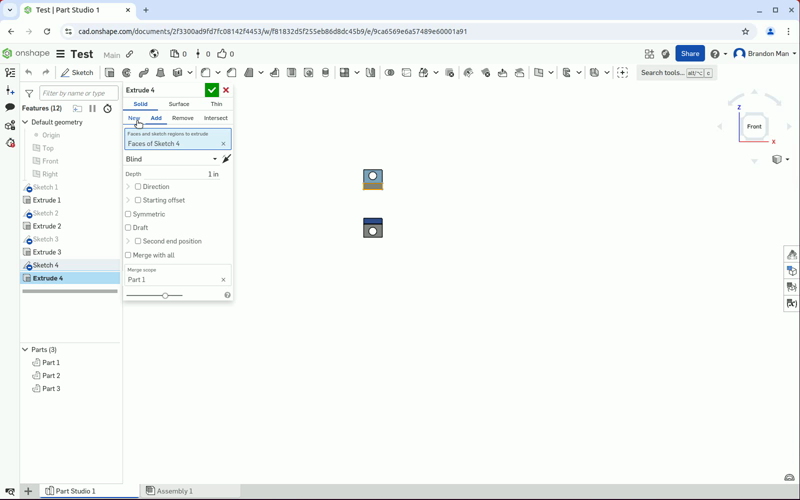
click(137, 120)
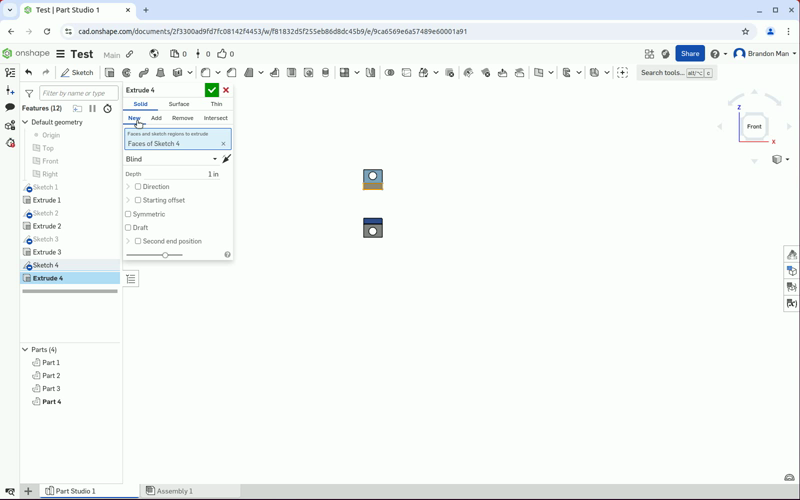
key(tab, 4)
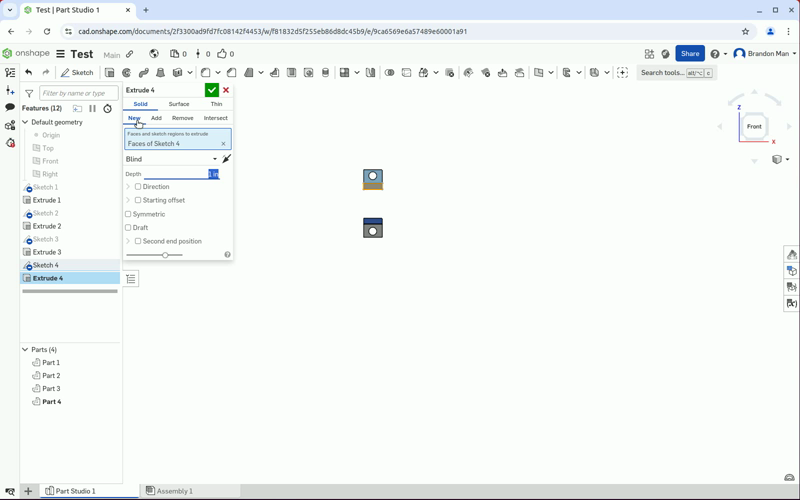
text(1.204)
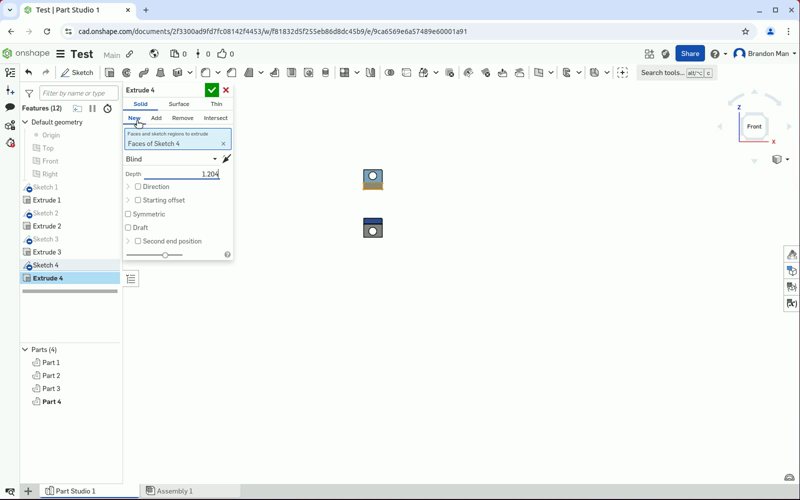
key(enter)
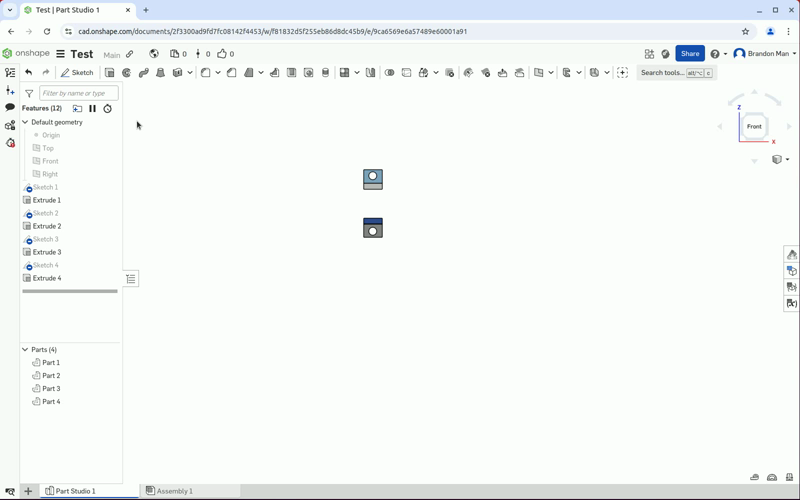
key(shift+h)
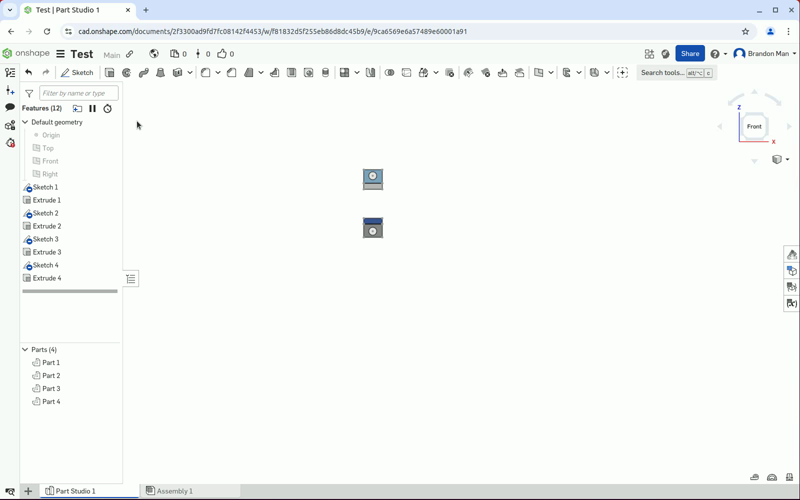
key(shift+h)
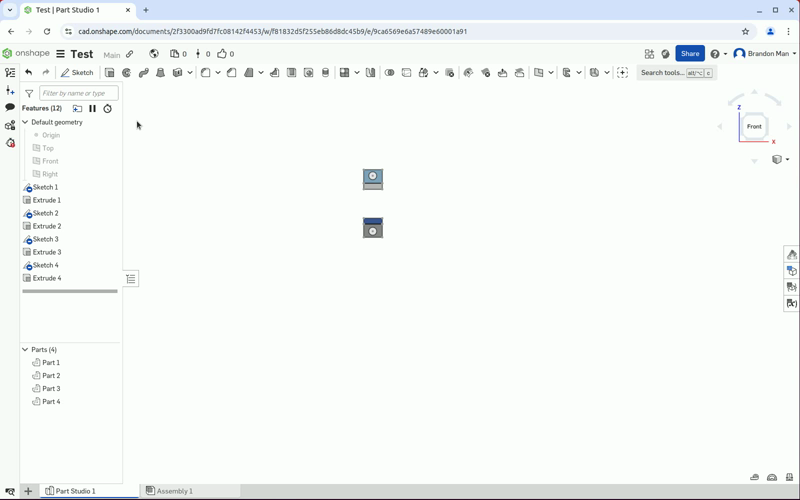
key(shift+7)
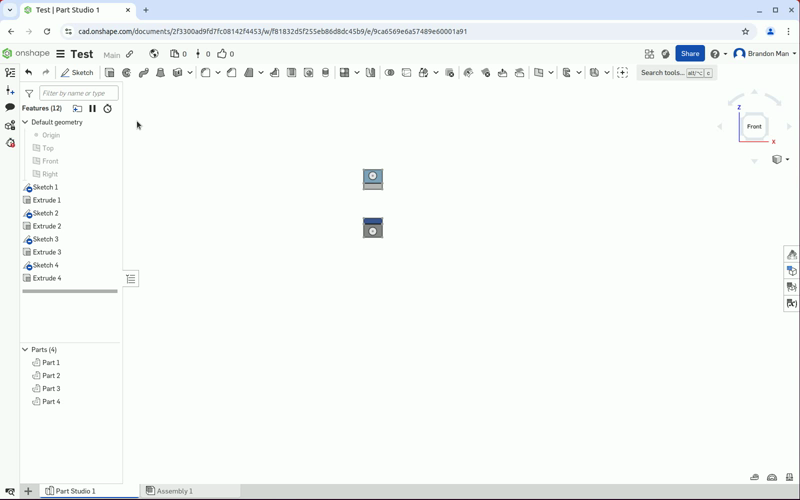
key(left, 2)
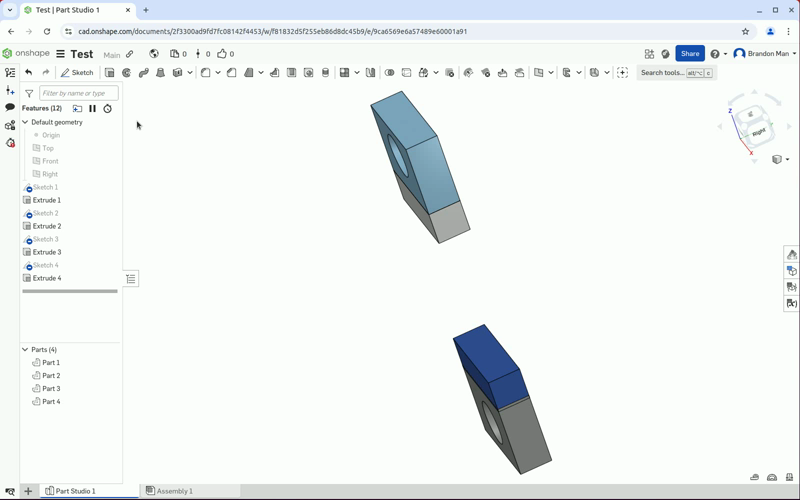
key(down, 2)
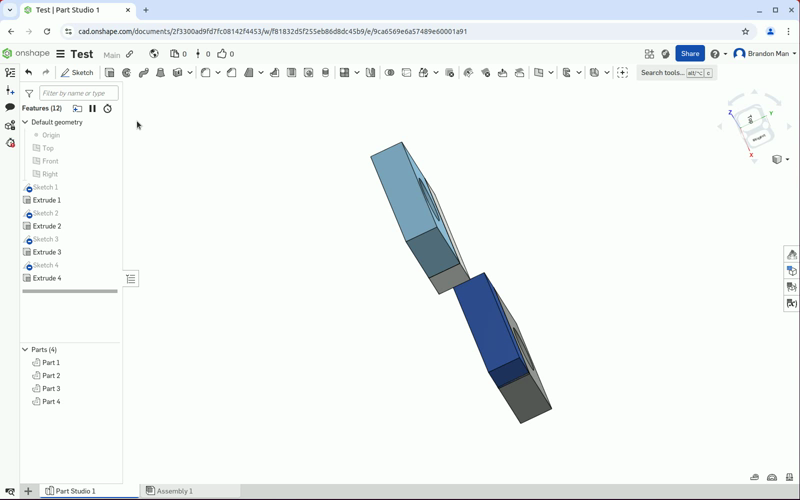
key(up, 2)
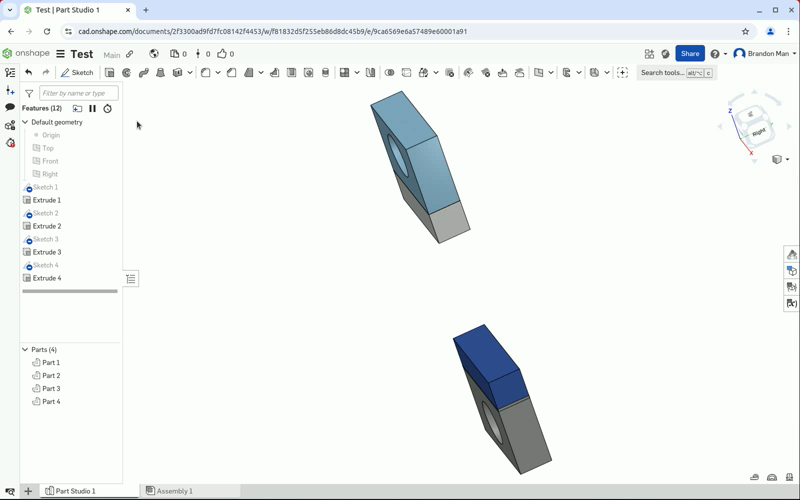
key(right, 2)
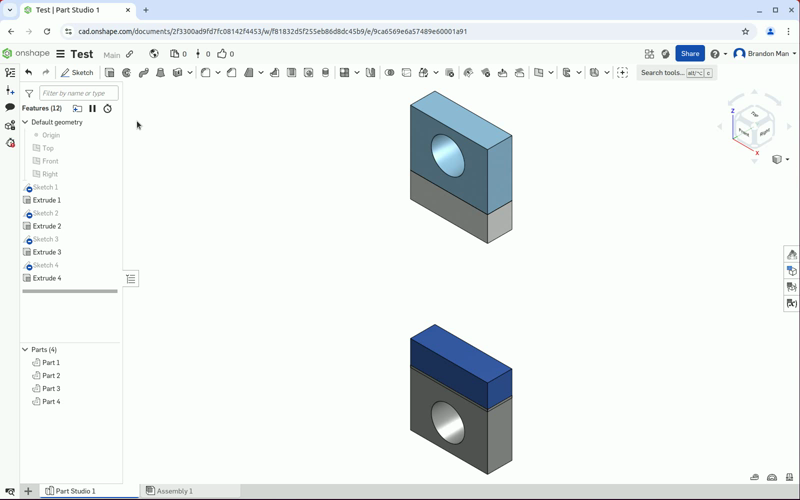
mouse_move(73, 189)
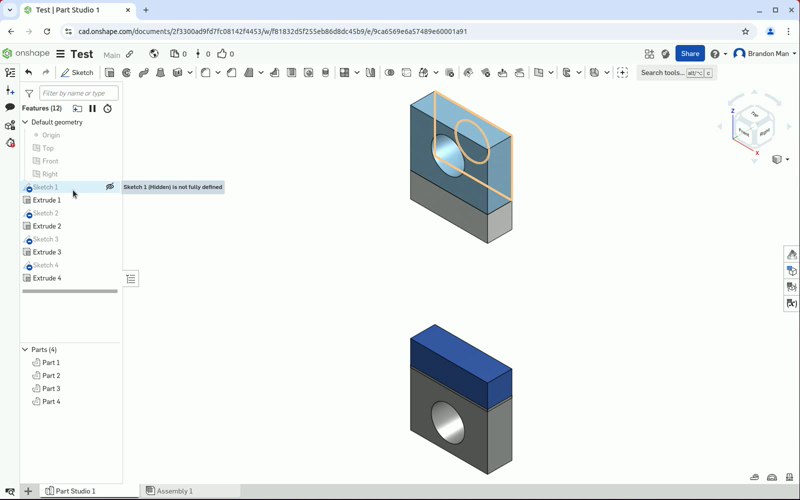
click(73, 189)